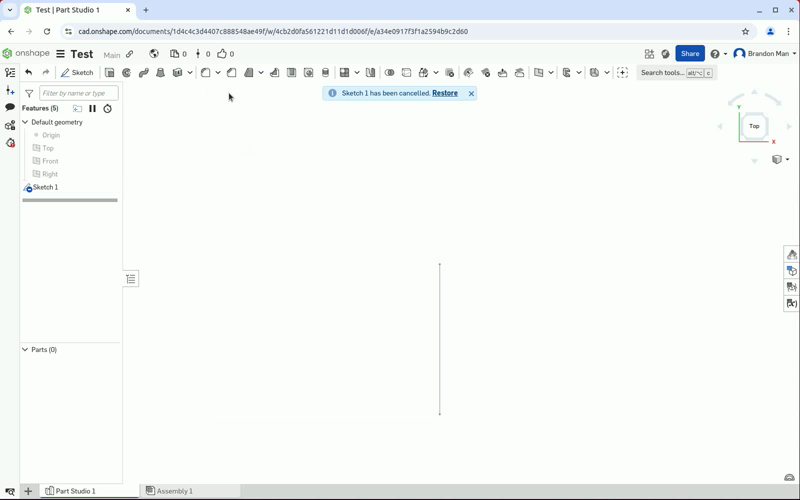
key(shift+h)
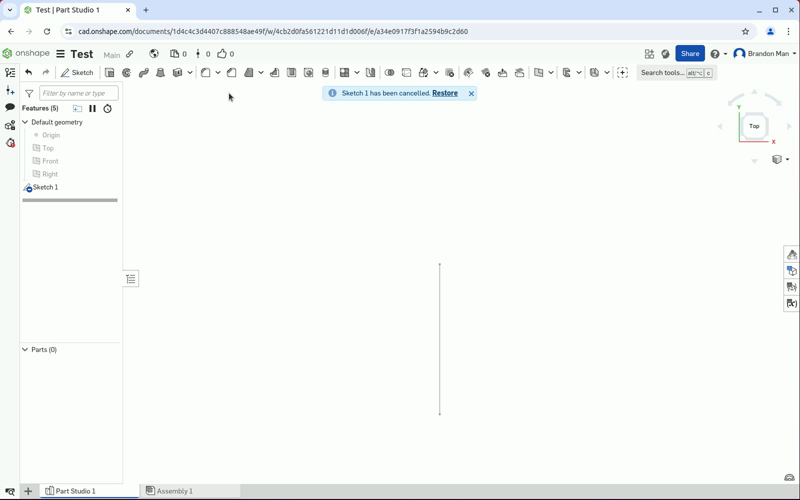
key(shift+s)
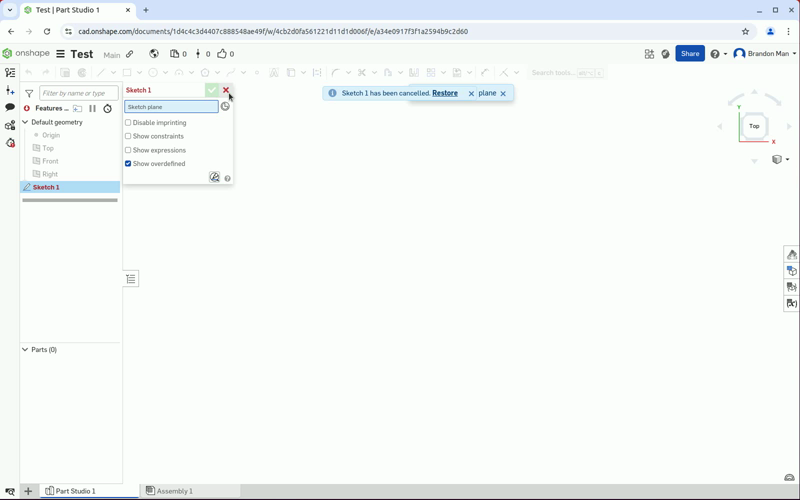
mouse_move(73, 150)
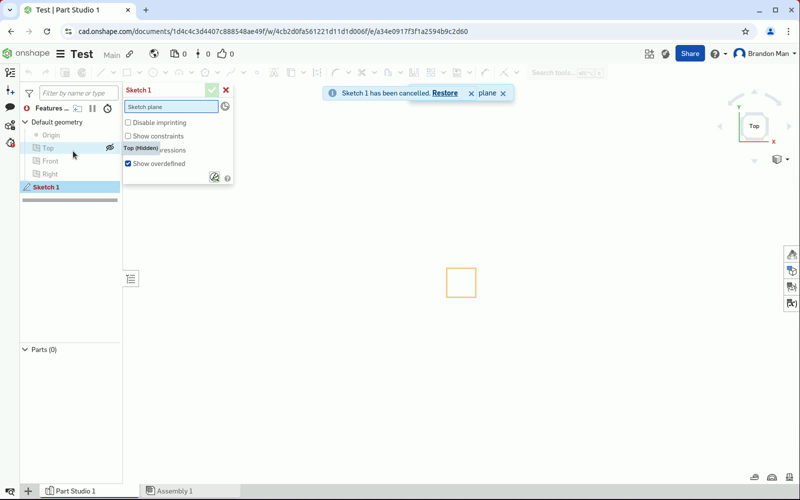
click(73, 150)
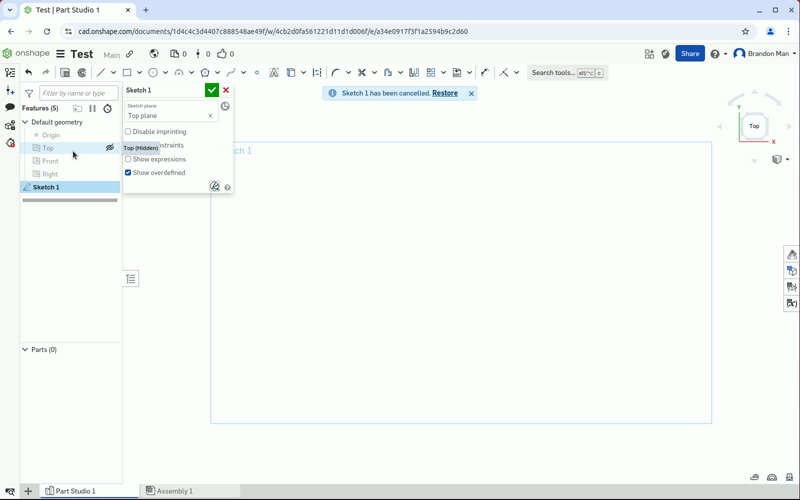
mouse_move(73, 352)
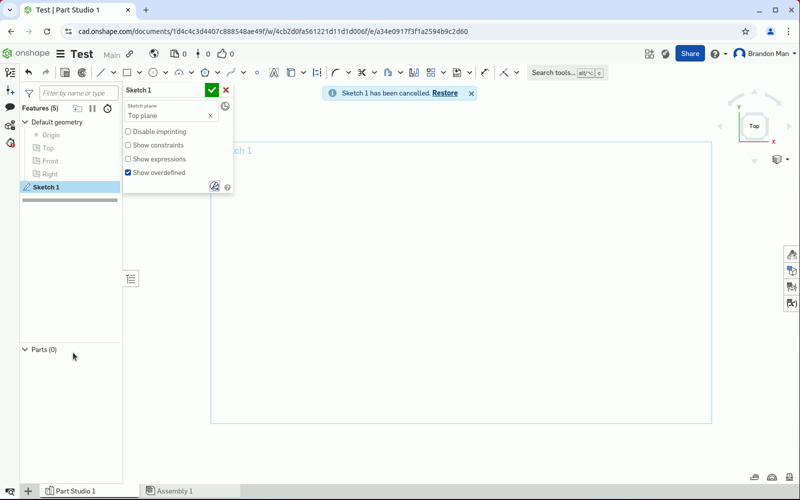
key(y)
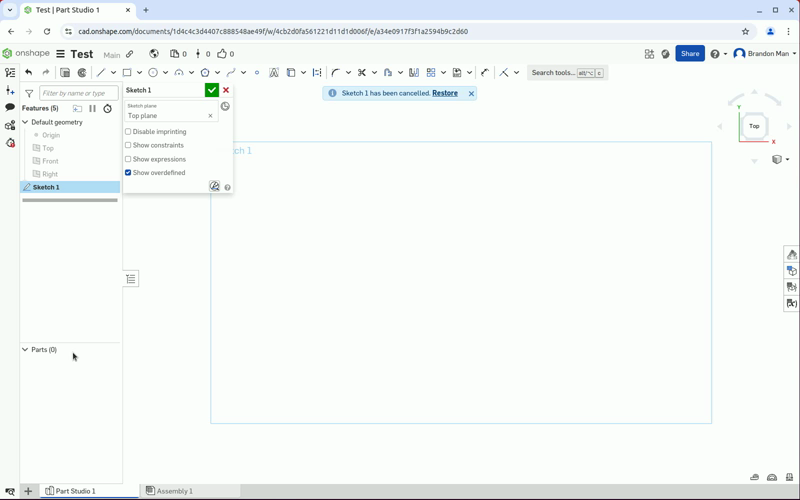
key(a)
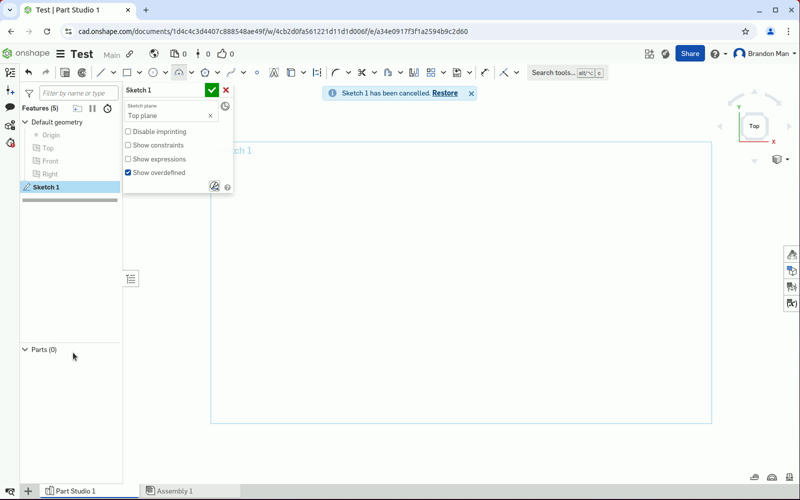
key_down(shift)
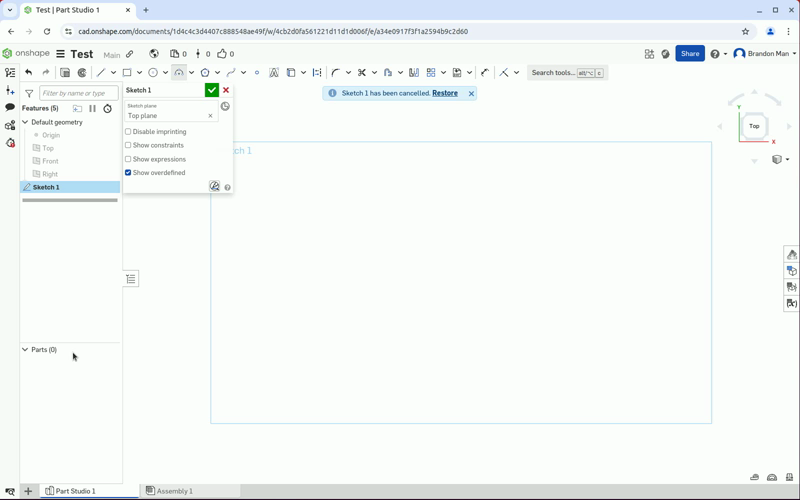
mouse_move(418, 353)
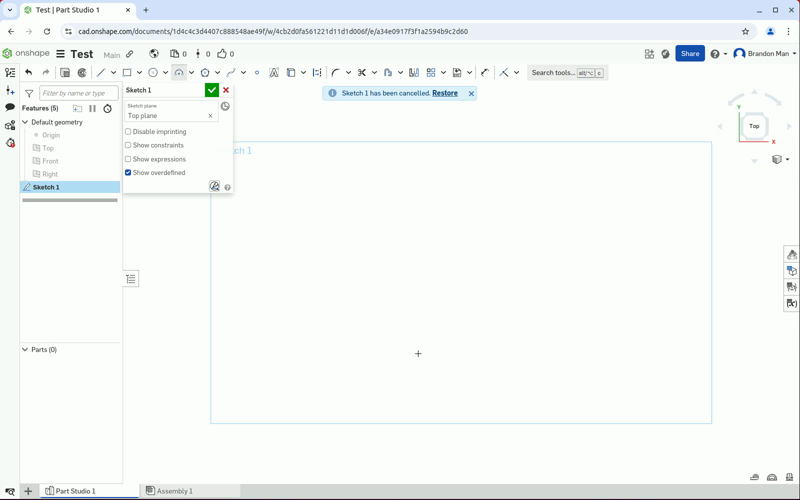
click(418, 353)
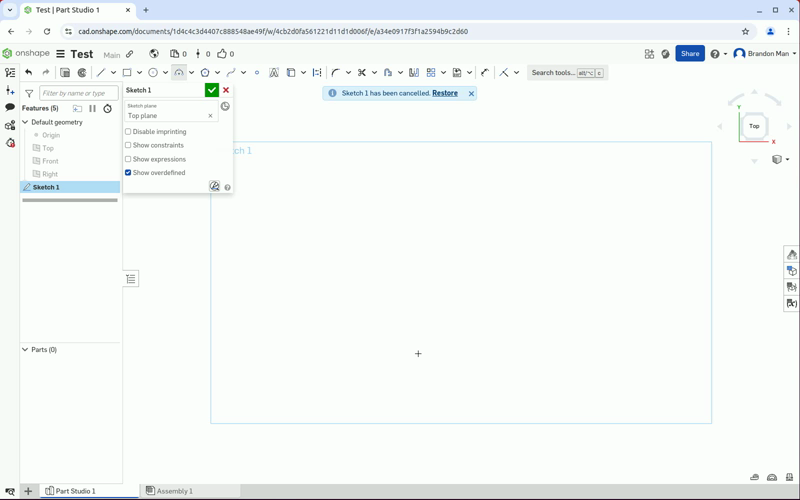
key_up(shift)
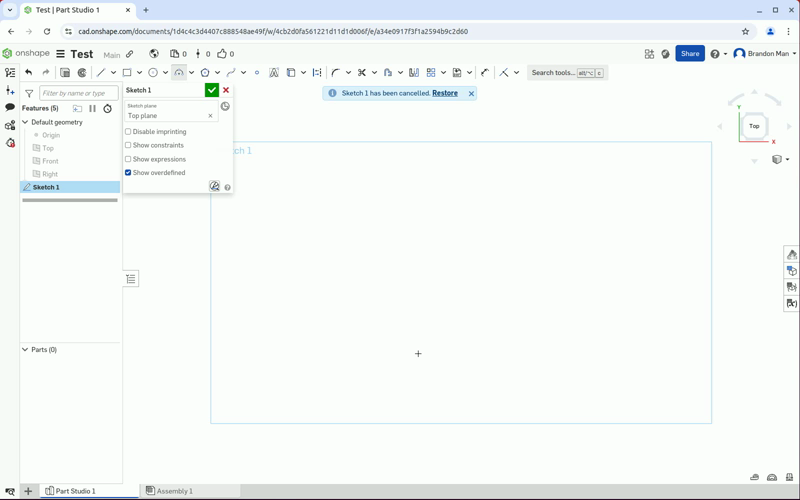
key_down(shift)
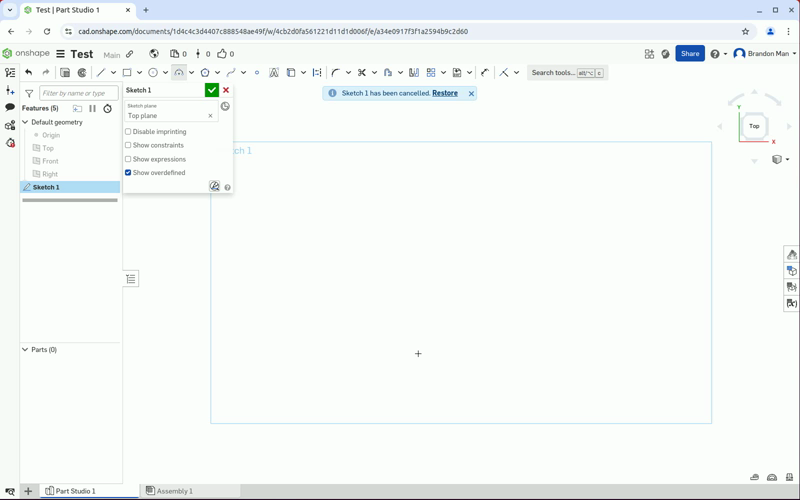
mouse_move(502, 354)
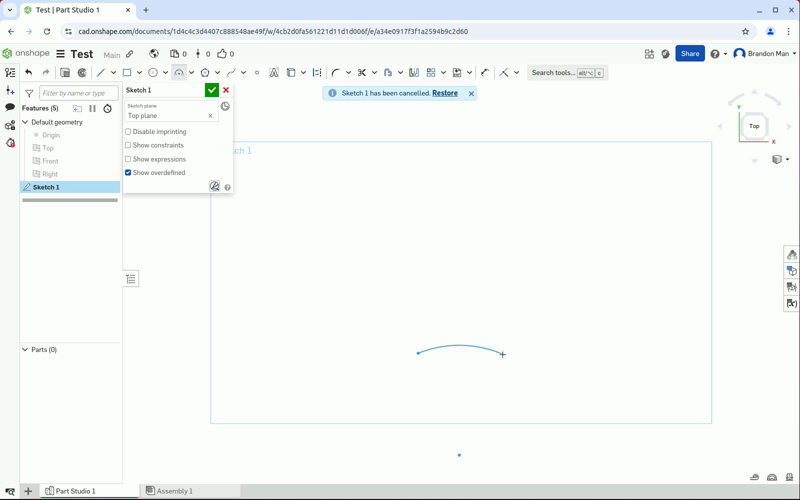
click(502, 354)
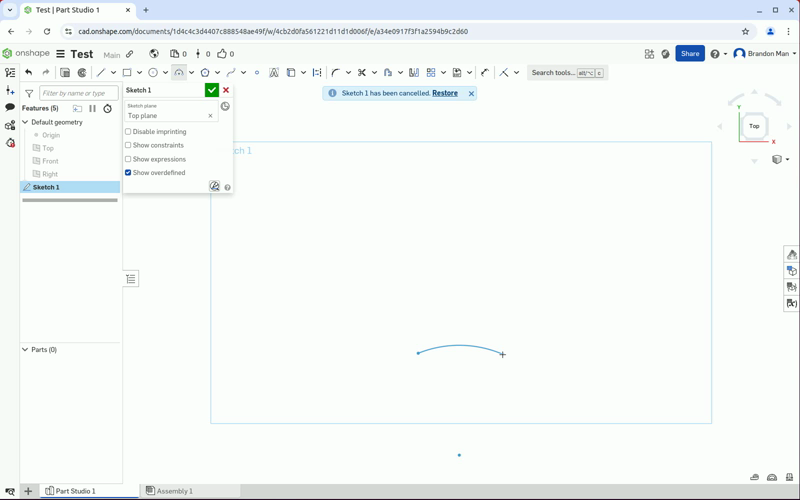
mouse_move(460, 395)
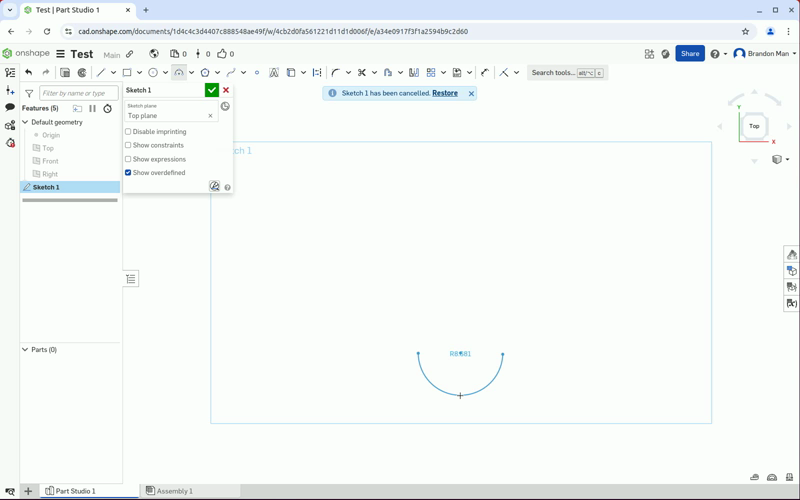
click(460, 395)
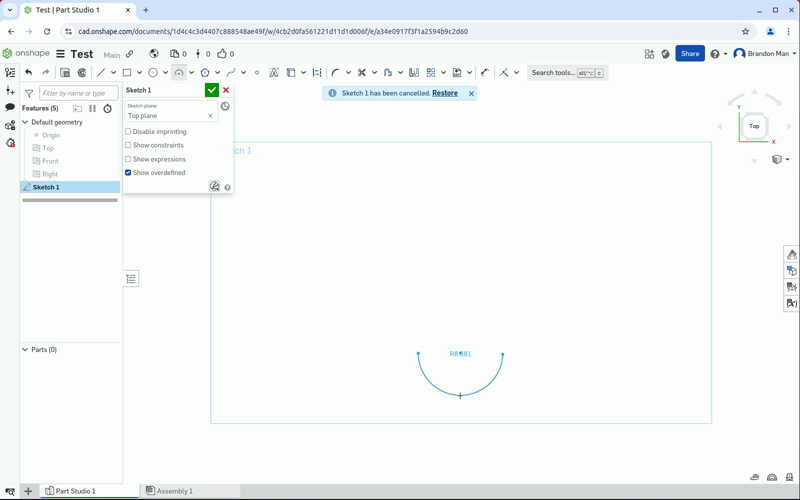
key_up(shift)
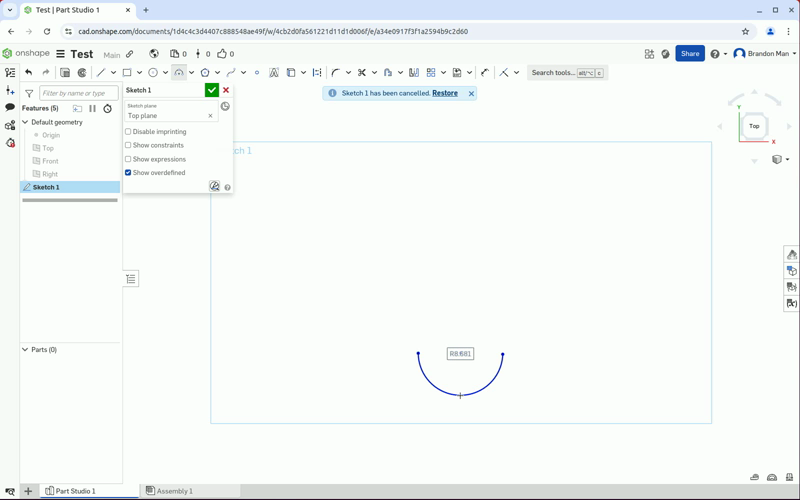
key(esc)
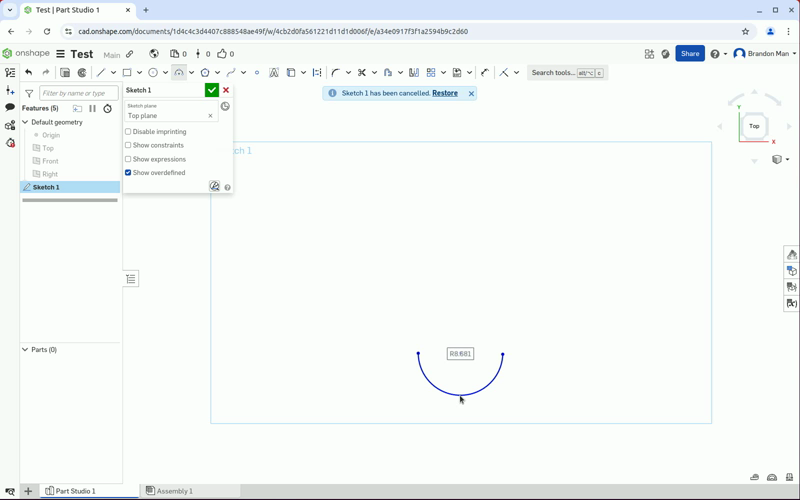
key(l)
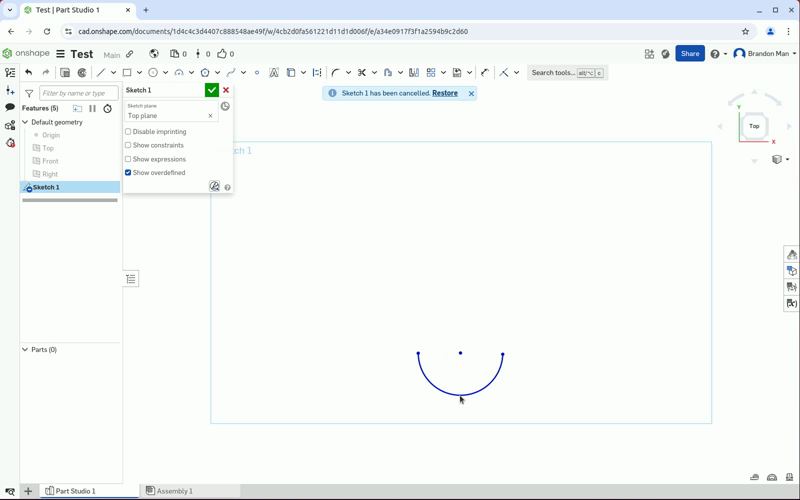
mouse_move(502, 354)
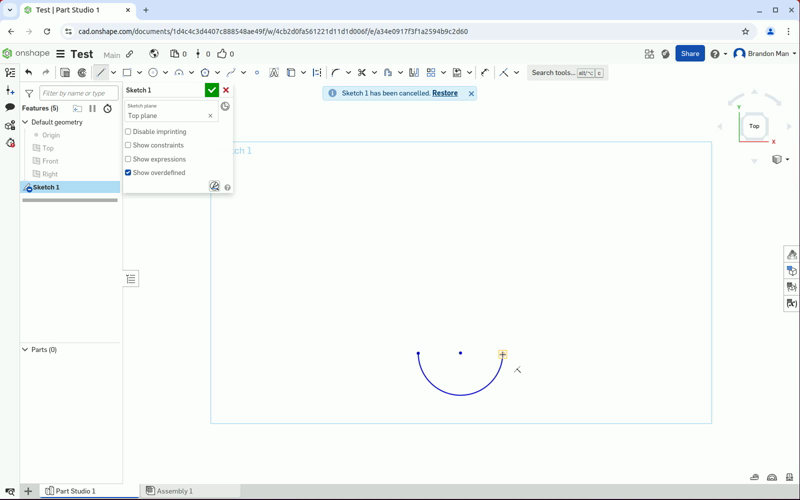
click(502, 354)
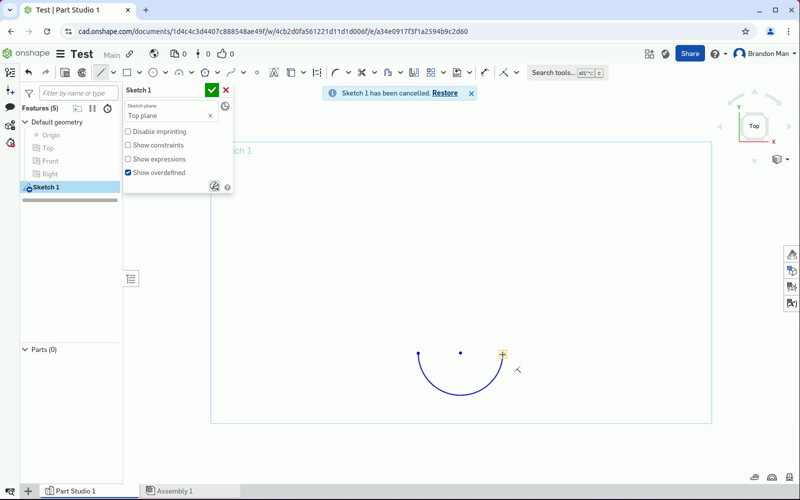
key_down(shift)
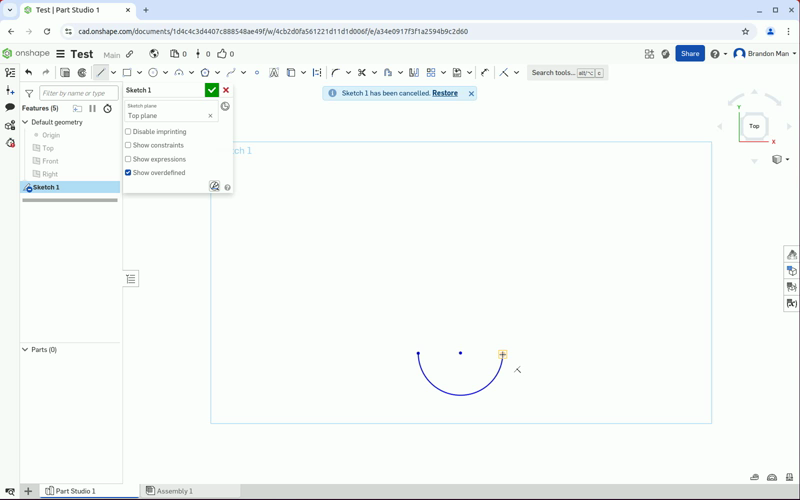
mouse_move(532, 354)
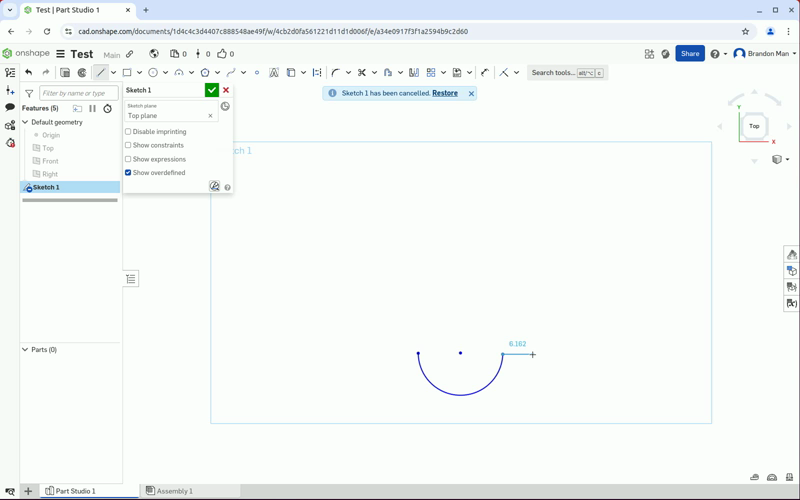
mouse_move(502, 352)
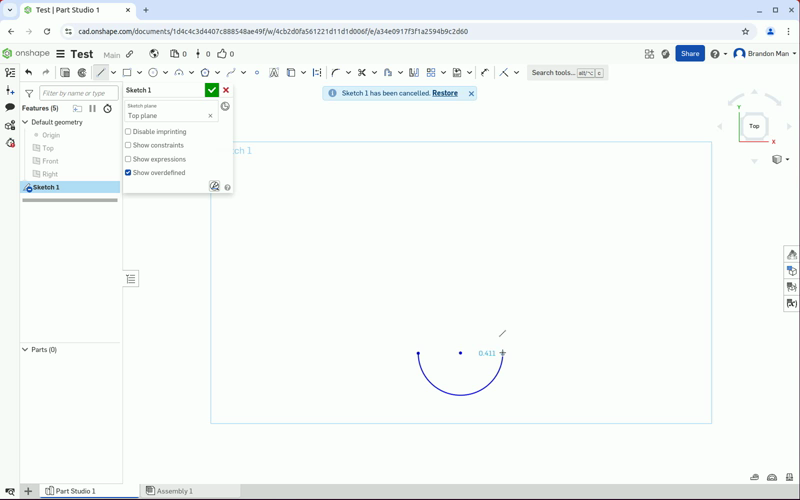
scroll(6)
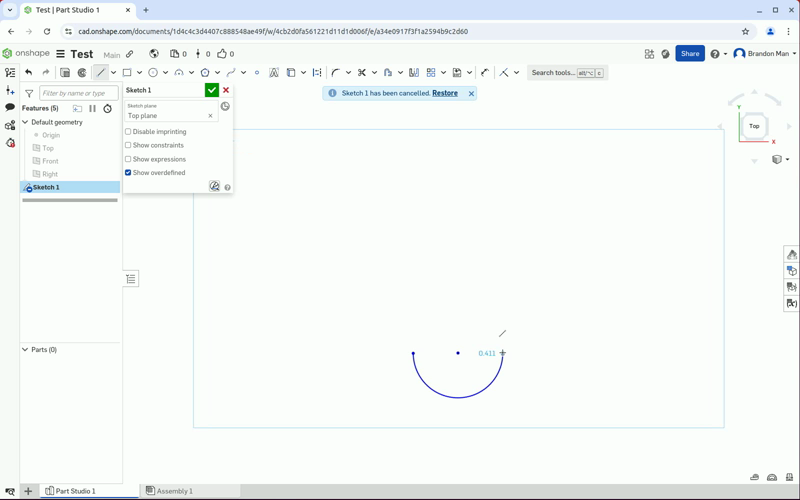
scroll(6)
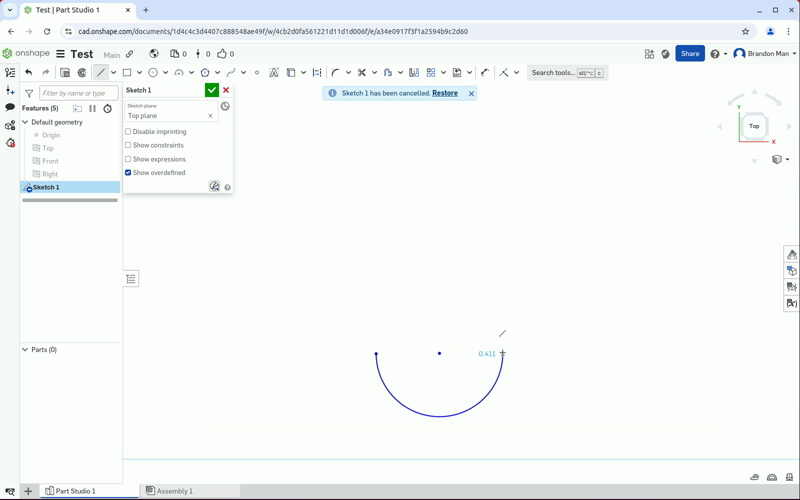
scroll(6)
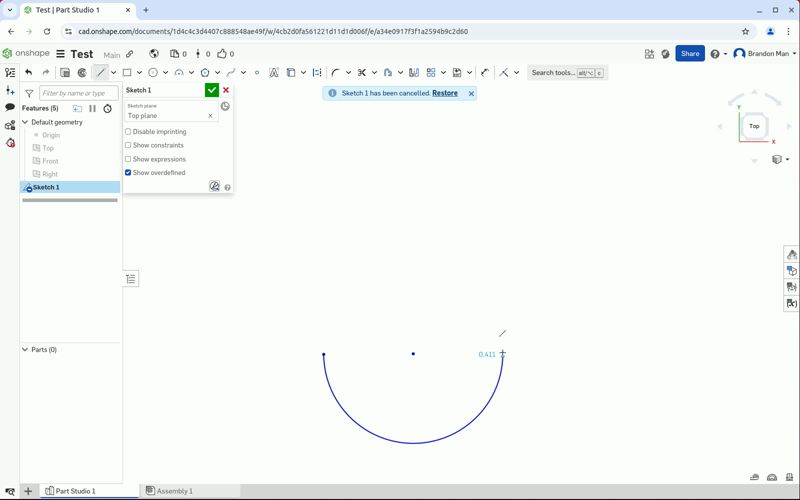
scroll(6)
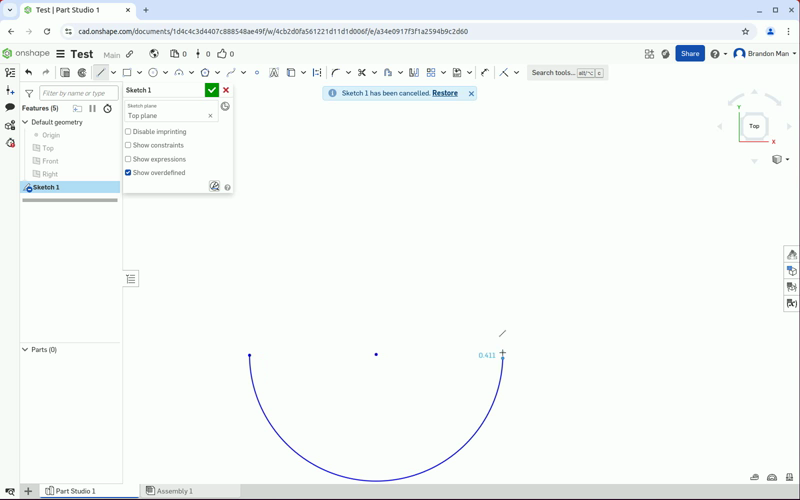
scroll(6)
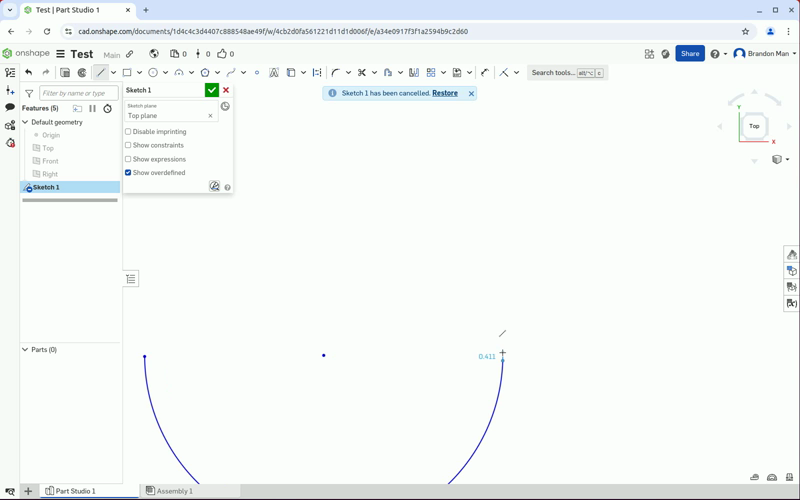
scroll(6)
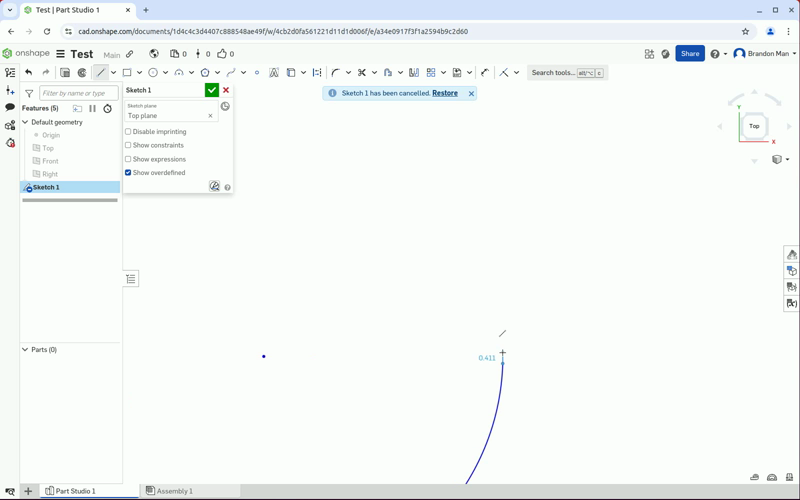
scroll(6)
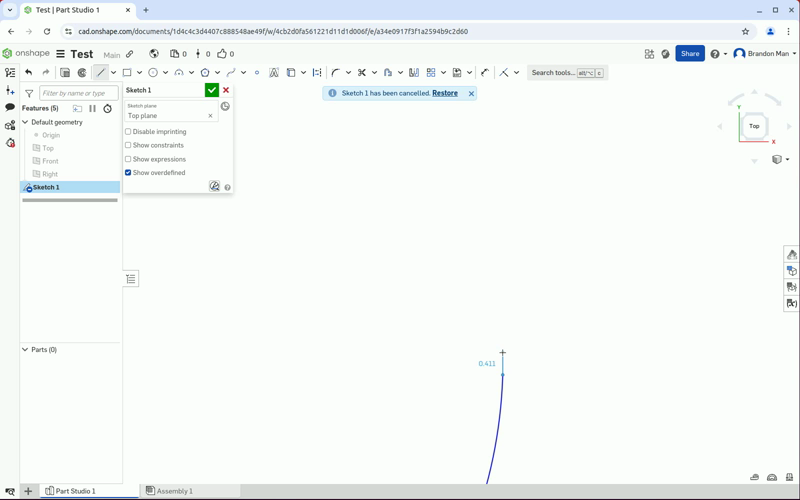
click(502, 352)
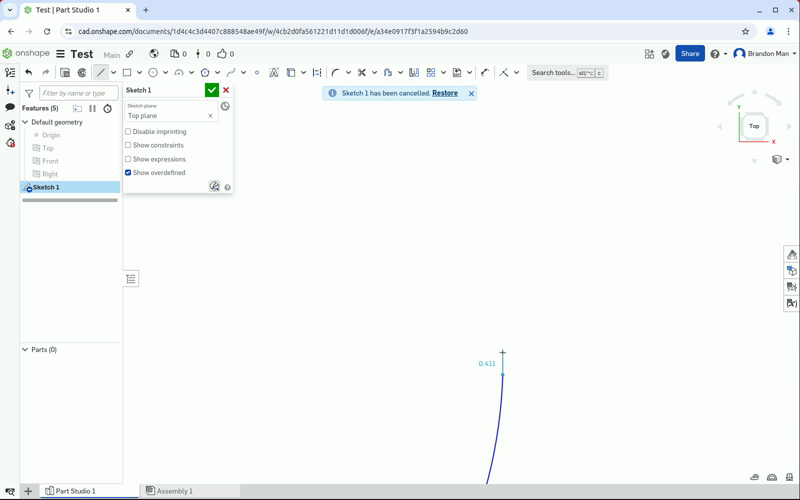
scroll(-6)
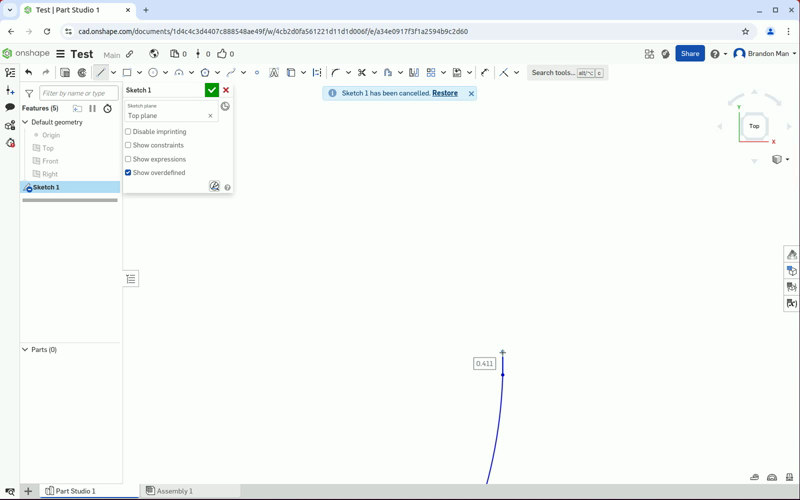
scroll(-6)
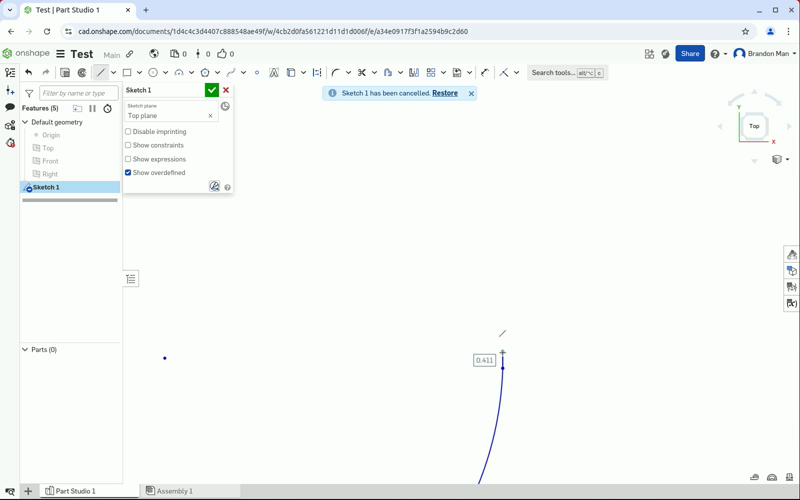
scroll(-6)
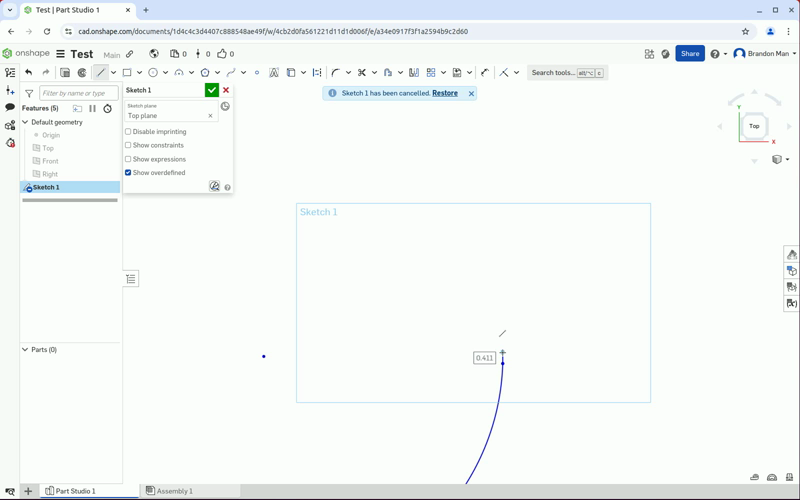
scroll(-6)
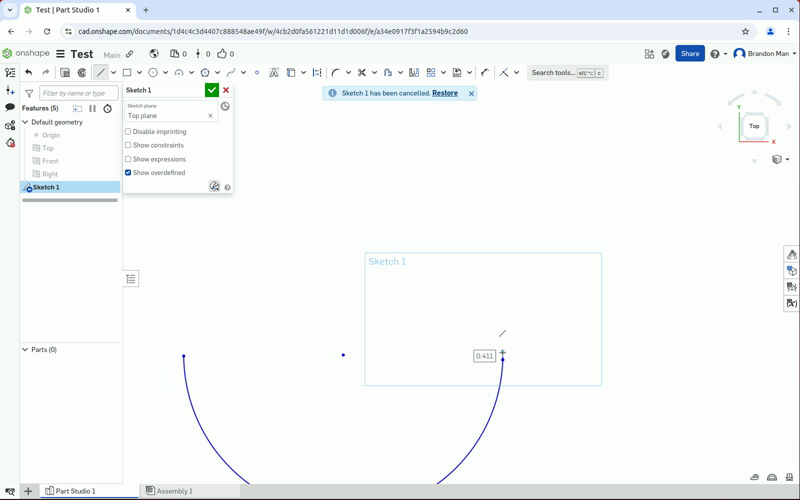
scroll(-6)
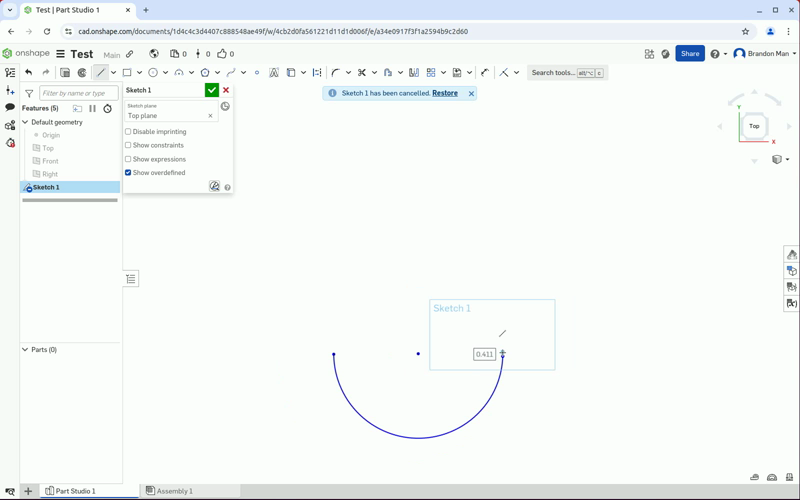
scroll(-6)
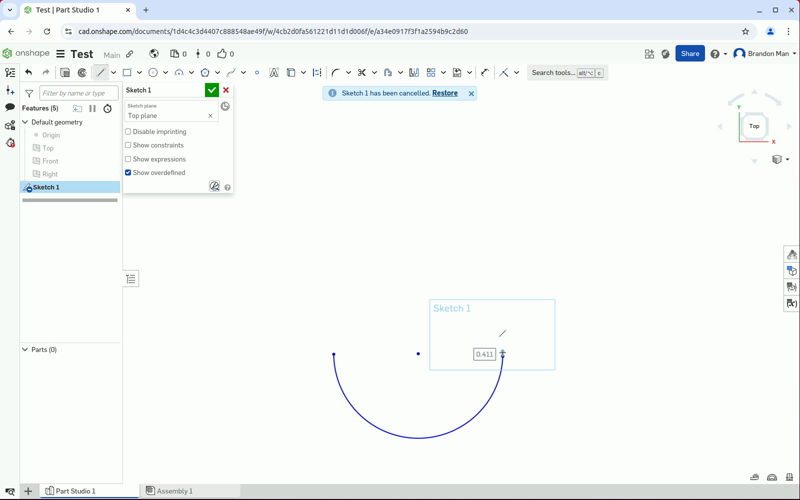
scroll(-6)
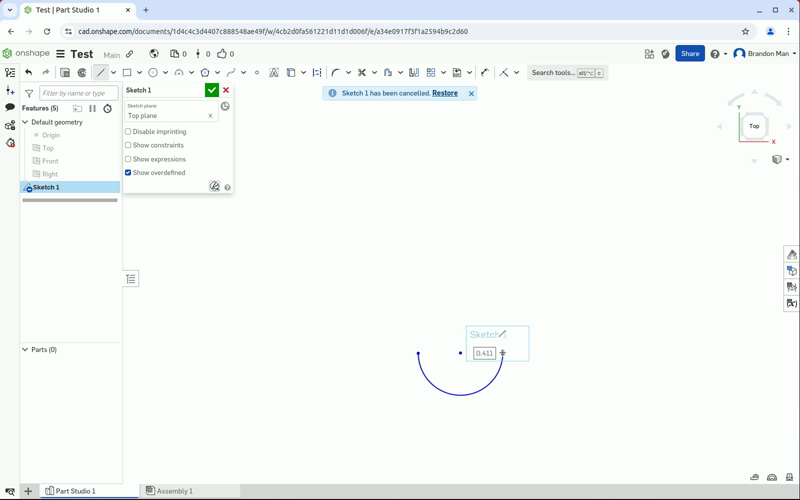
key_up(shift)
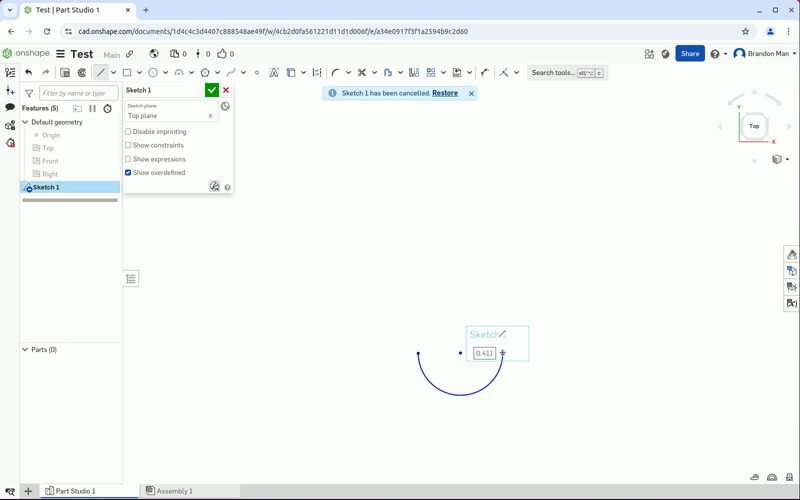
key_down(shift)
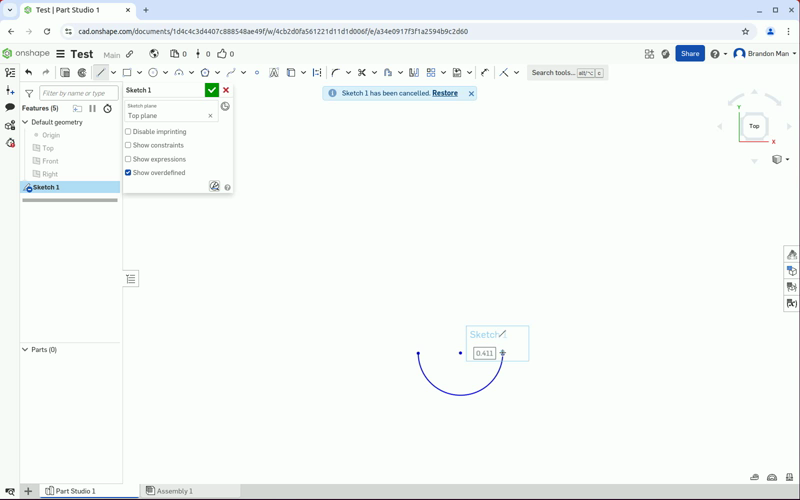
mouse_move(502, 283)
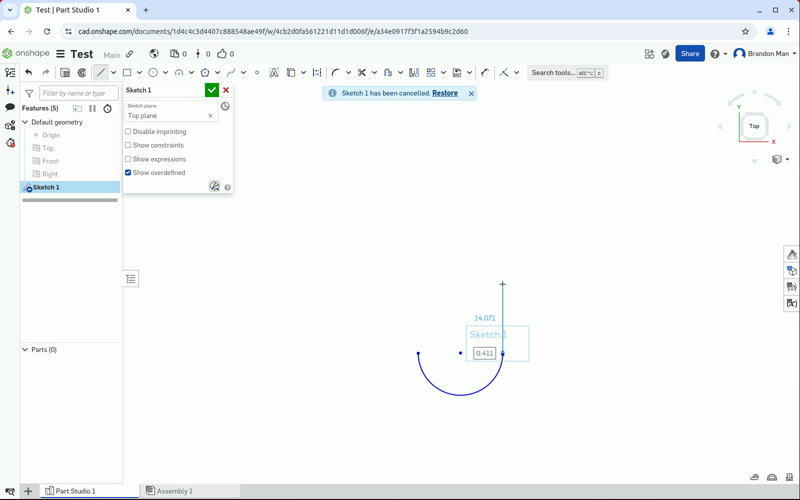
click(502, 283)
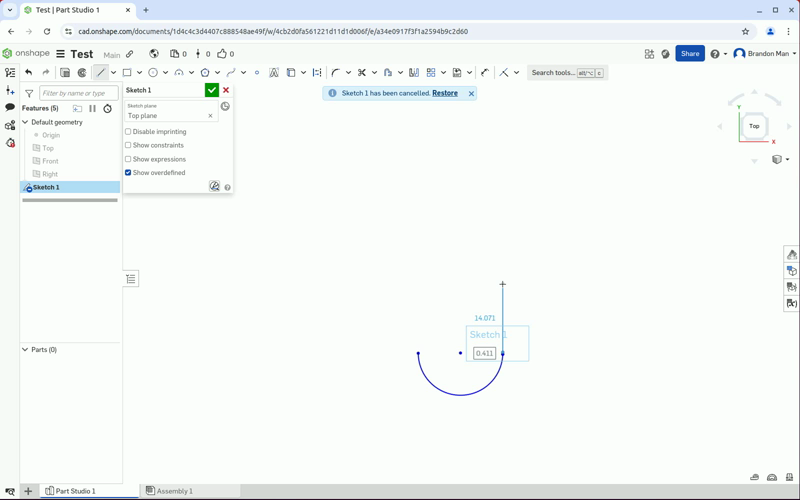
key_up(shift)
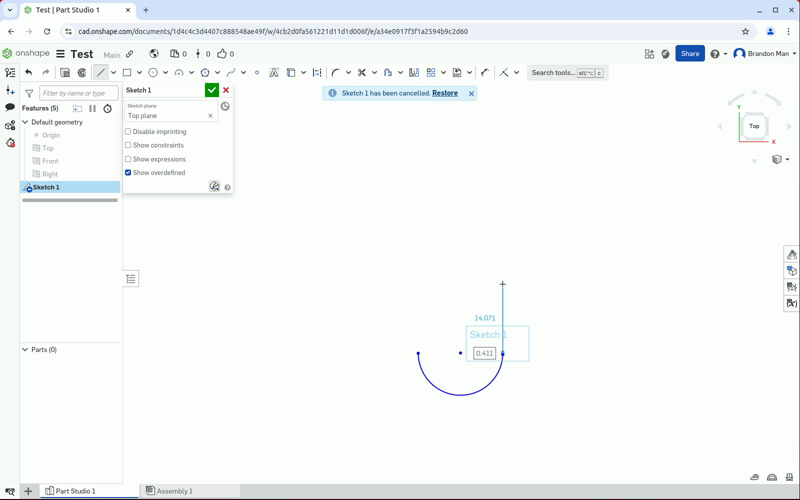
key(esc)
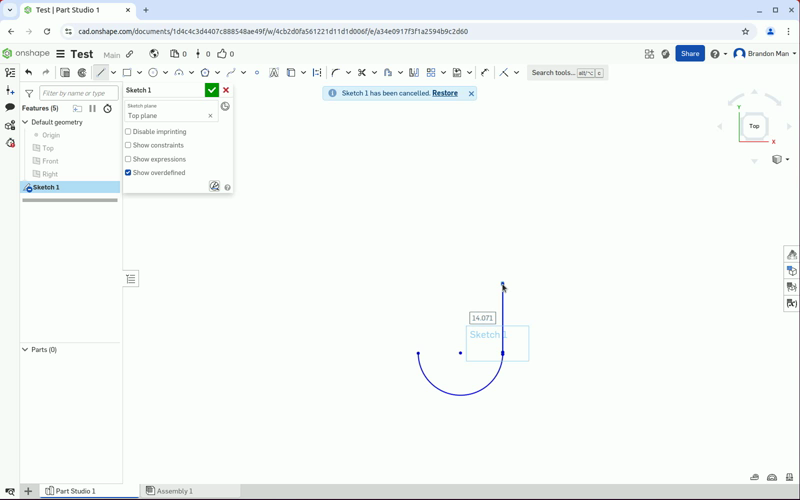
key(a)
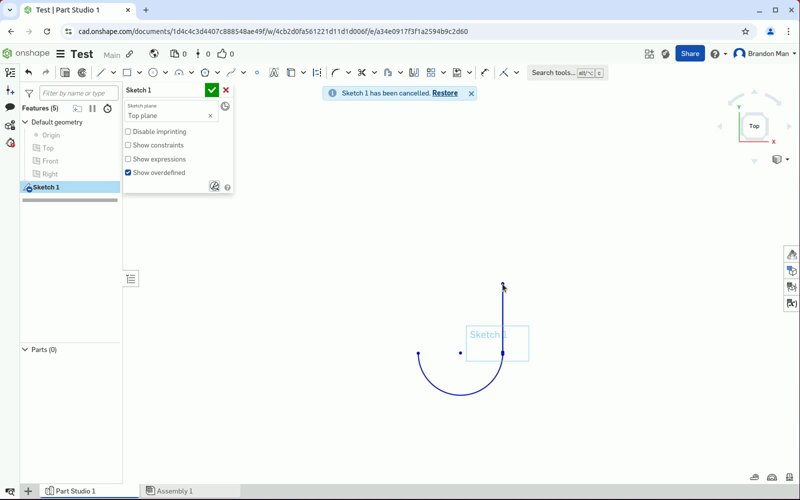
mouse_move(502, 283)
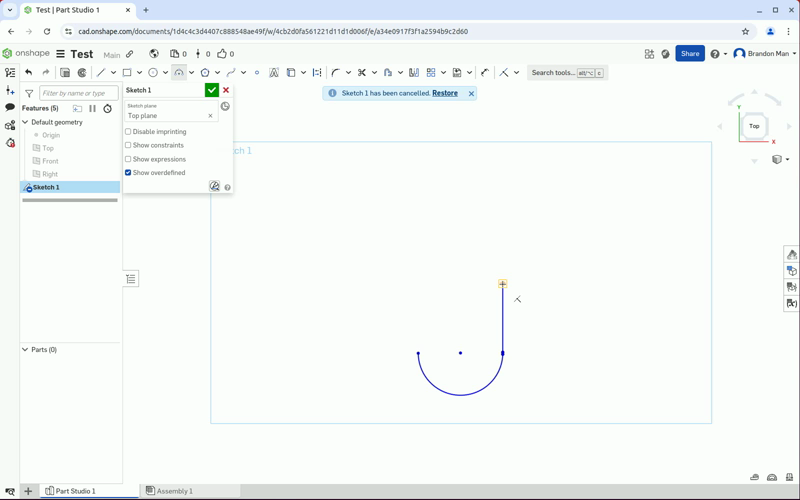
click(502, 283)
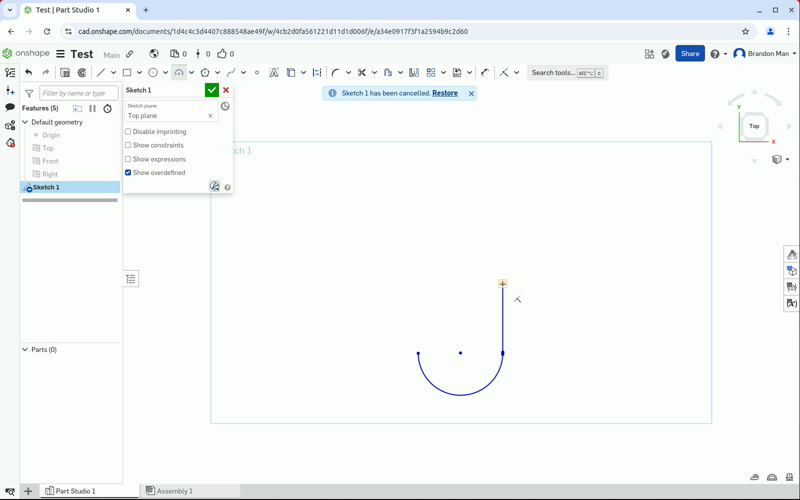
key_down(shift)
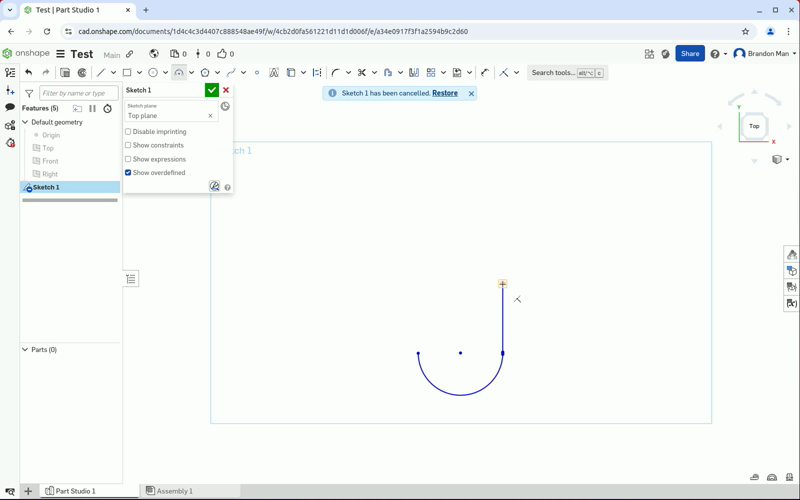
mouse_move(418, 283)
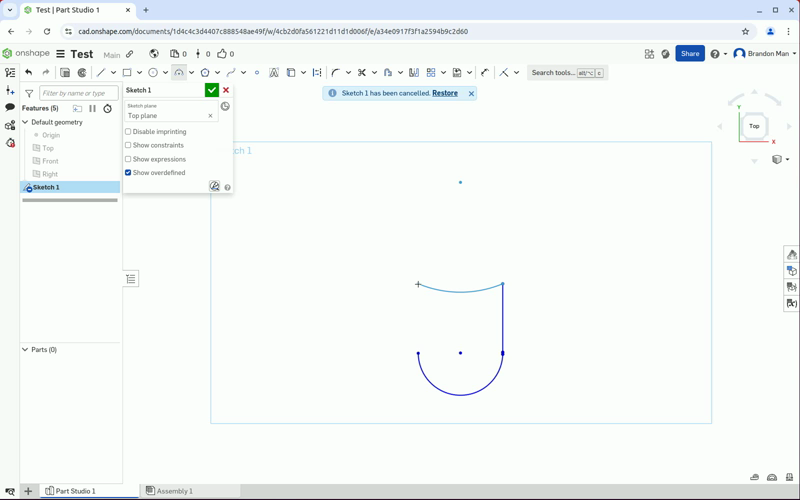
click(418, 283)
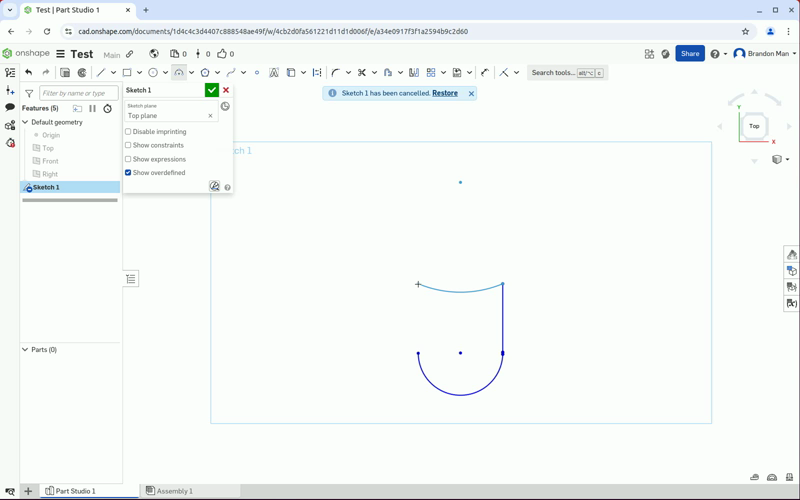
mouse_move(460, 241)
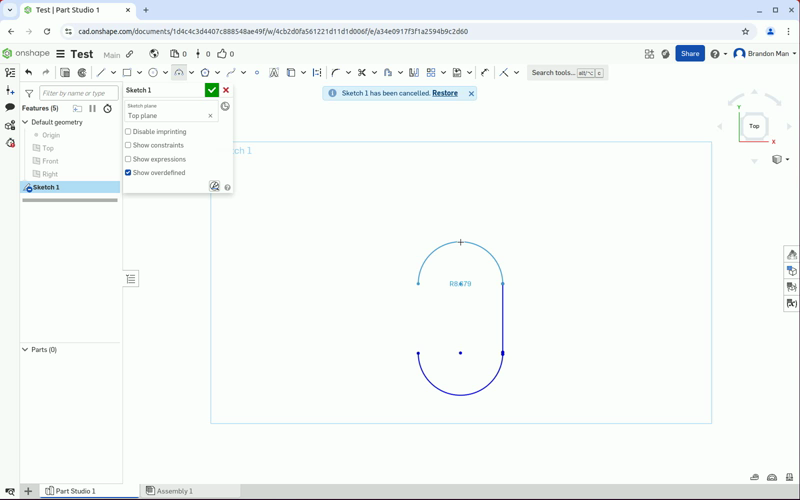
click(460, 241)
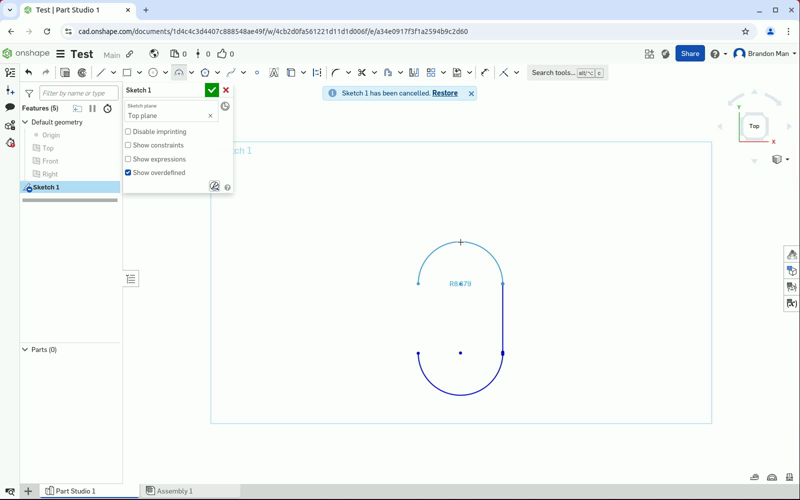
key_up(shift)
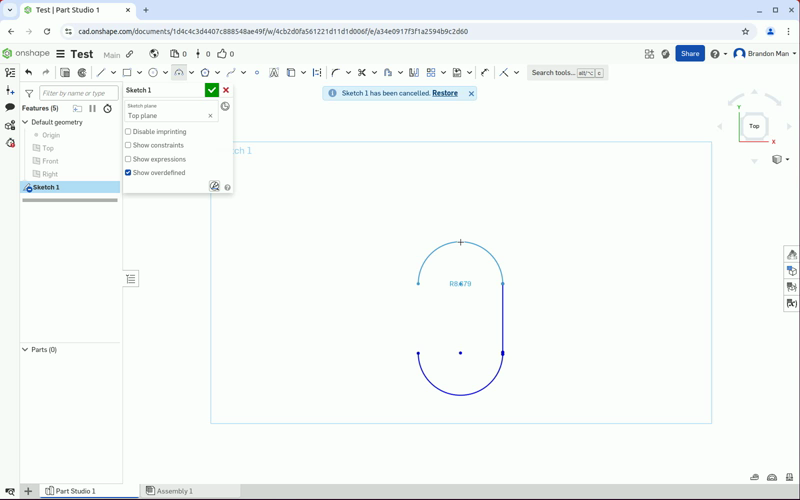
key(esc)
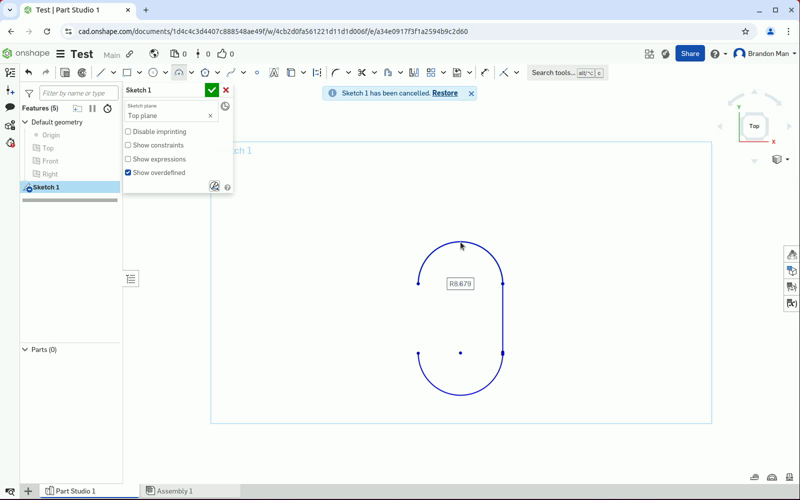
key(l)
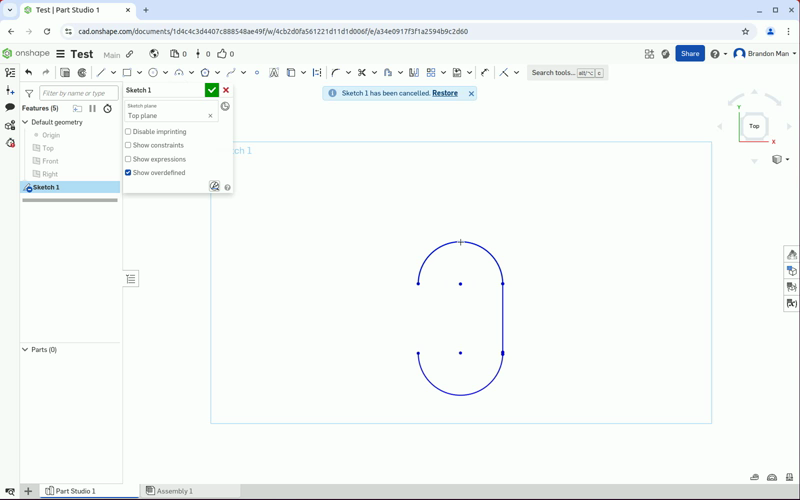
mouse_move(418, 283)
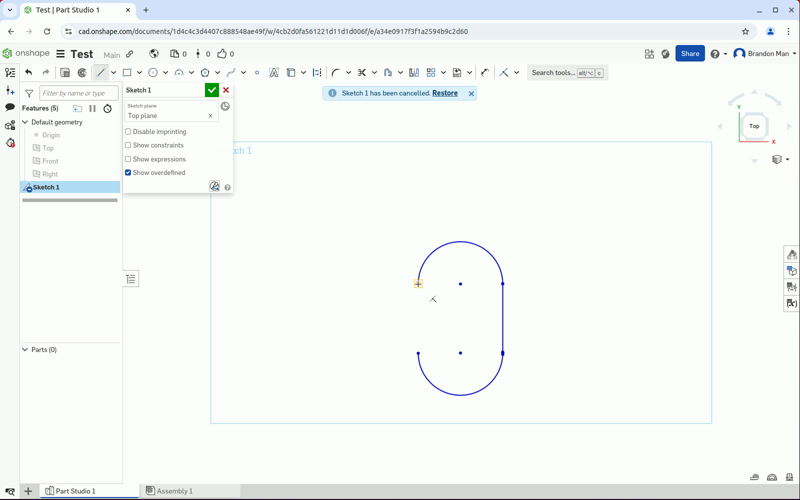
click(418, 283)
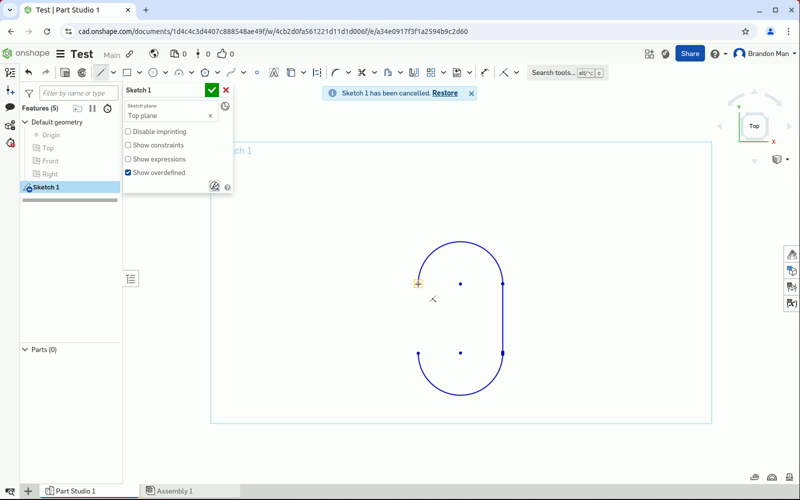
key_down(shift)
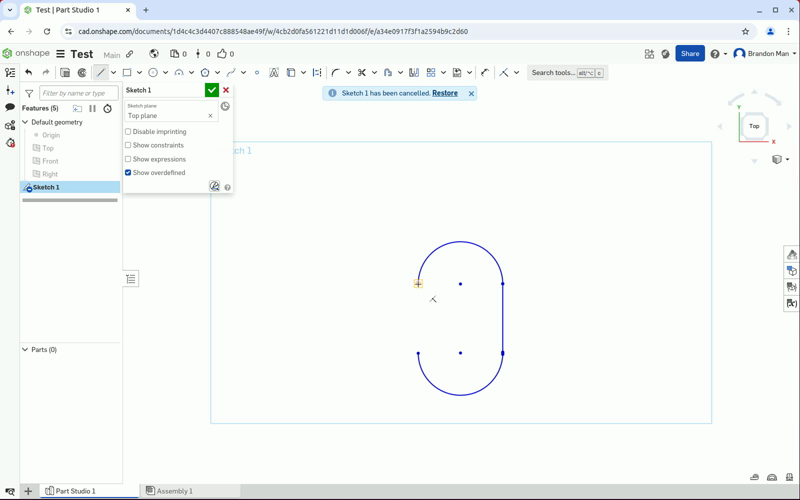
mouse_move(418, 353)
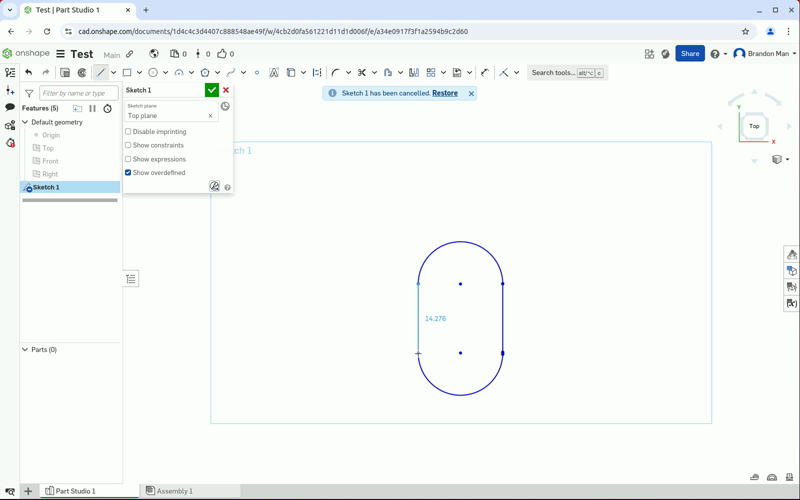
key_up(shift)
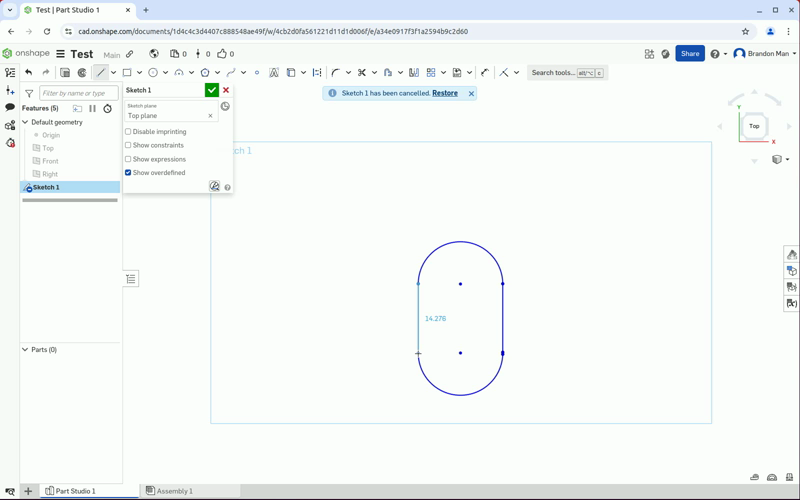
click(418, 353)
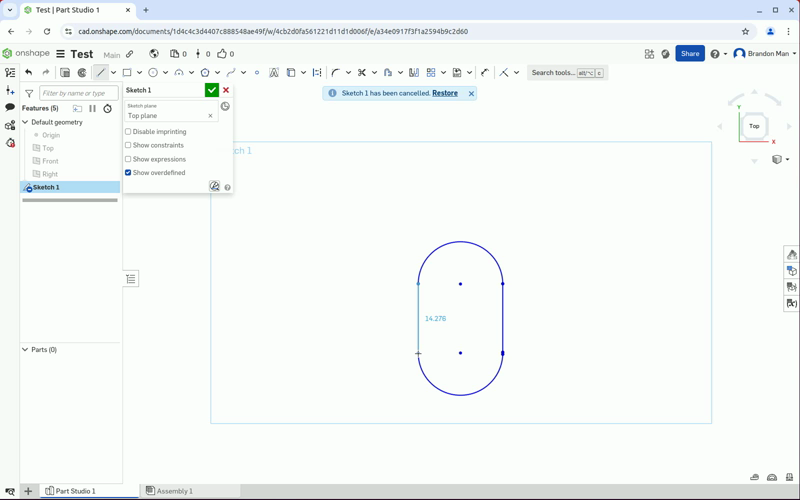
key(esc)
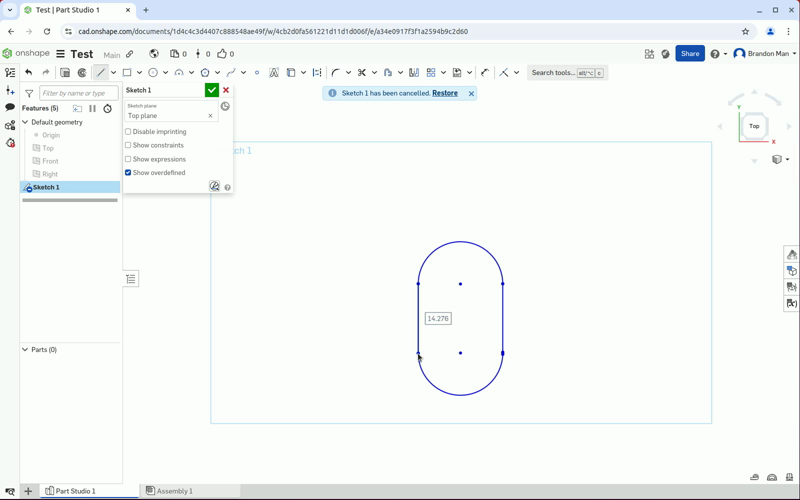
mouse_move(447, 294)
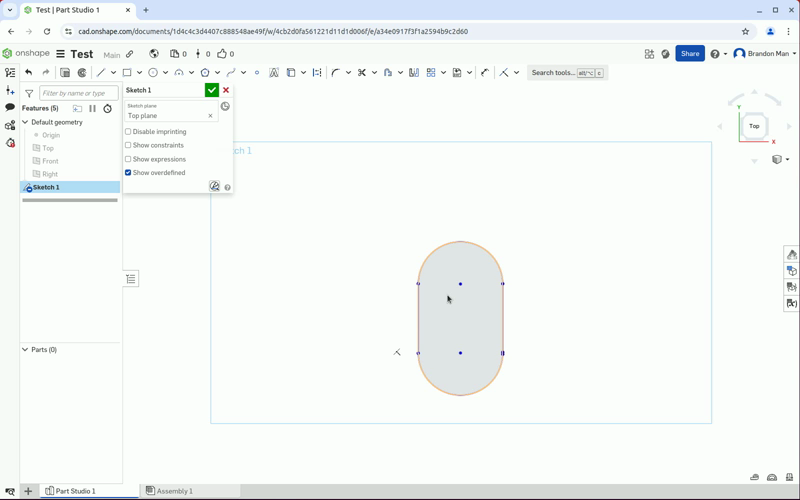
click(447, 294)
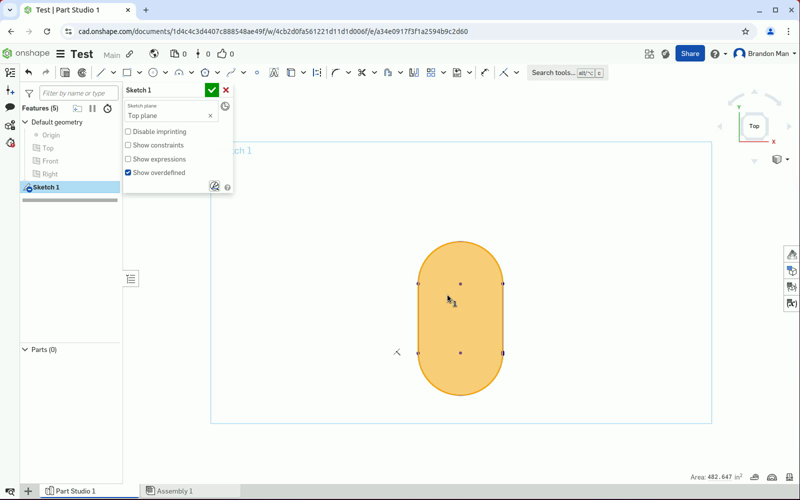
mouse_move(73, 352)
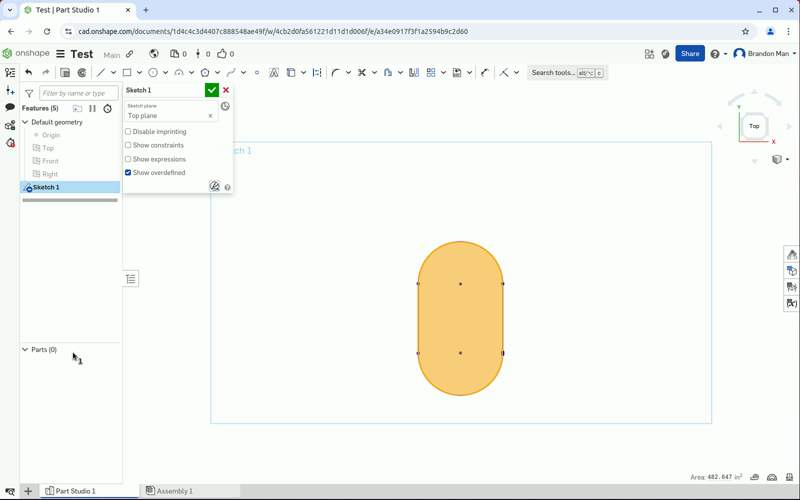
key(shift+y)
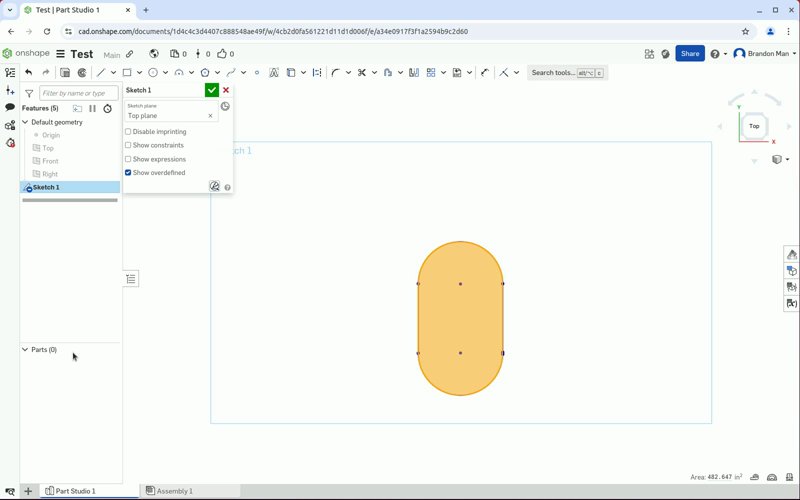
key(shift+e)
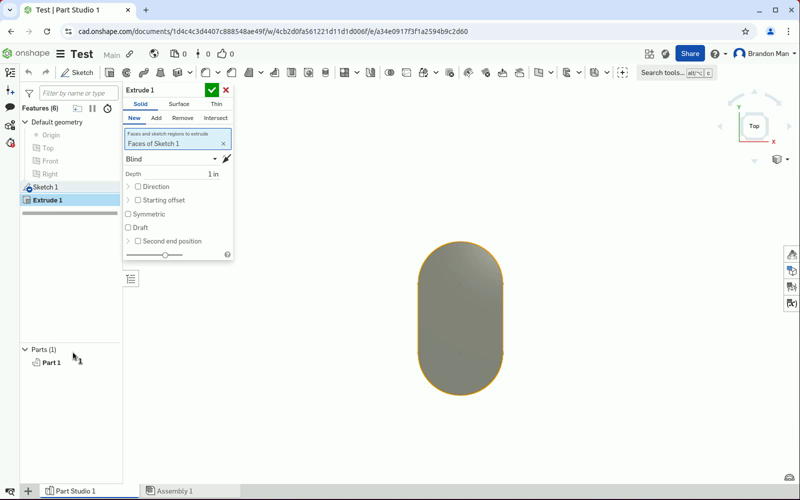
mouse_move(143, 106)
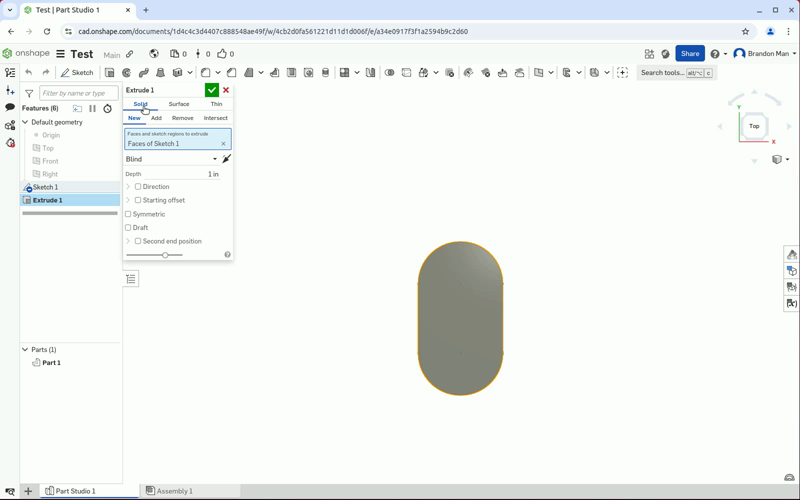
click(143, 106)
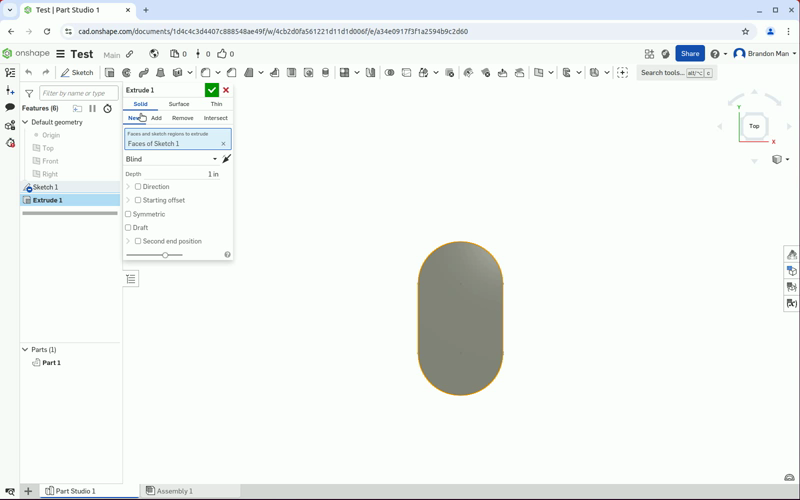
mouse_move(137, 120)
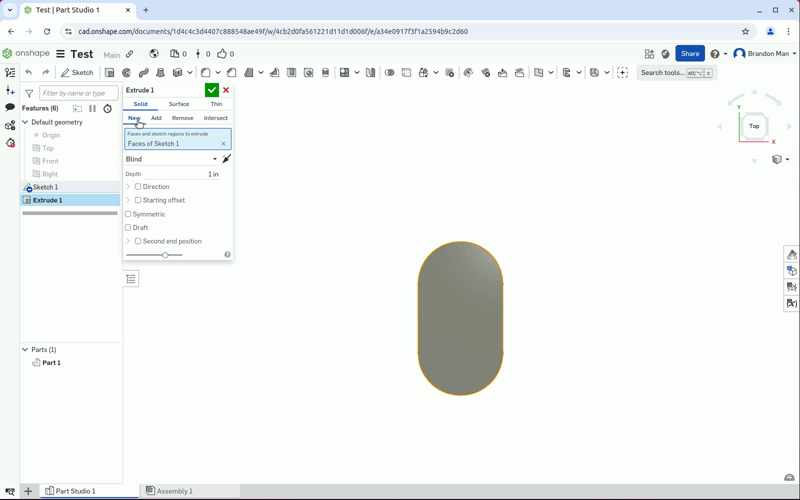
click(137, 120)
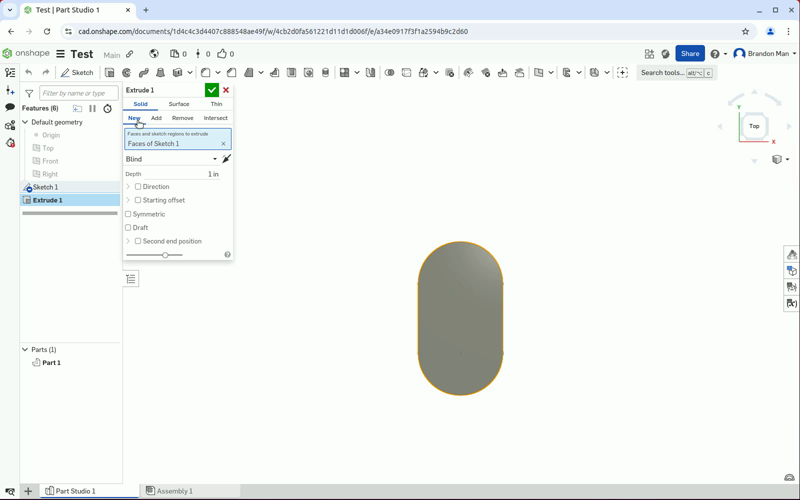
key(tab, 4)
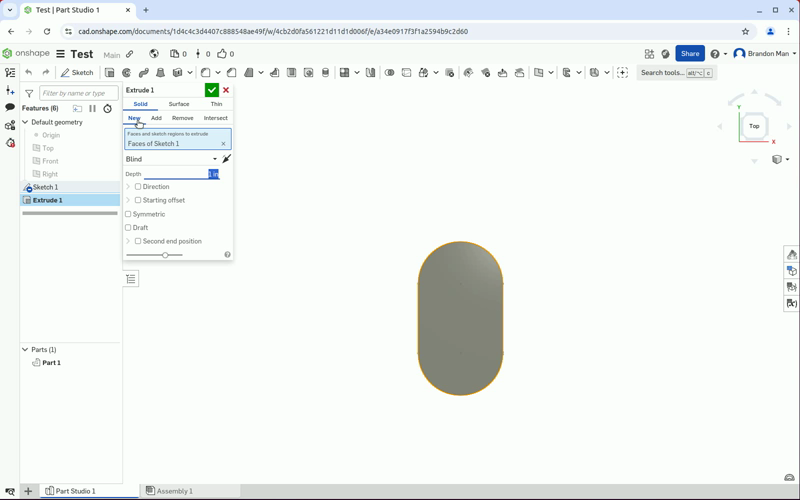
text(1.444)
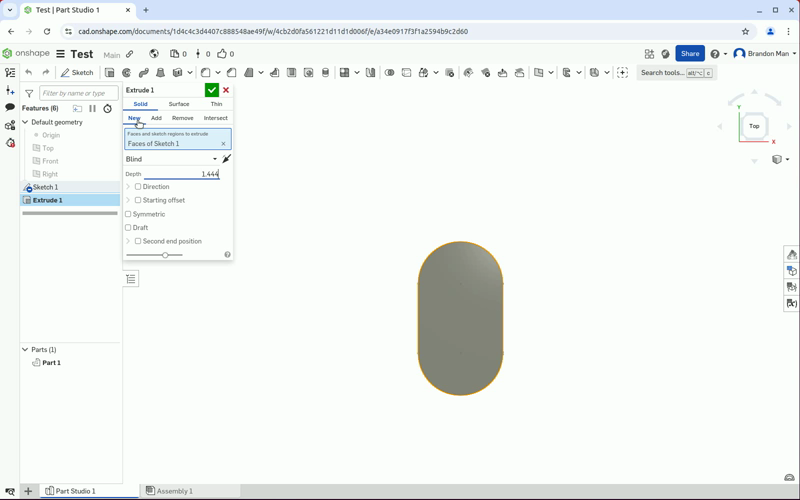
key(enter)
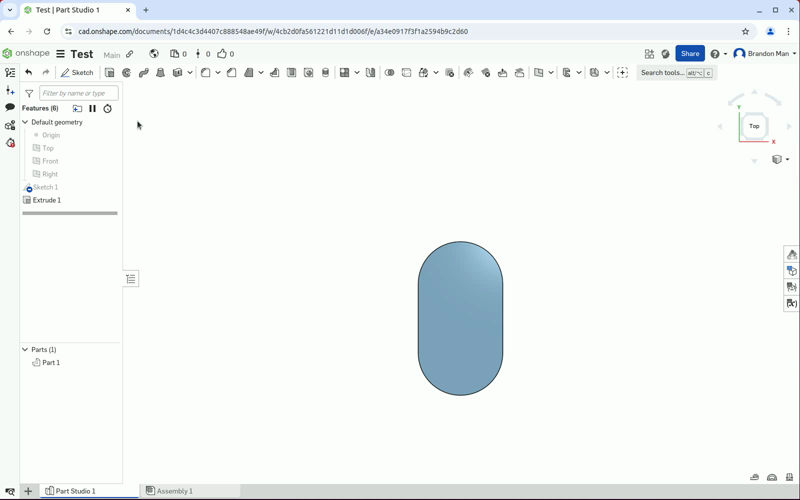
key(shift+h)
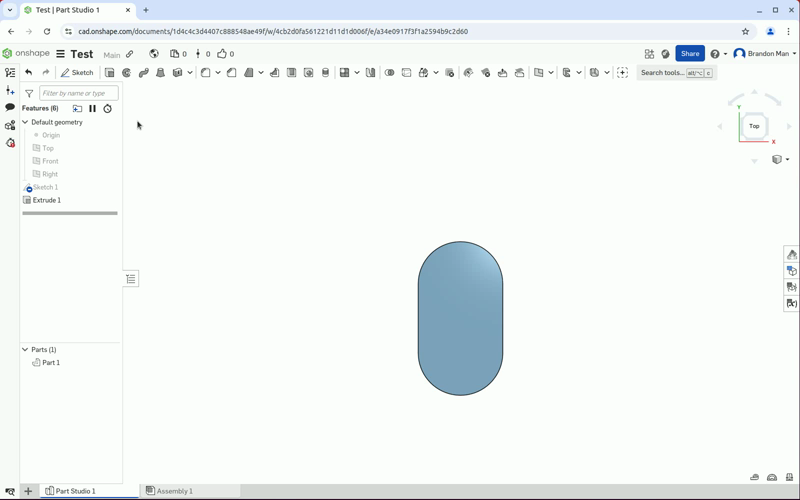
key(shift+h)
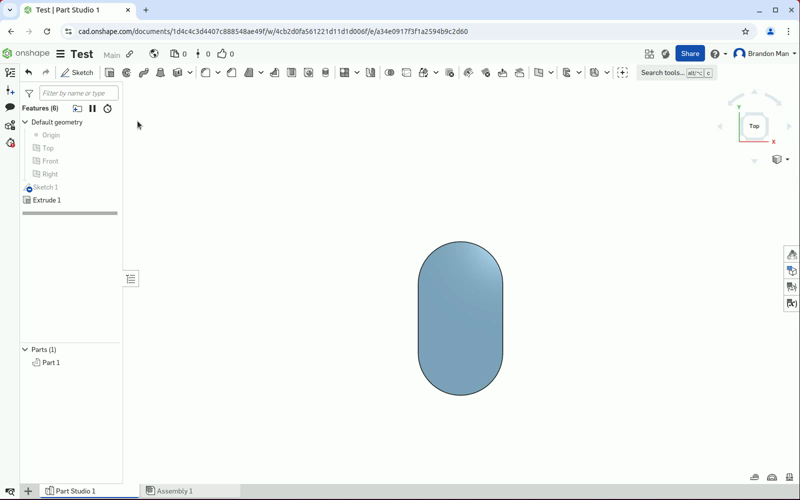
mouse_move(73, 189)
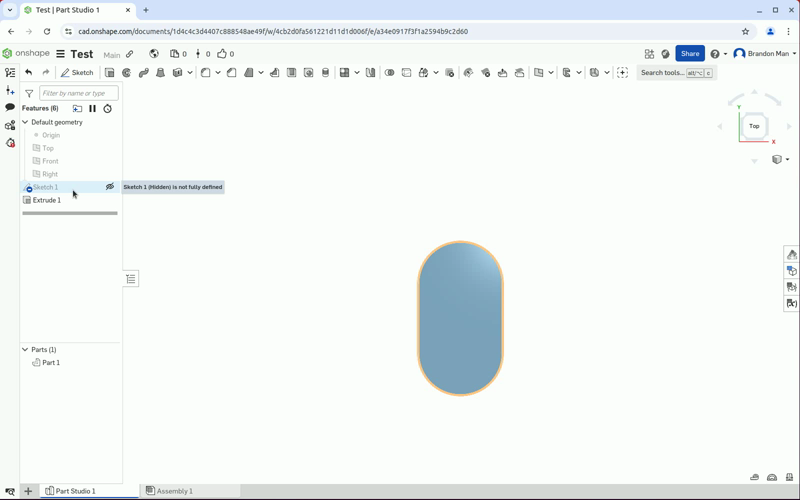
click(73, 189)
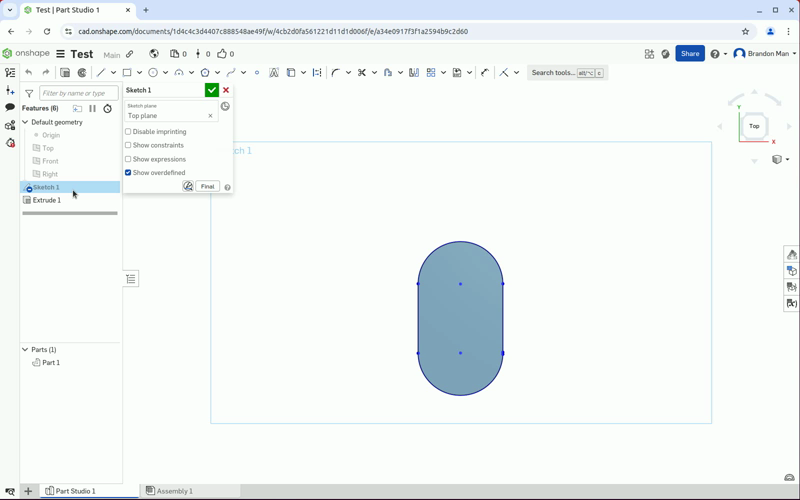
mouse_move(229, 92)
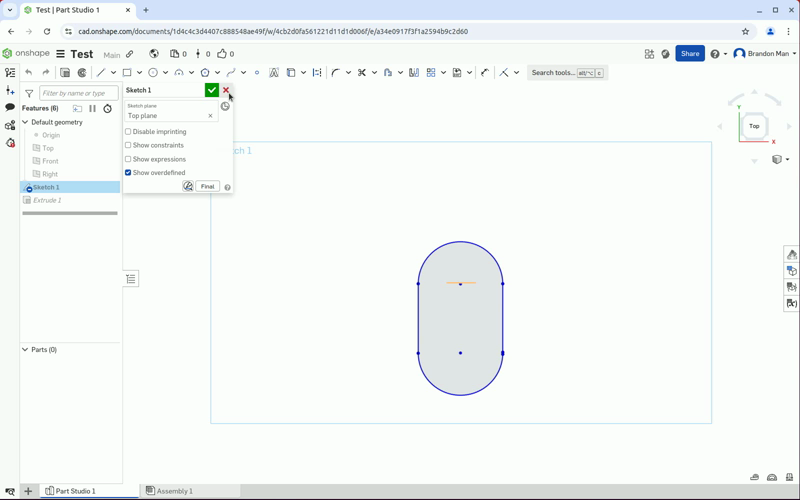
click(229, 92)
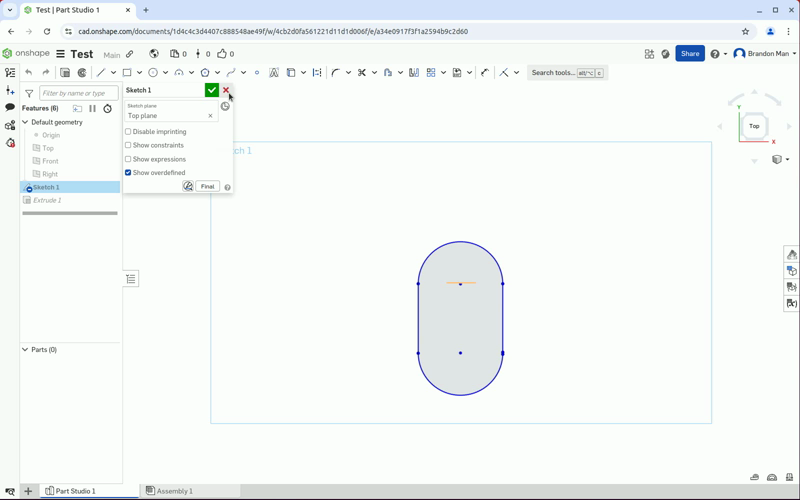
key(shift+s)
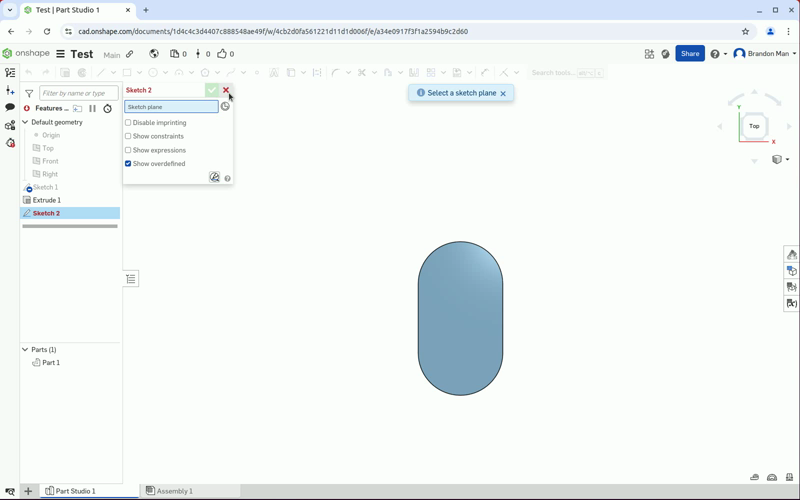
mouse_move(73, 150)
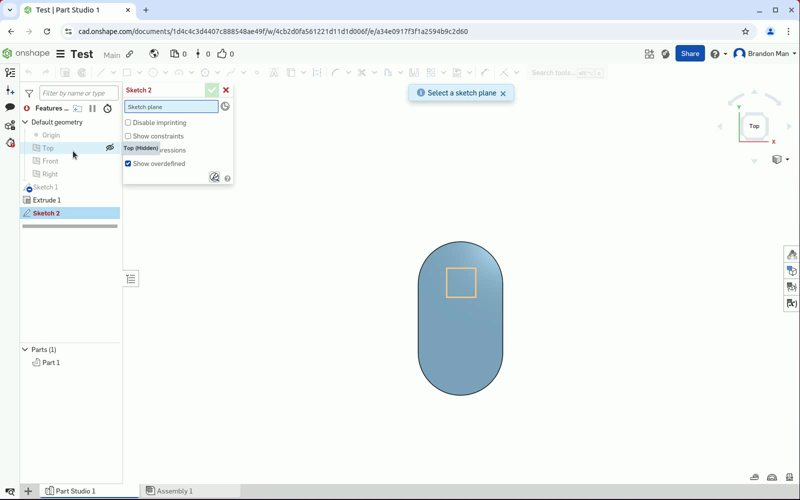
click(73, 150)
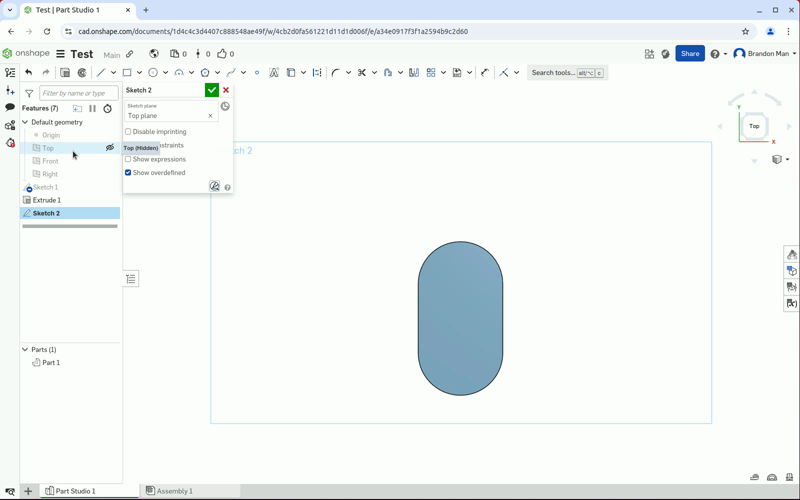
mouse_move(73, 352)
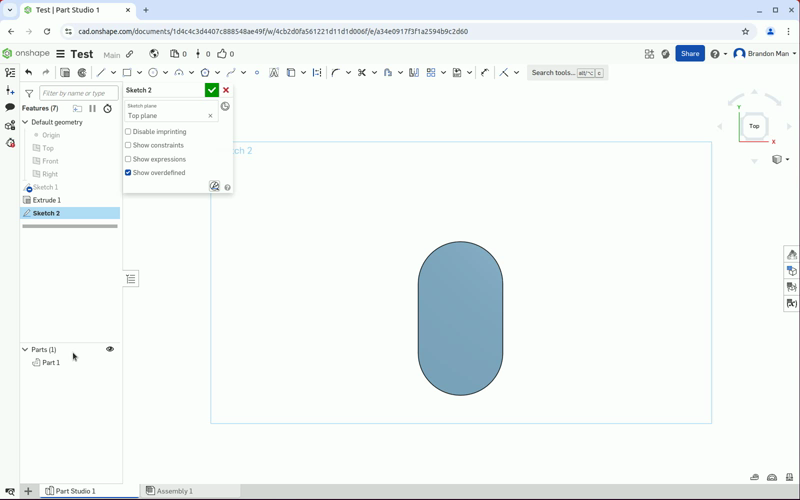
key(y)
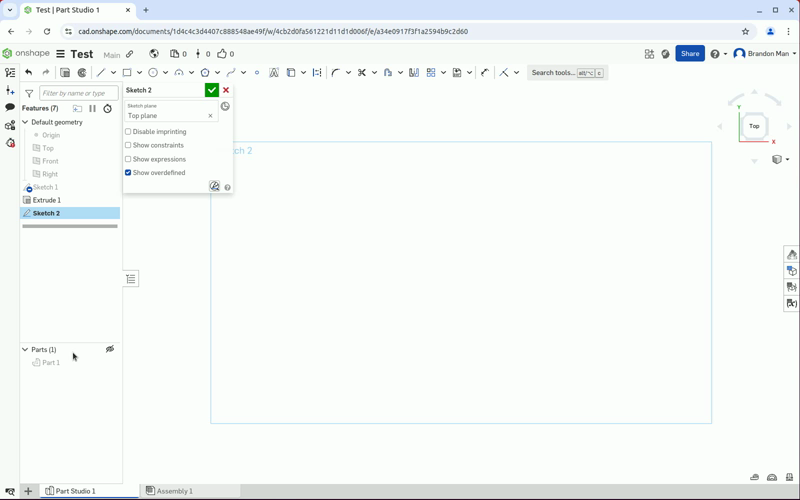
key(a)
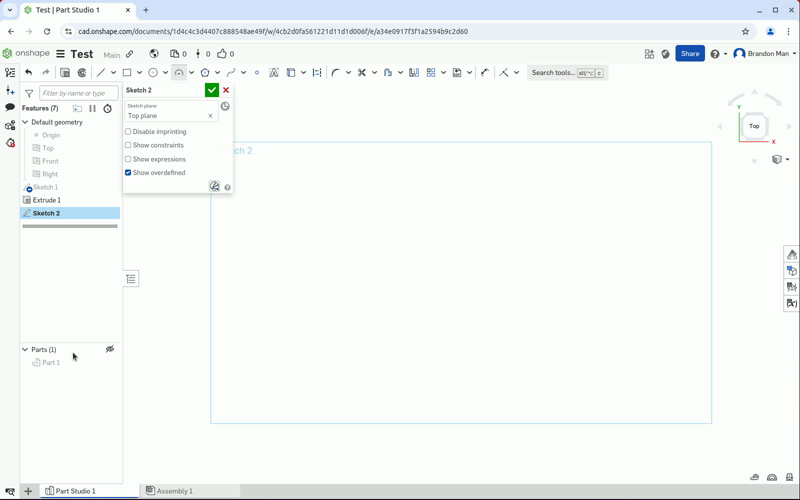
key_down(shift)
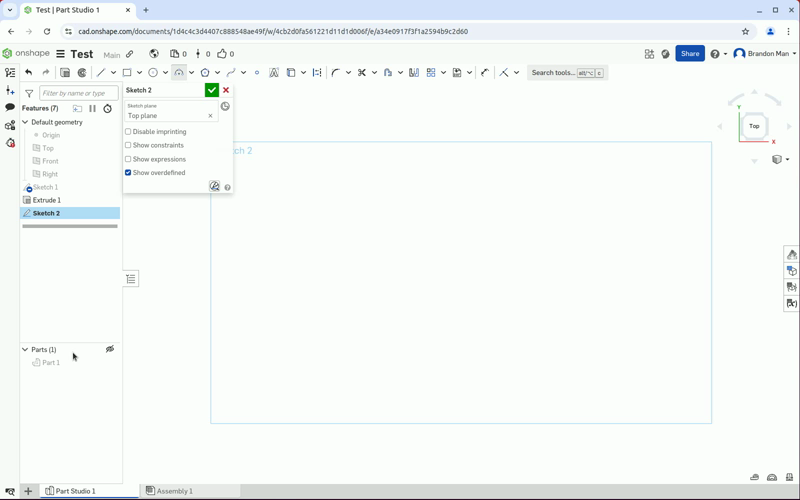
mouse_move(502, 354)
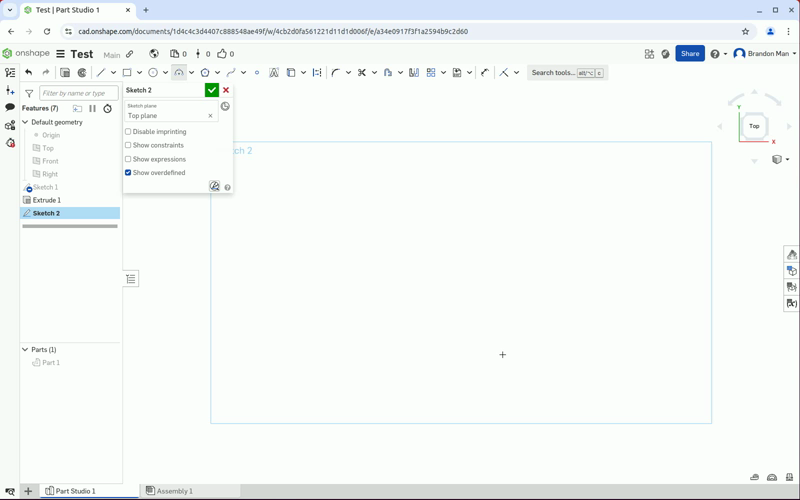
click(502, 354)
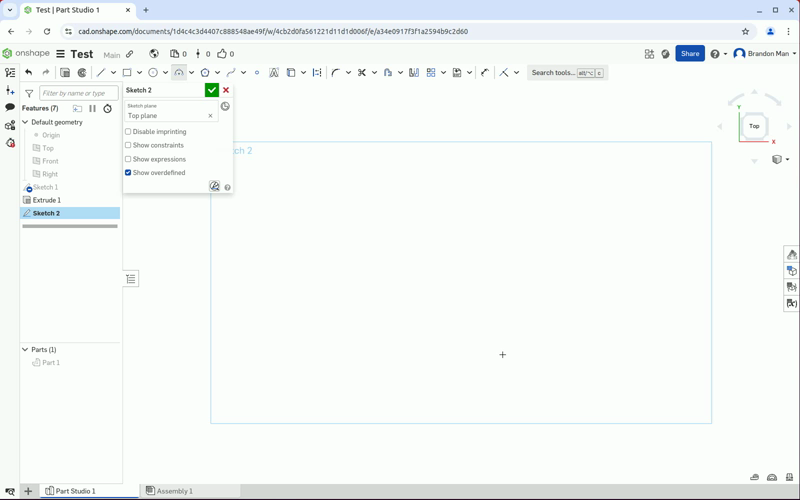
key_up(shift)
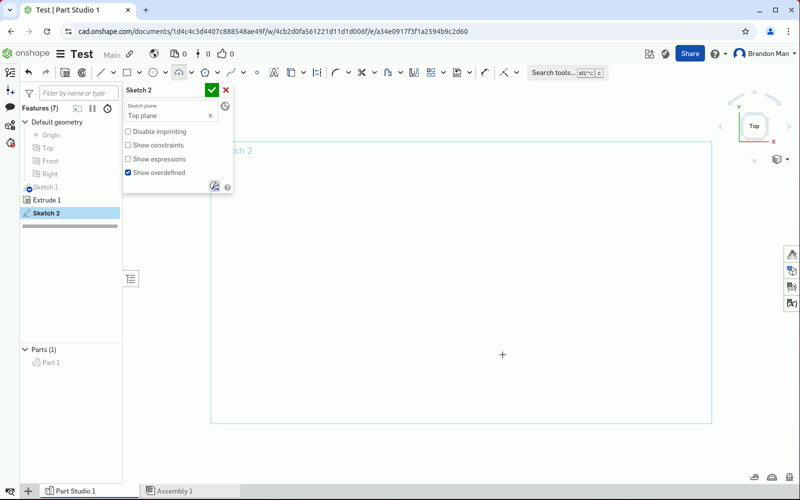
key_down(shift)
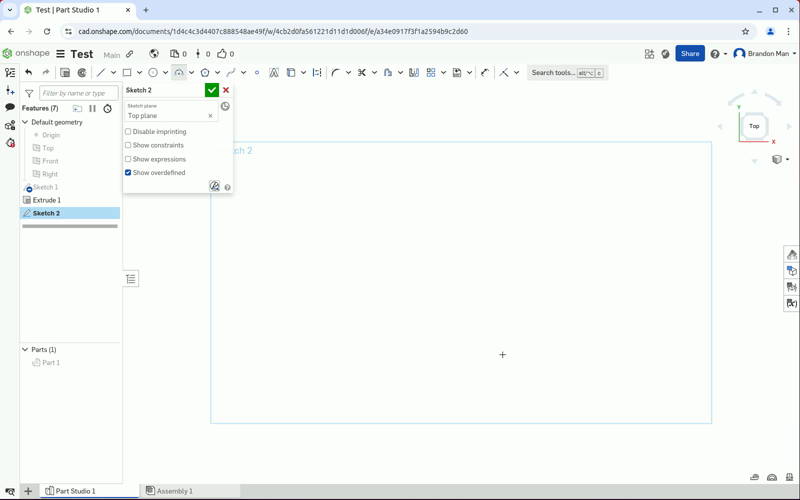
mouse_move(502, 351)
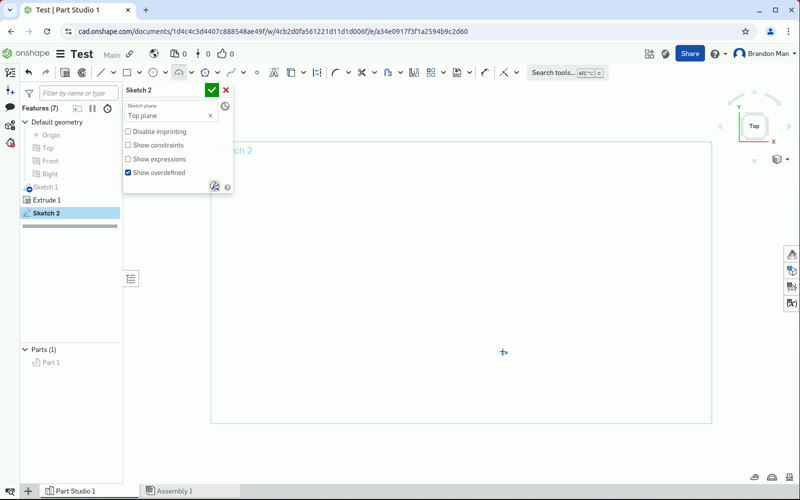
scroll(6)
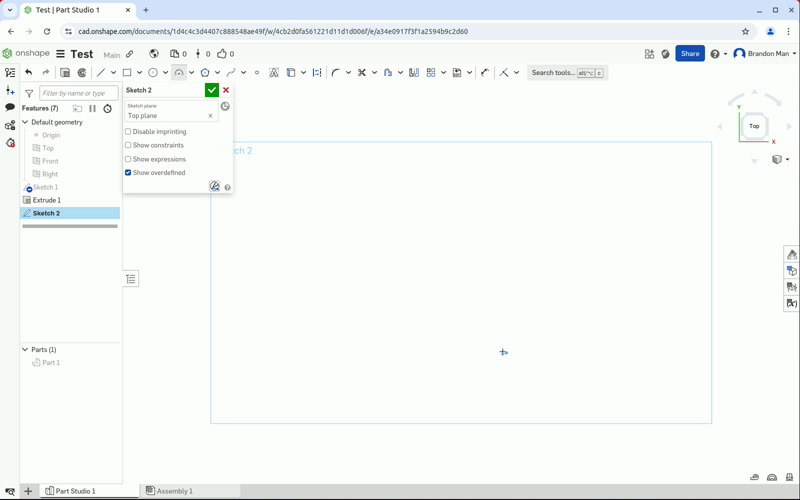
scroll(6)
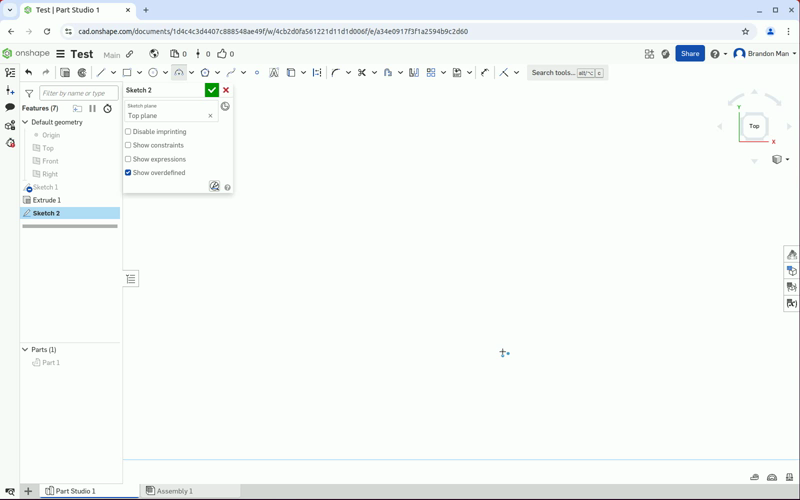
scroll(6)
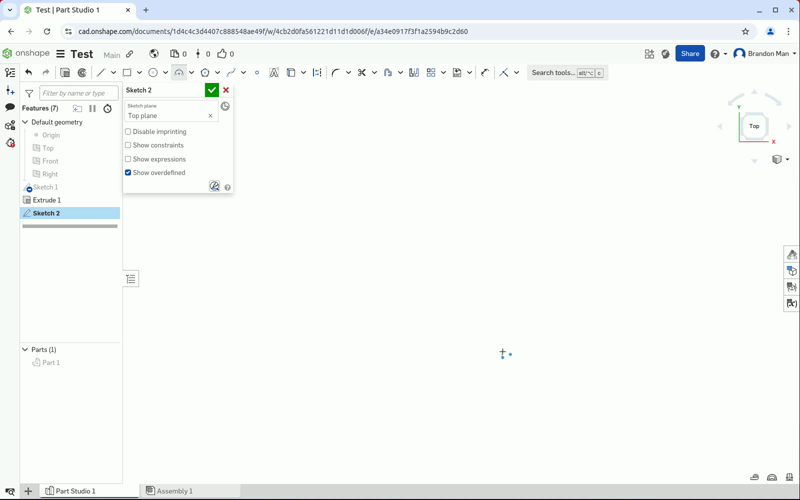
scroll(6)
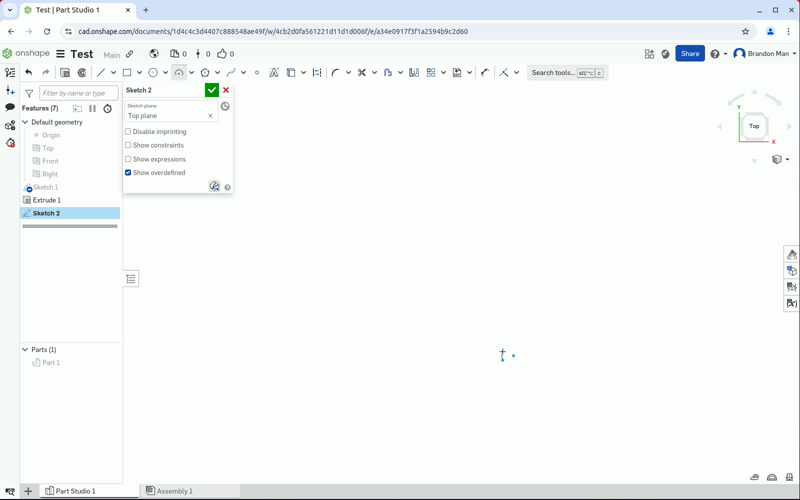
scroll(6)
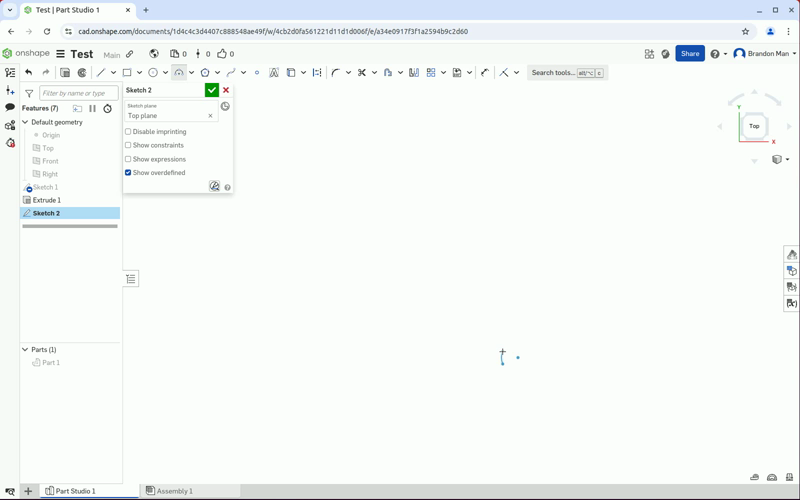
scroll(6)
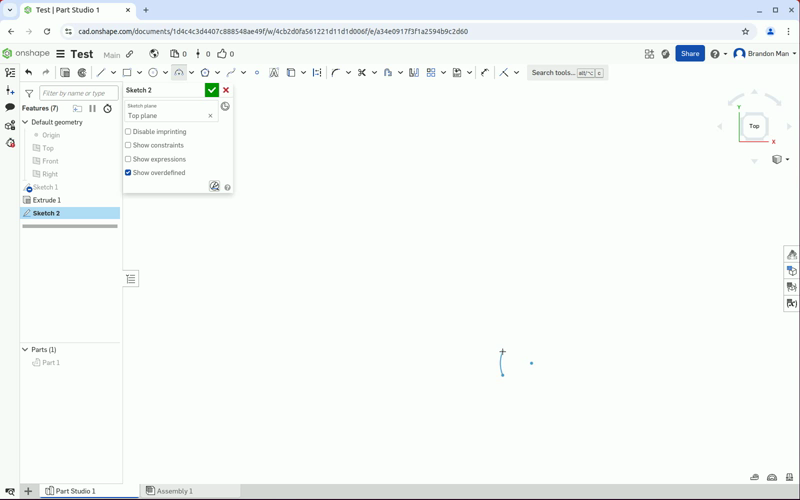
scroll(6)
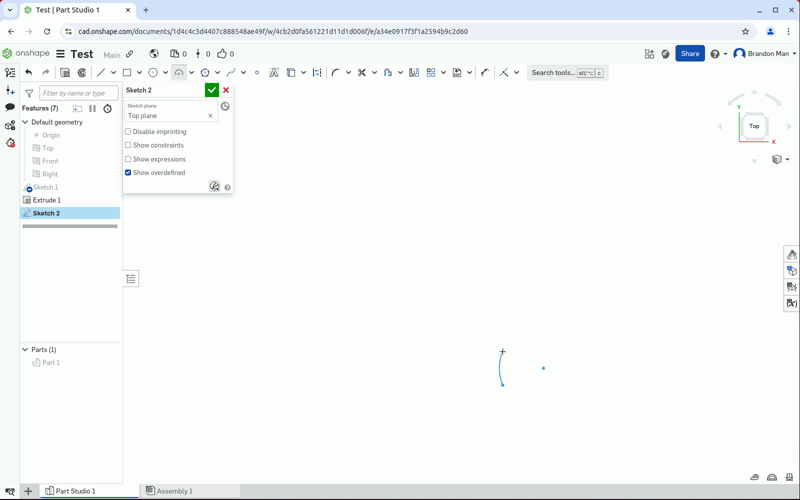
click(502, 351)
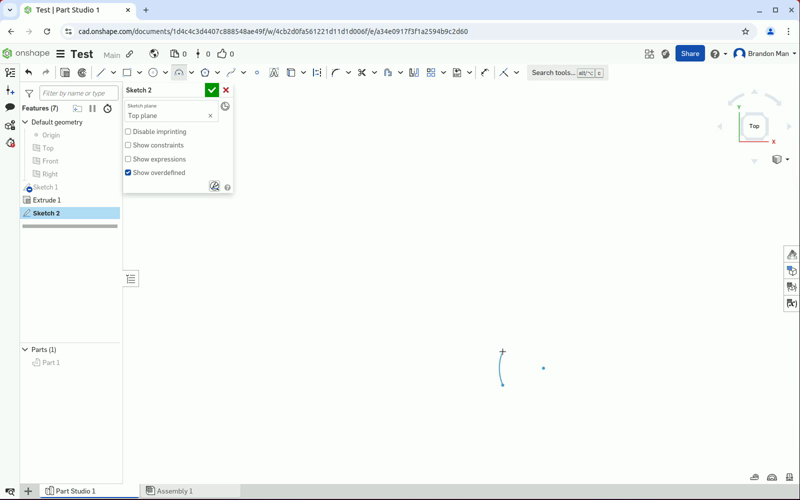
scroll(-6)
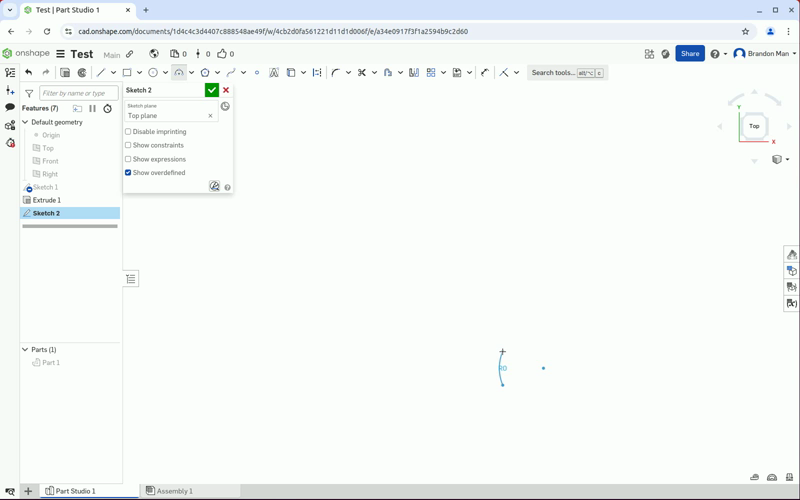
scroll(-6)
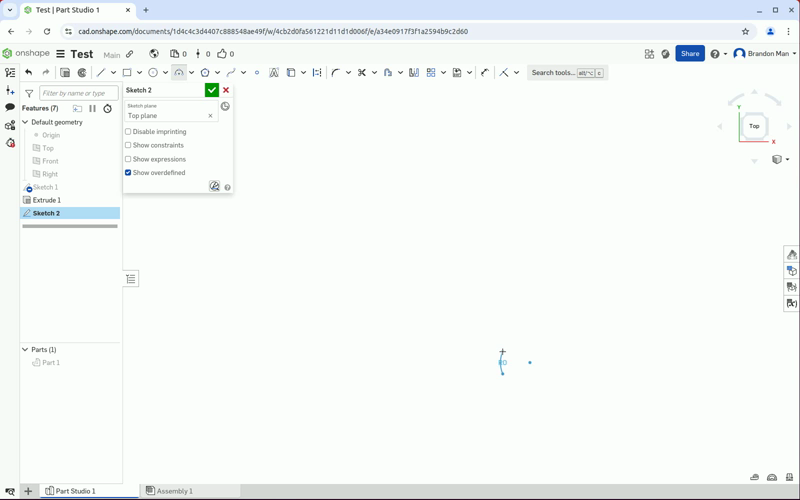
scroll(-6)
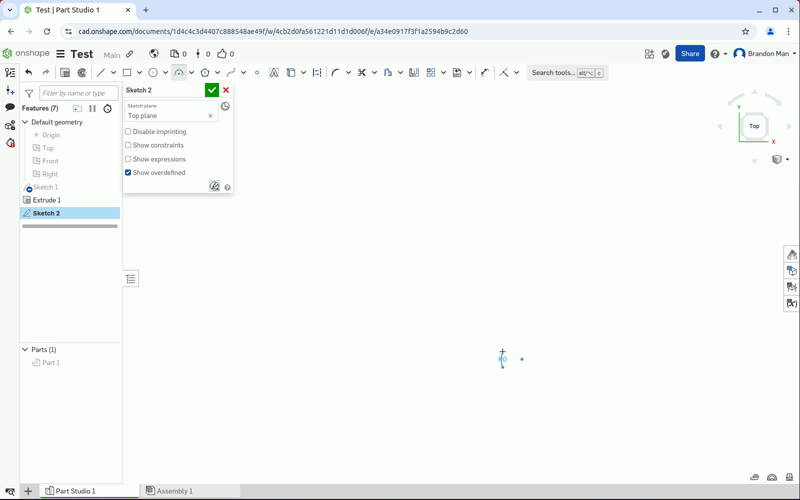
scroll(-6)
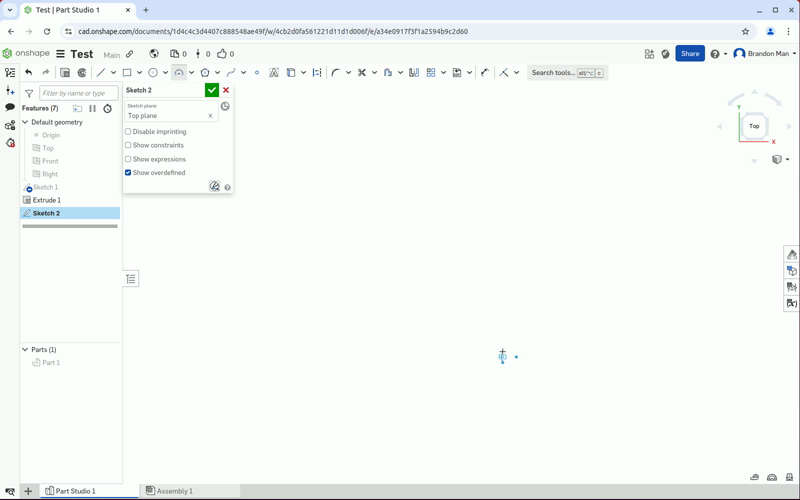
scroll(-6)
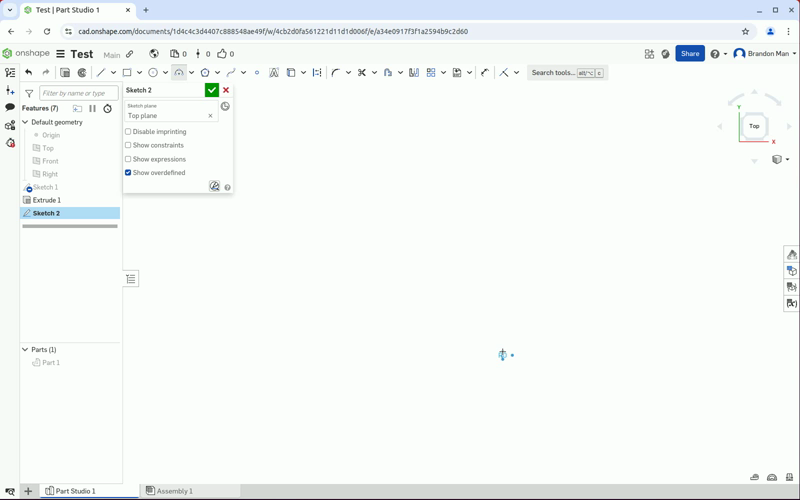
scroll(-6)
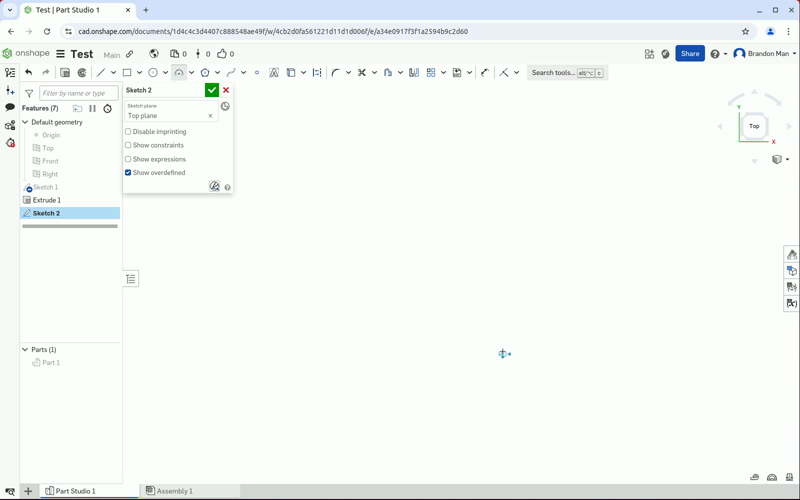
scroll(-6)
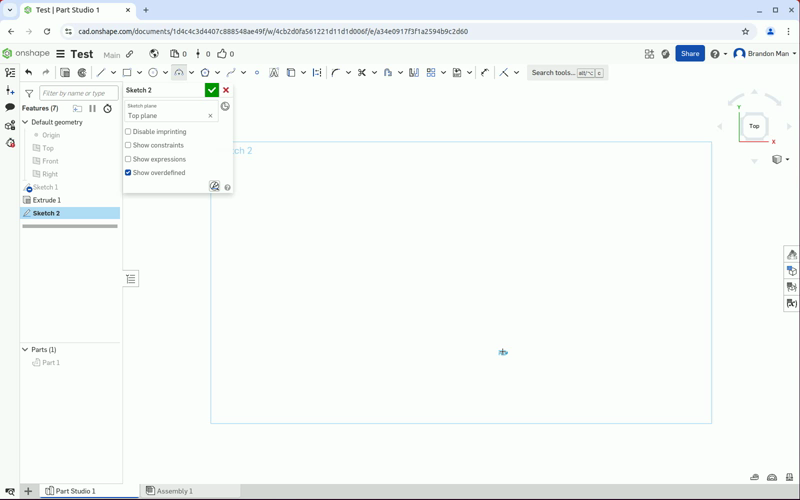
mouse_move(503, 352)
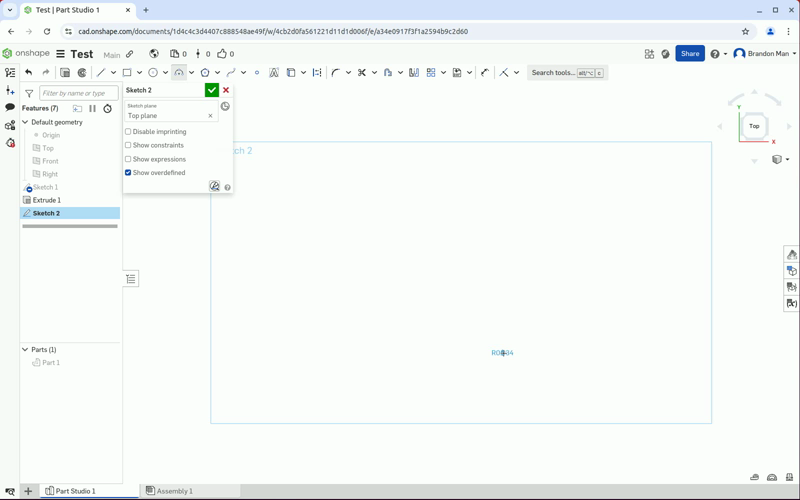
scroll(6)
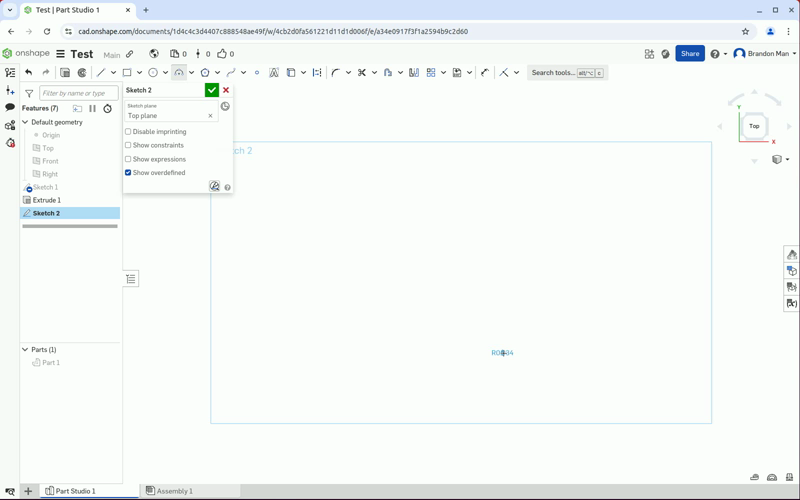
scroll(6)
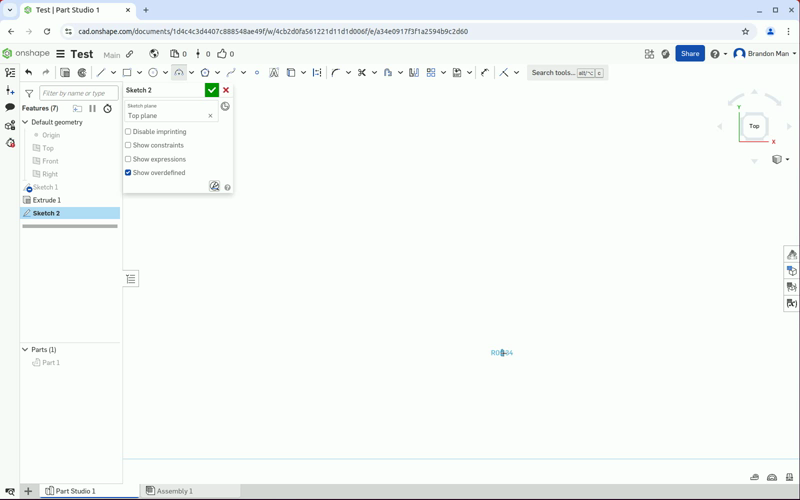
scroll(6)
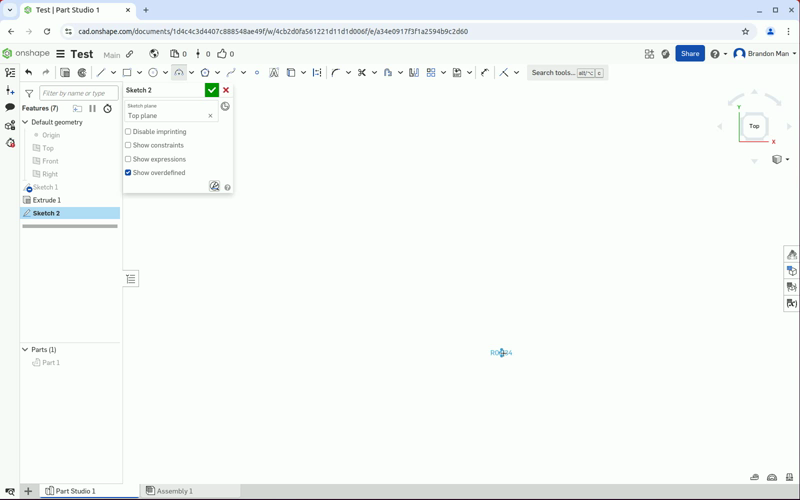
scroll(6)
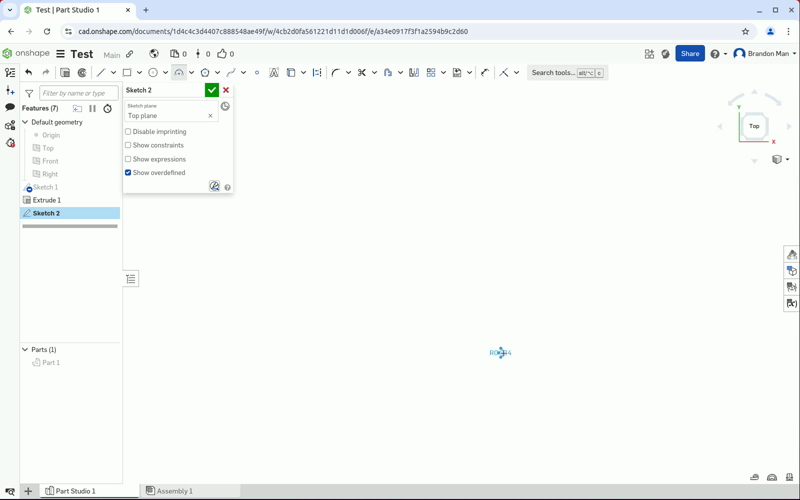
scroll(6)
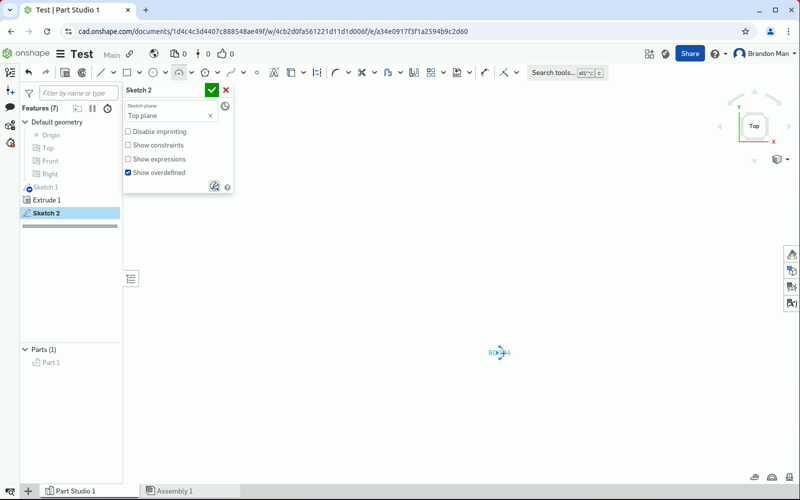
scroll(6)
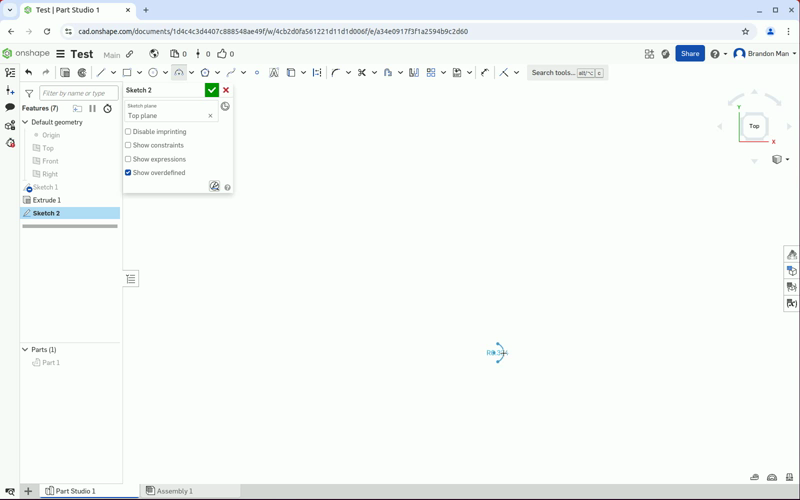
scroll(6)
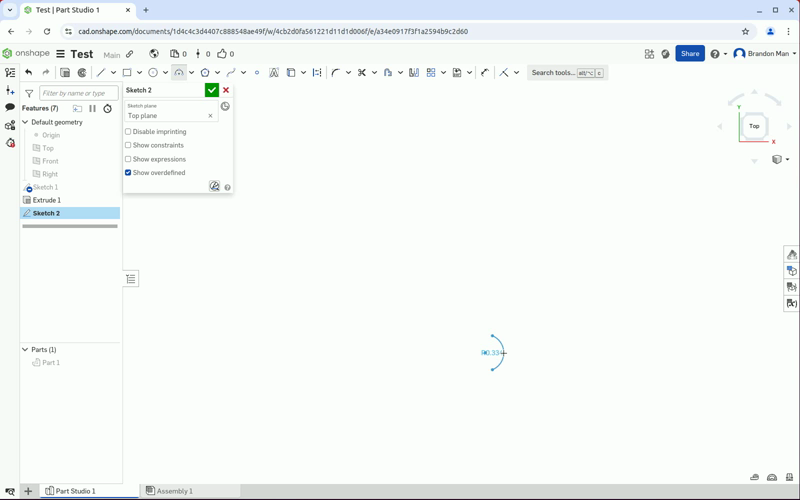
click(503, 352)
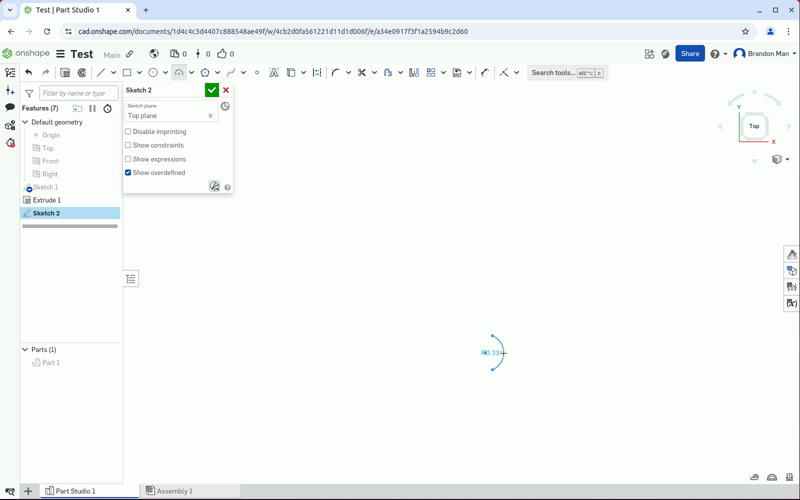
scroll(-6)
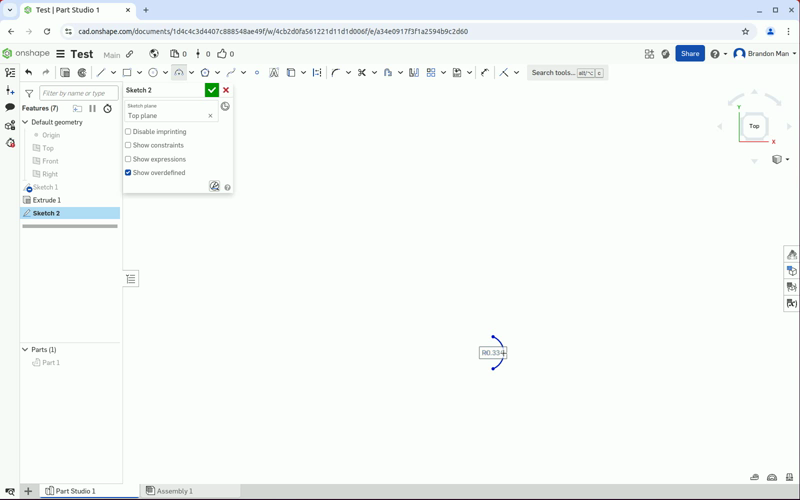
scroll(-6)
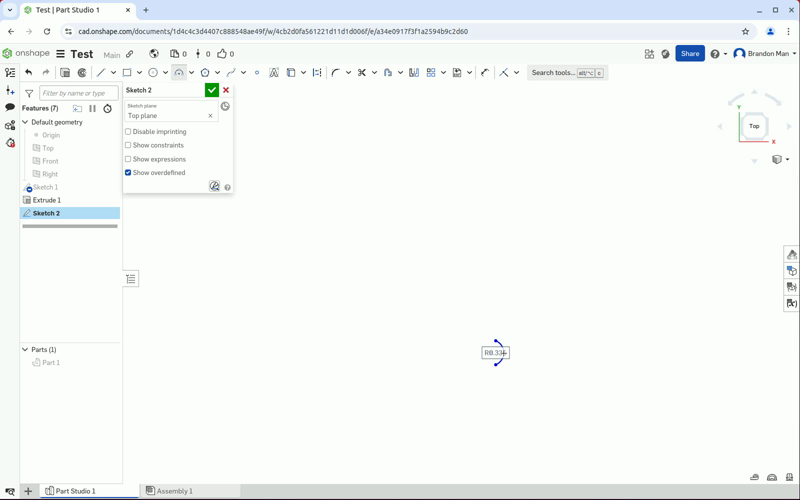
scroll(-6)
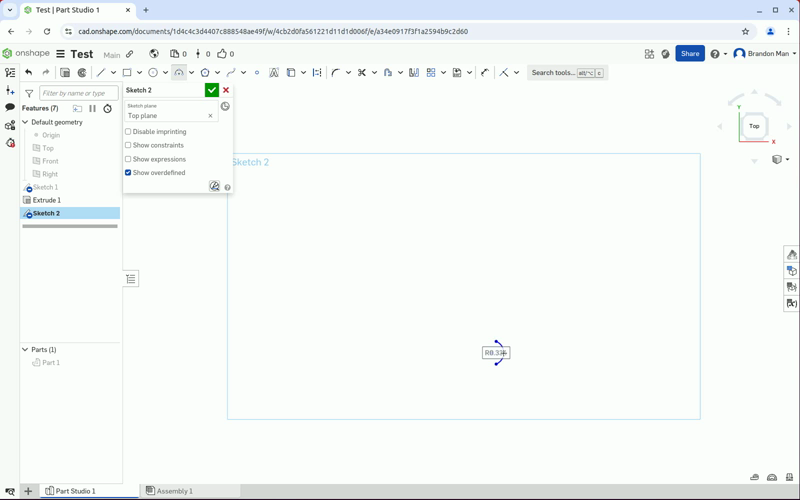
scroll(-6)
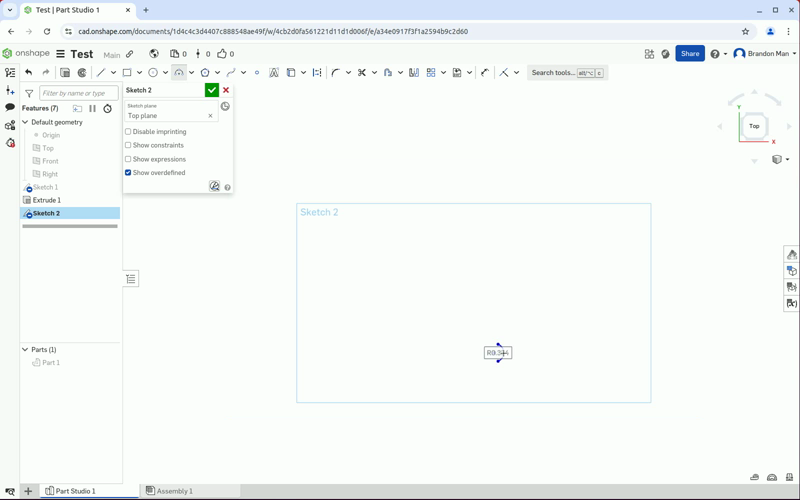
scroll(-6)
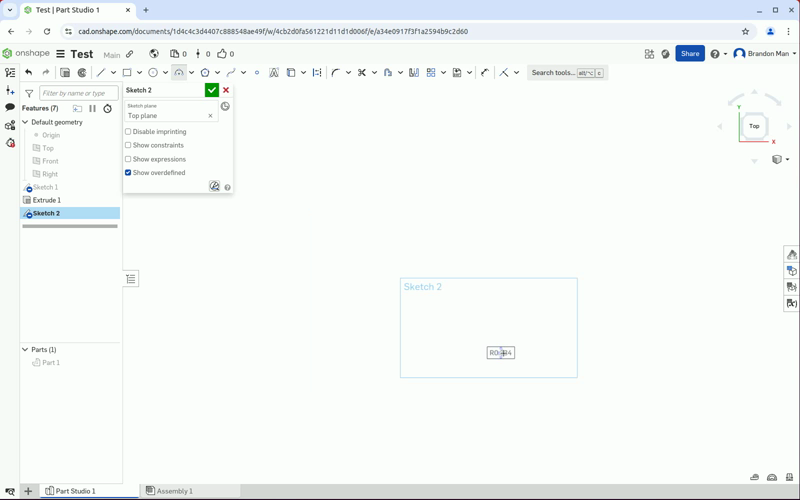
scroll(-6)
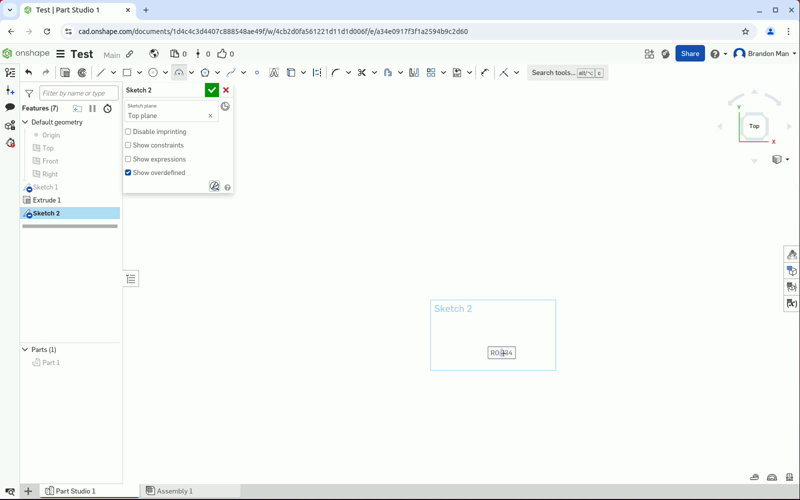
scroll(-6)
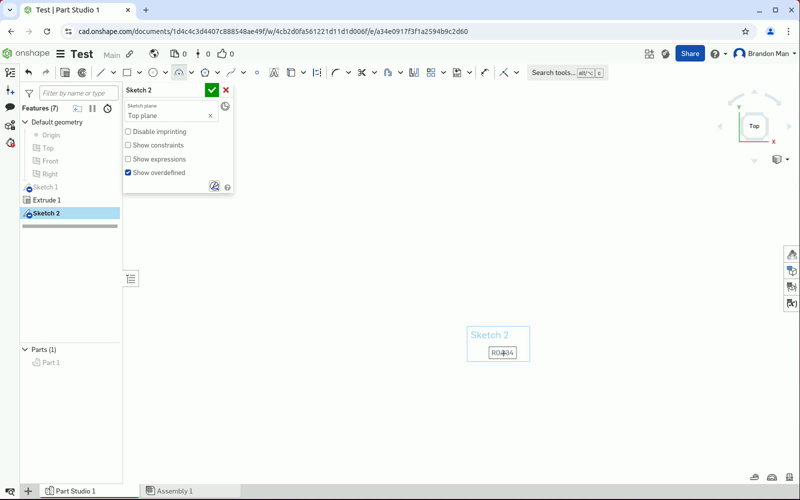
key_up(shift)
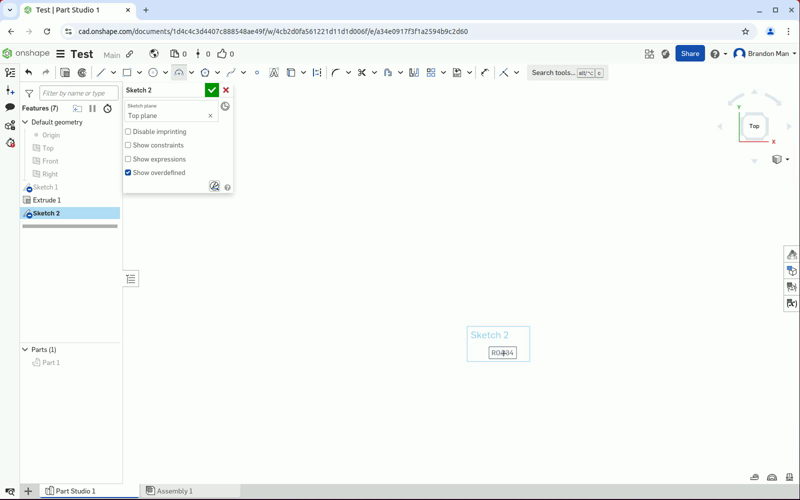
key(esc)
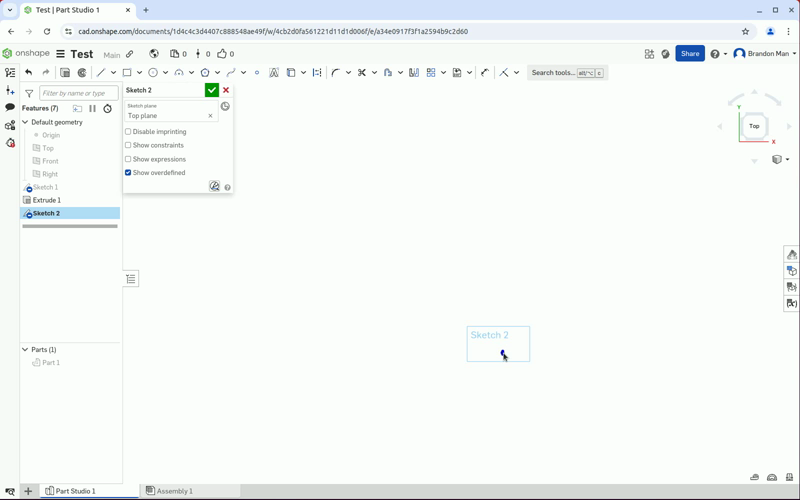
key(l)
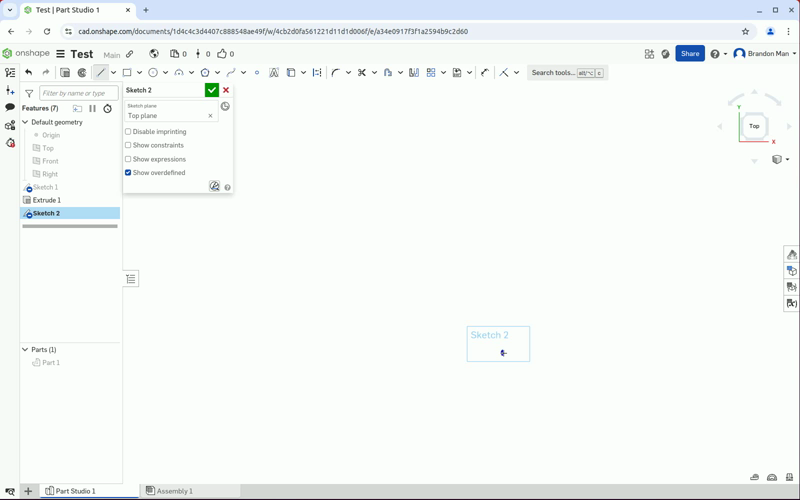
mouse_move(502, 351)
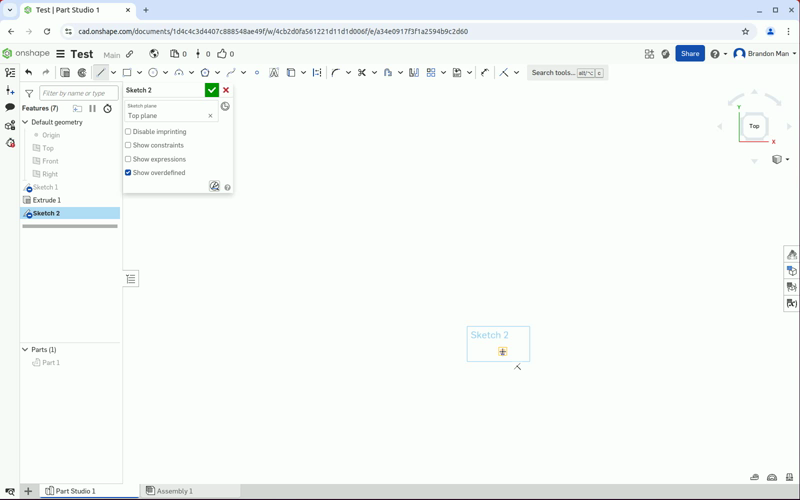
scroll(6)
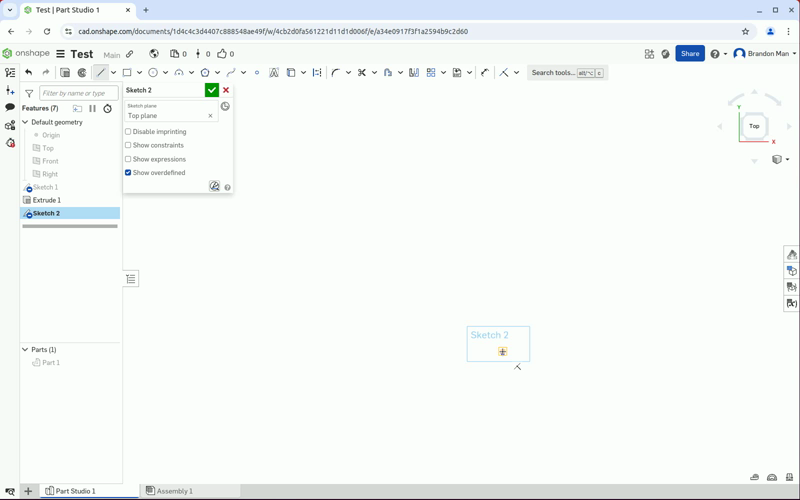
scroll(6)
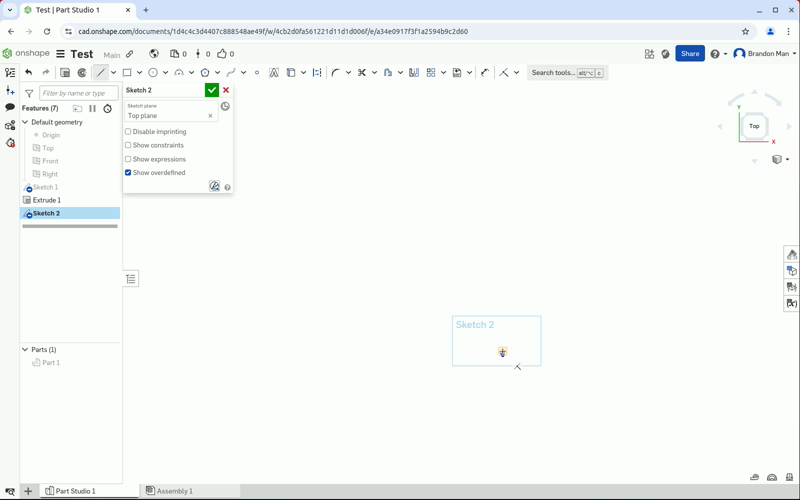
scroll(6)
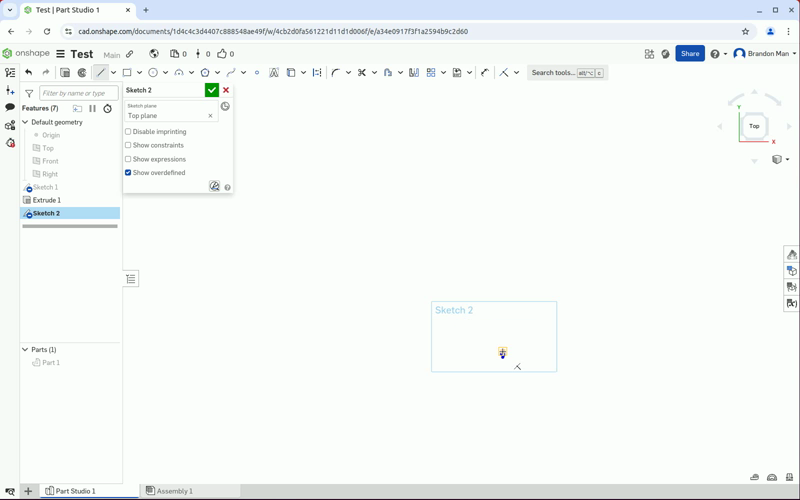
scroll(6)
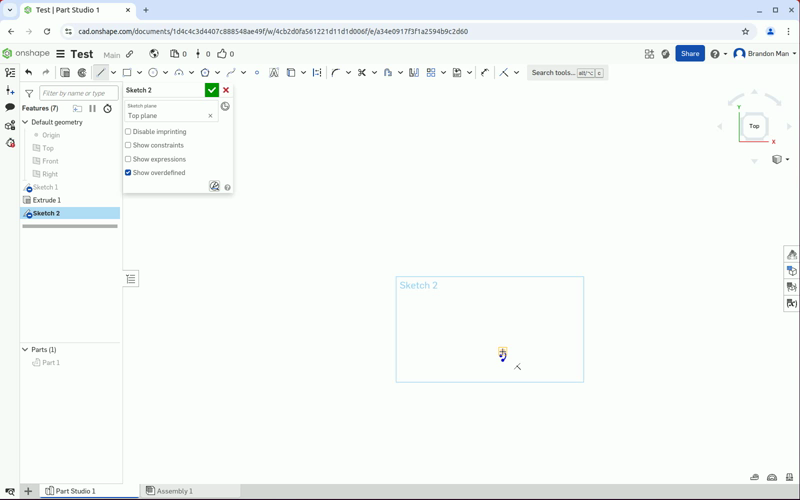
scroll(6)
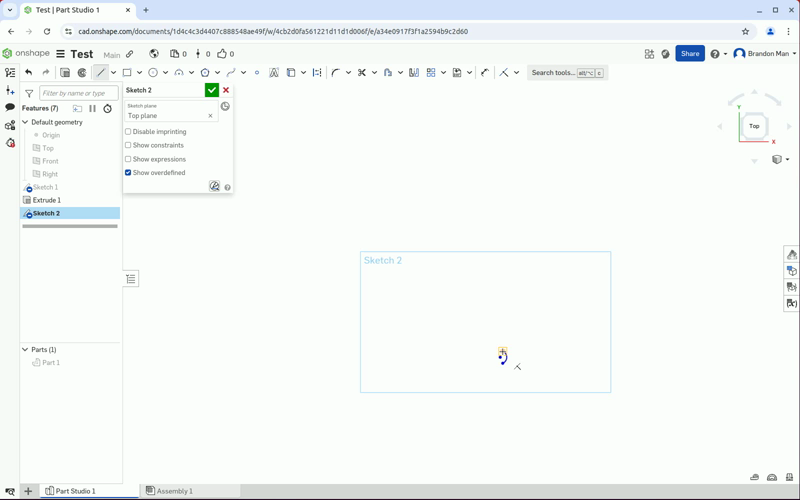
scroll(6)
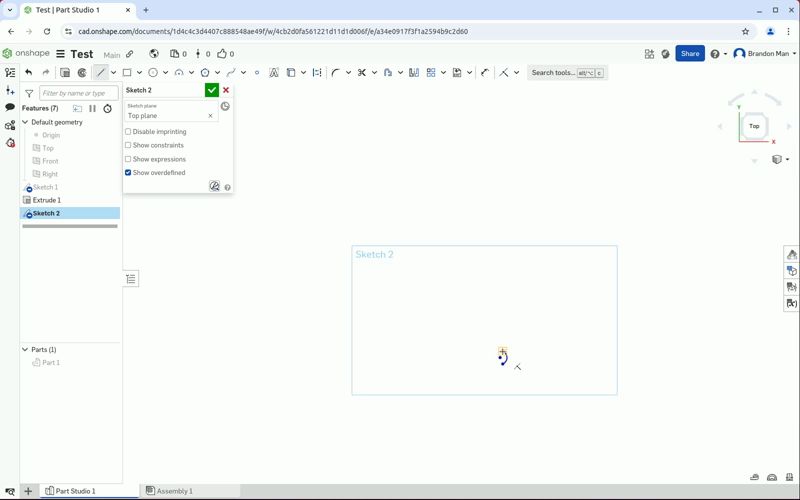
scroll(6)
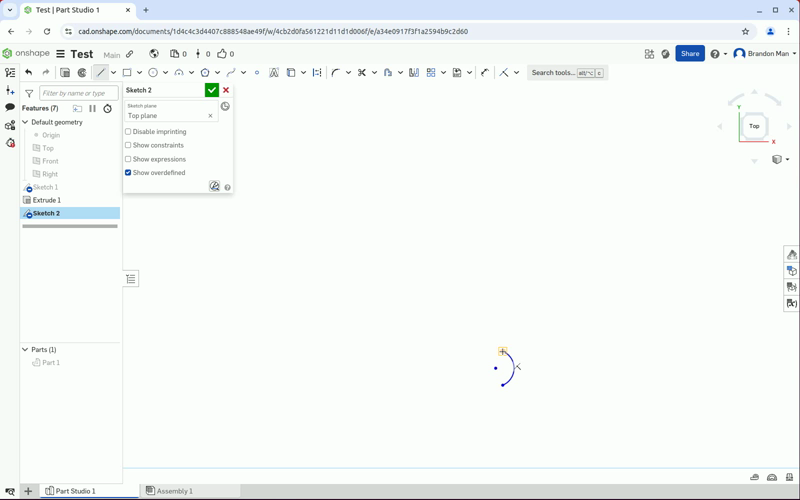
click(502, 351)
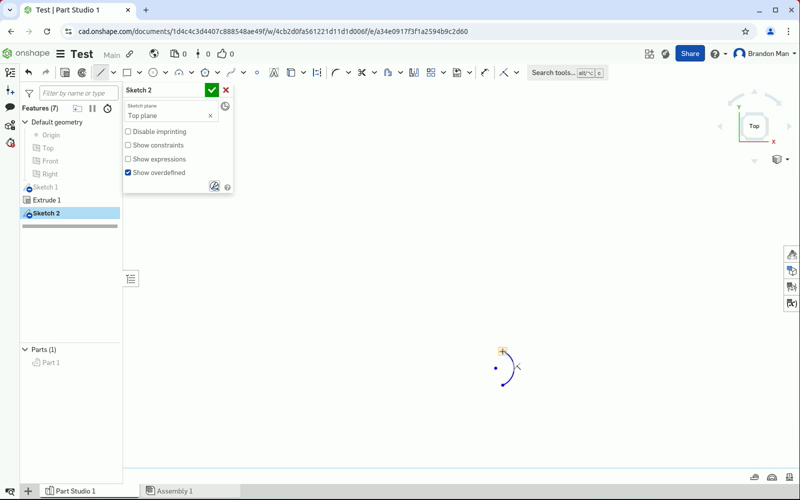
scroll(-6)
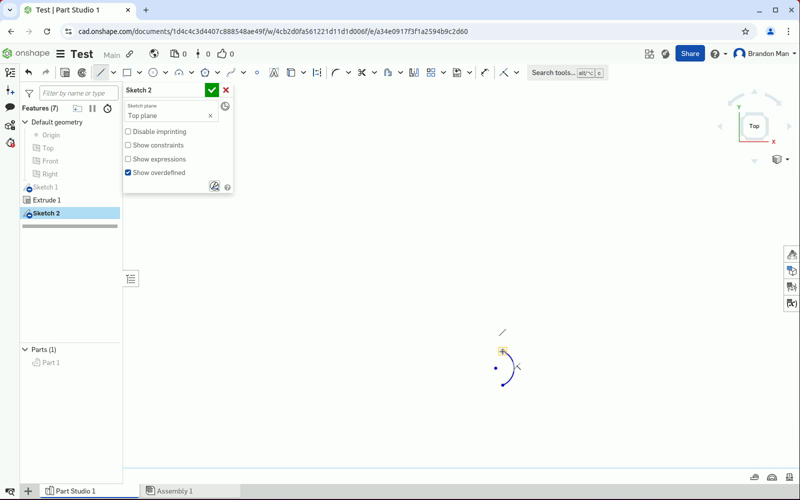
scroll(-6)
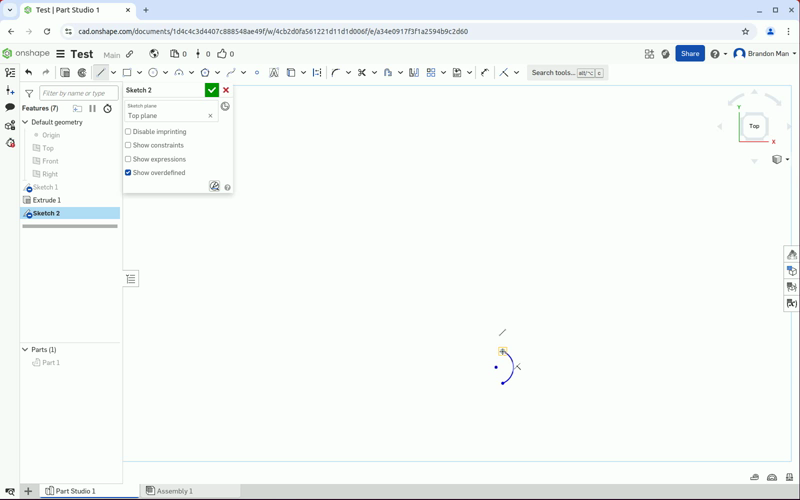
scroll(-6)
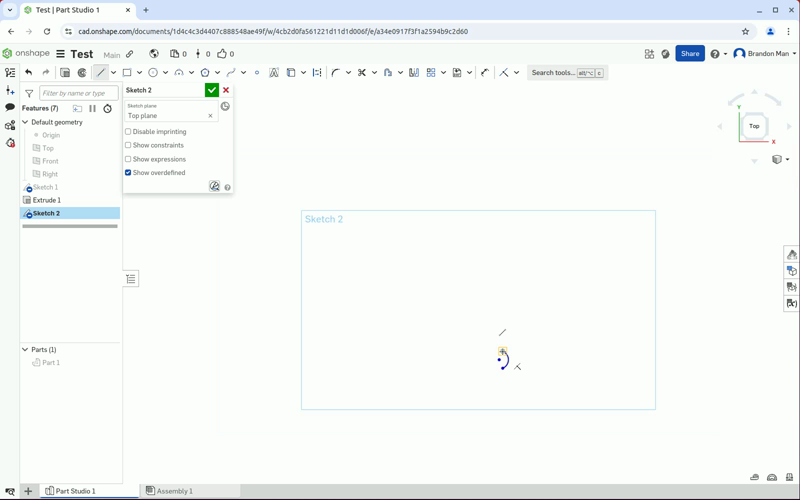
scroll(-6)
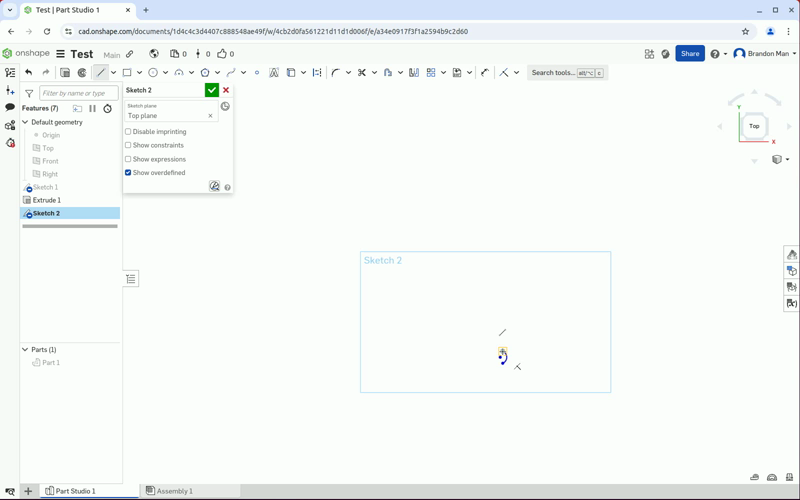
scroll(-6)
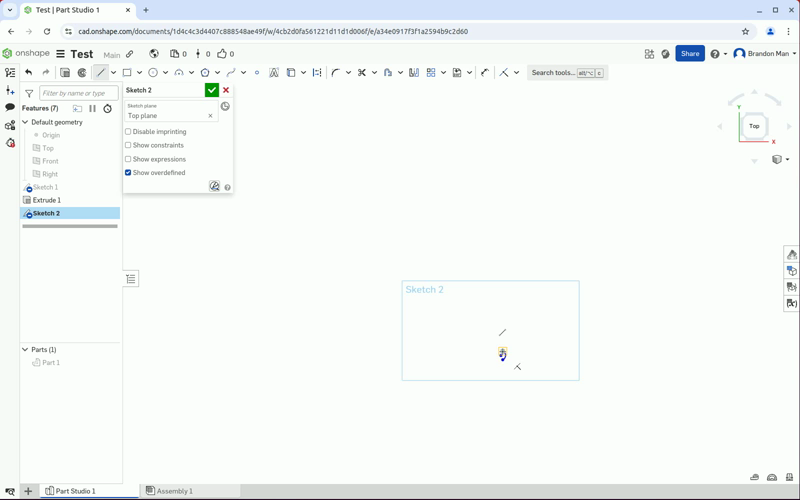
scroll(-6)
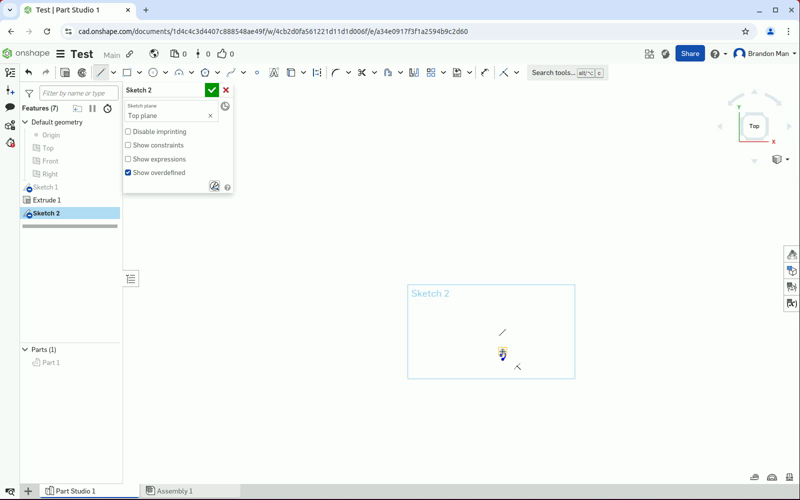
scroll(-6)
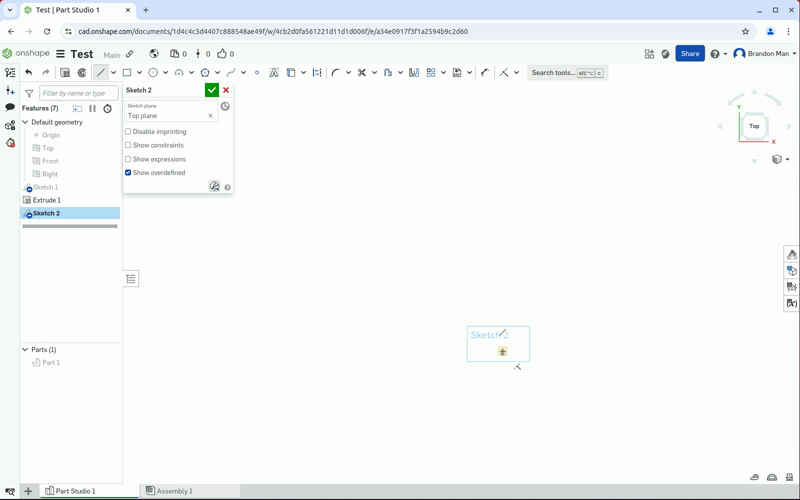
mouse_move(532, 351)
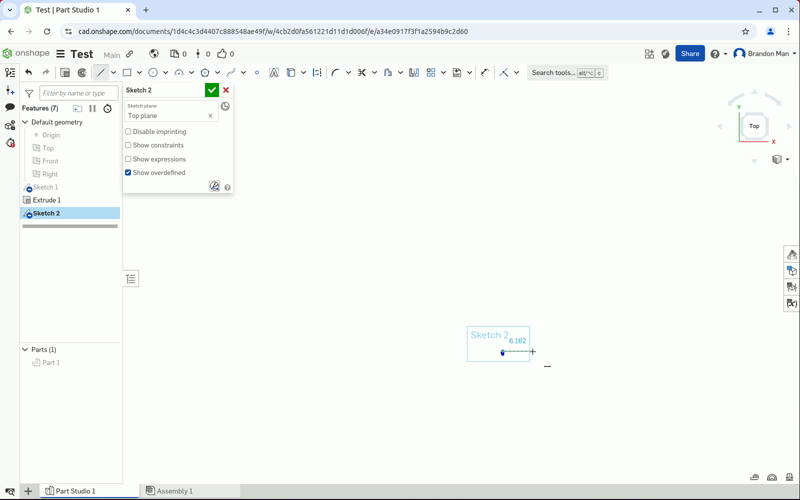
key_down(shift)
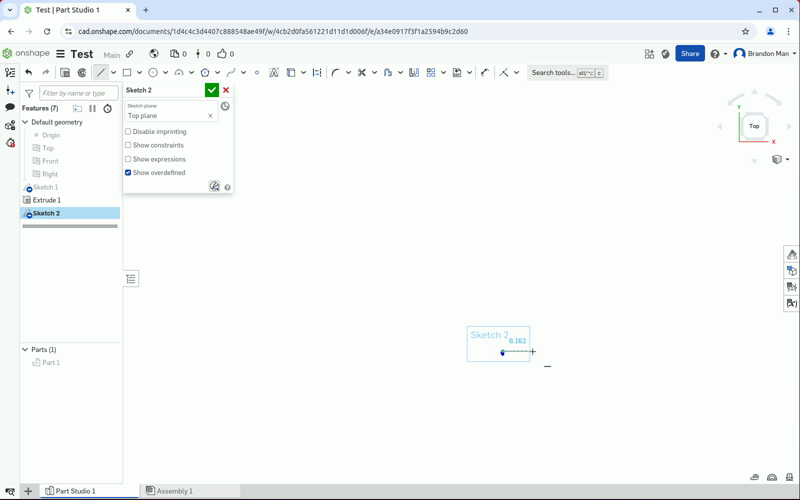
mouse_move(502, 354)
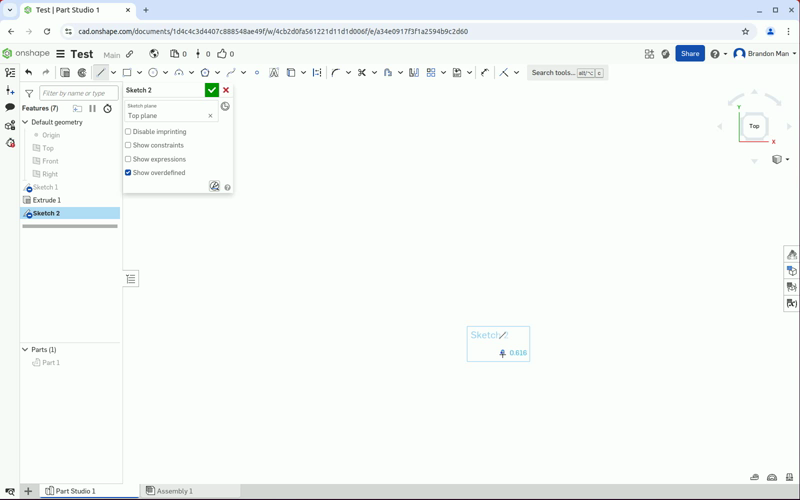
scroll(6)
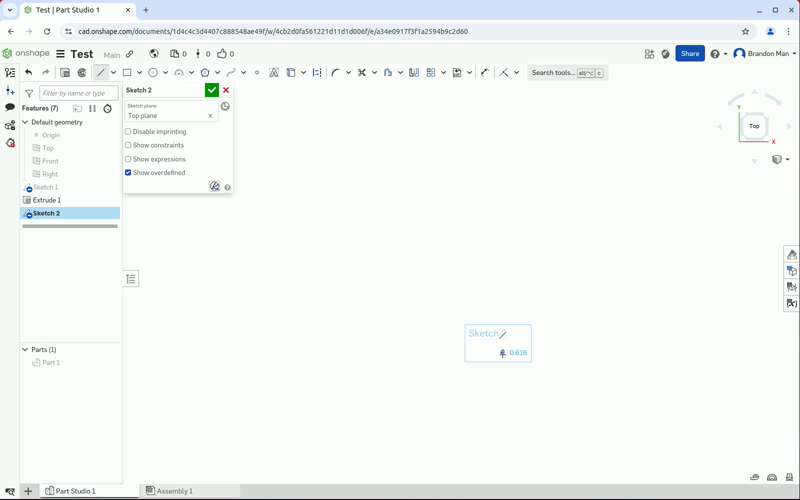
scroll(6)
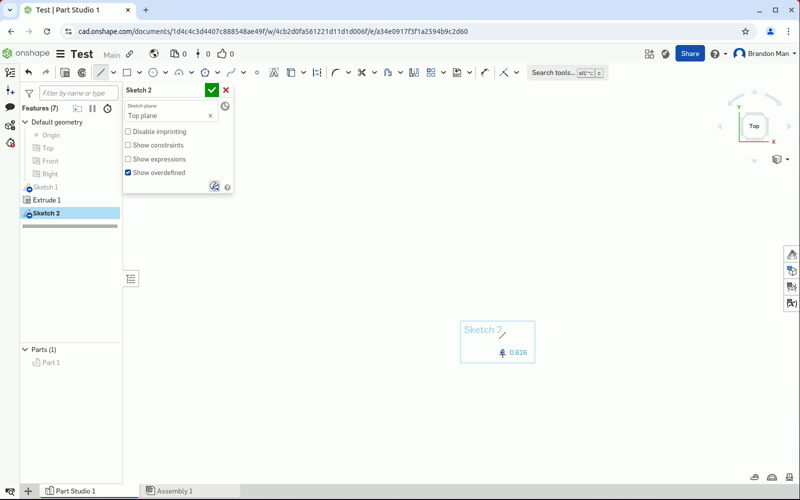
scroll(6)
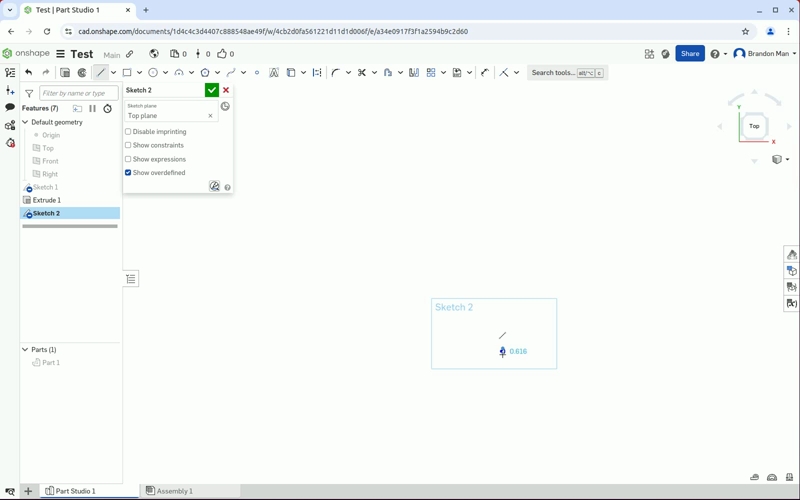
scroll(6)
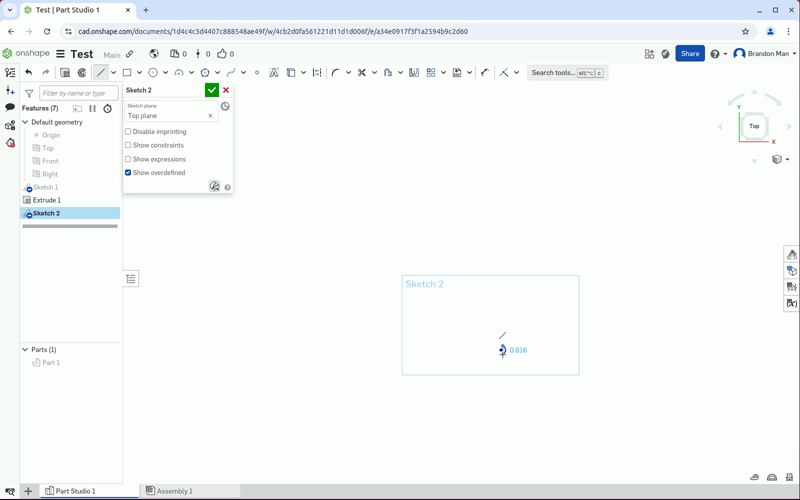
scroll(6)
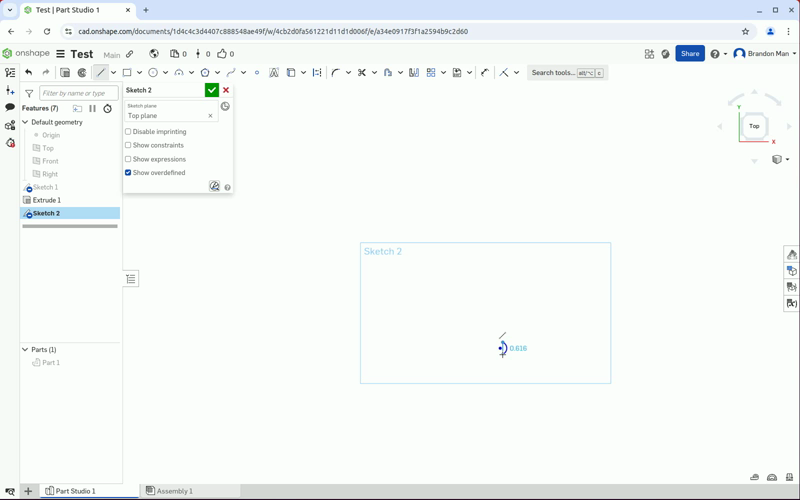
scroll(6)
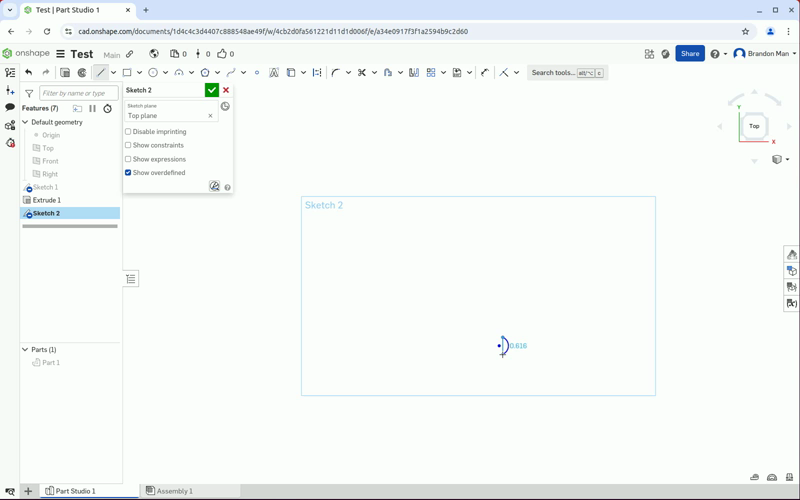
scroll(6)
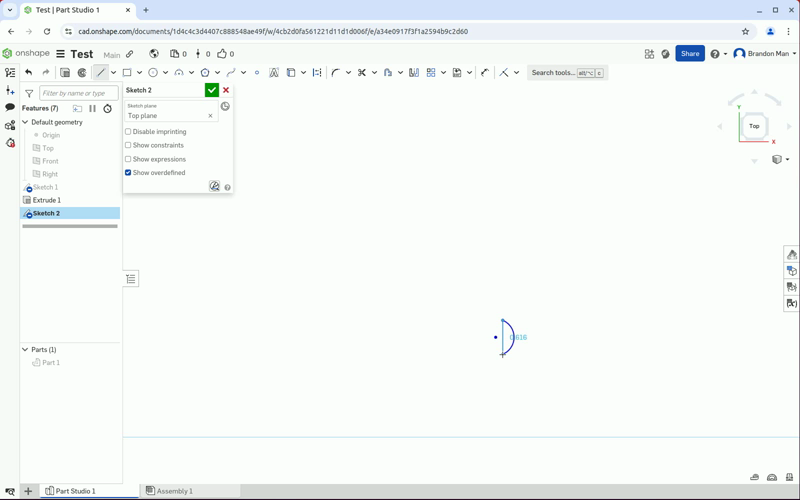
key_up(shift)
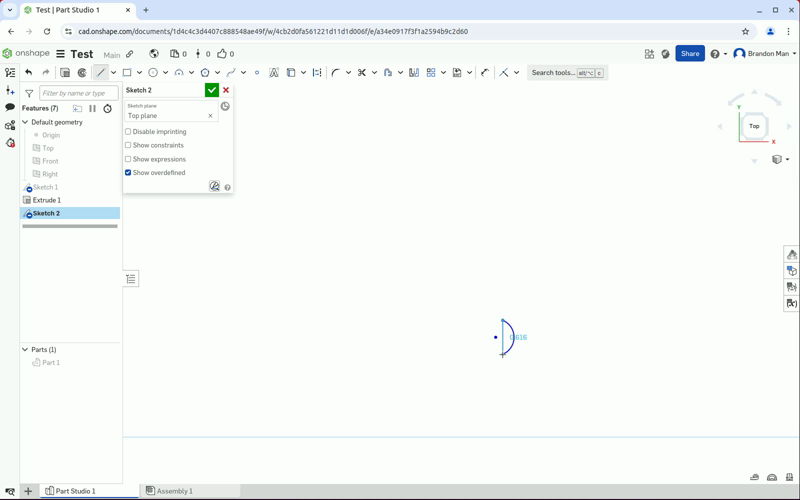
click(502, 354)
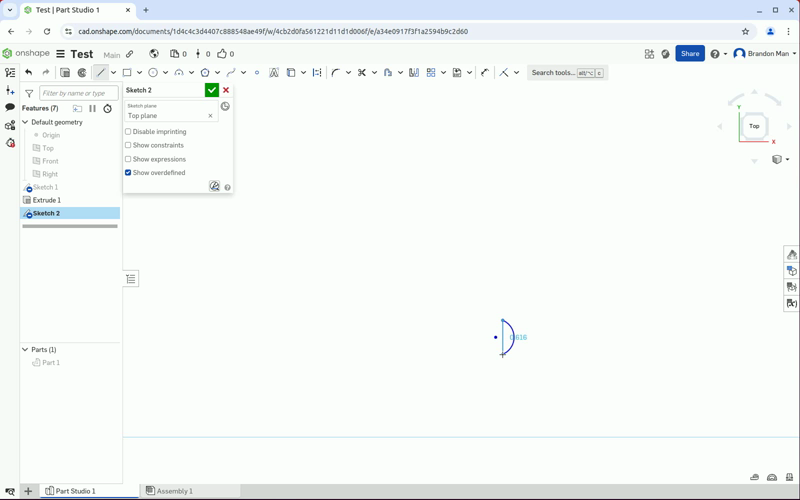
scroll(-6)
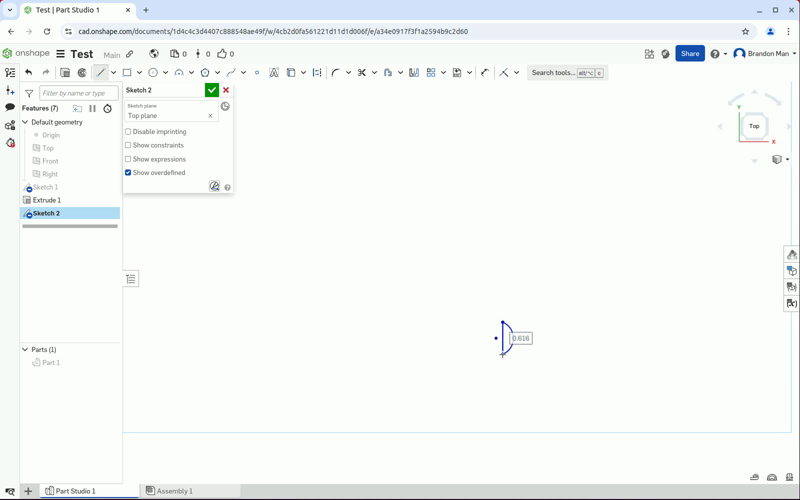
scroll(-6)
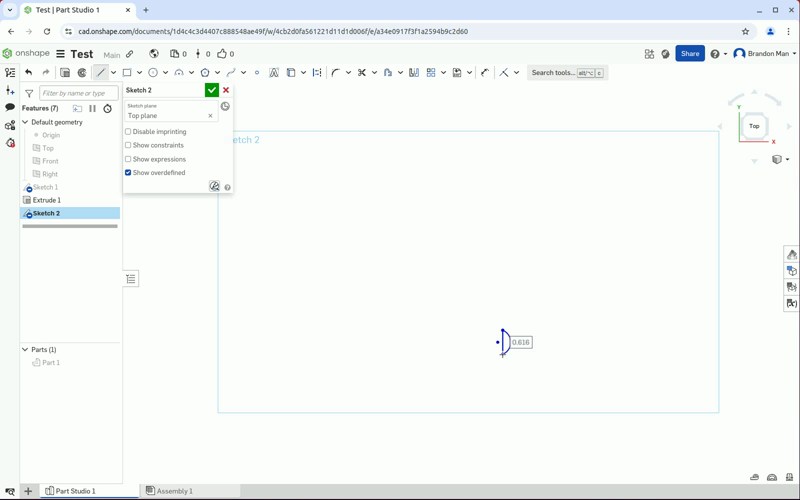
scroll(-6)
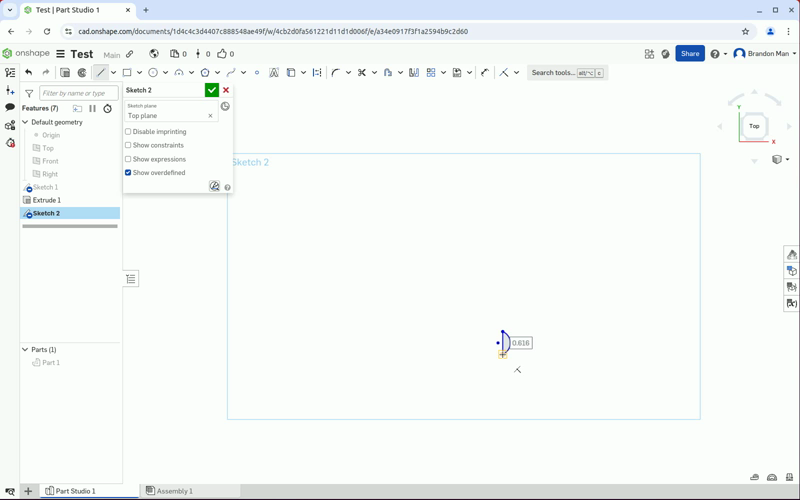
scroll(-6)
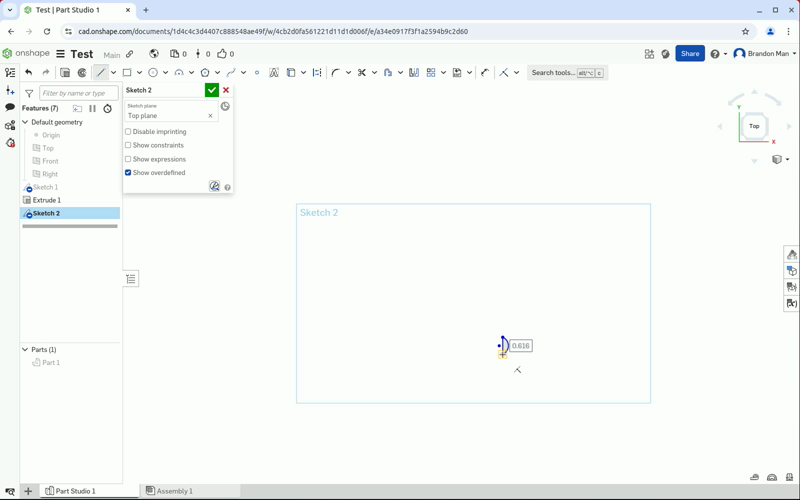
scroll(-6)
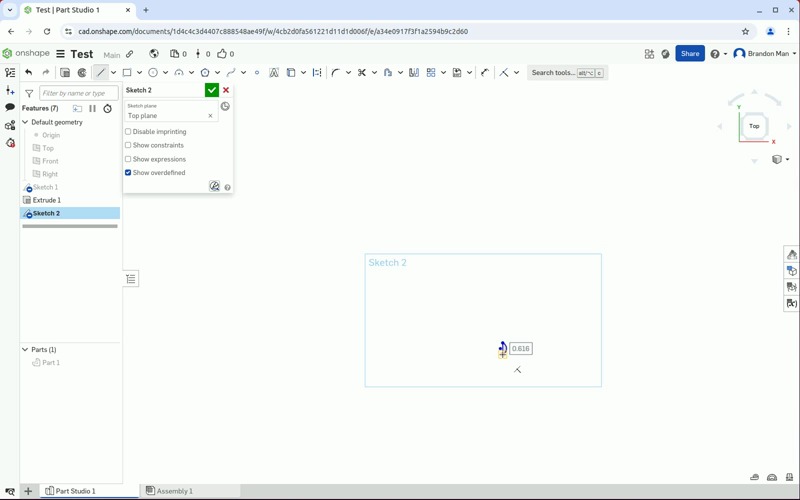
scroll(-6)
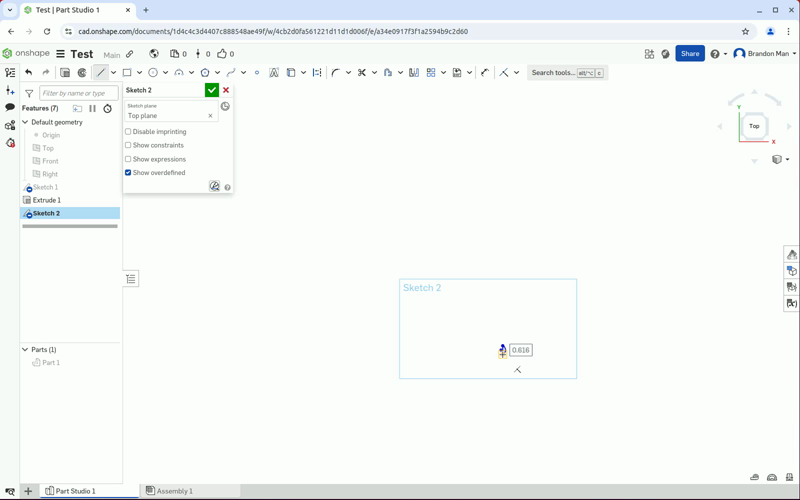
scroll(-6)
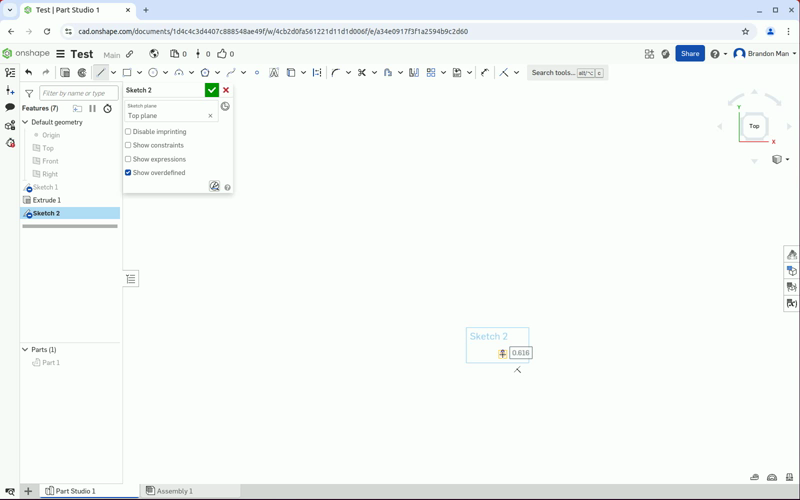
key(esc)
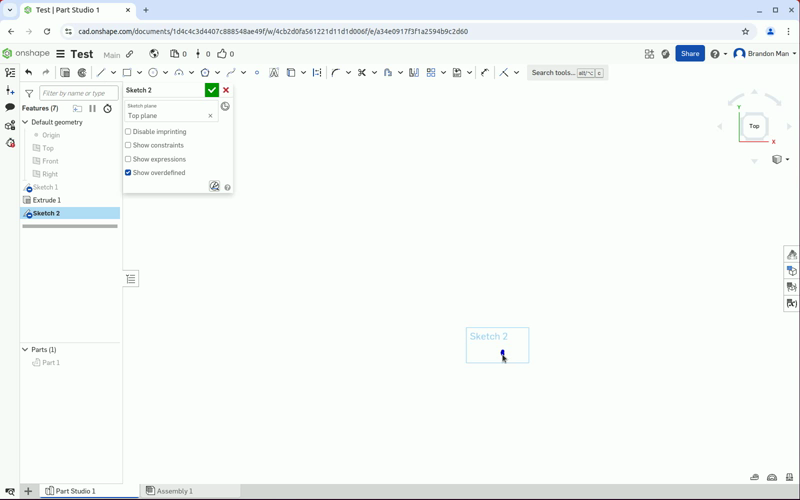
mouse_move(502, 352)
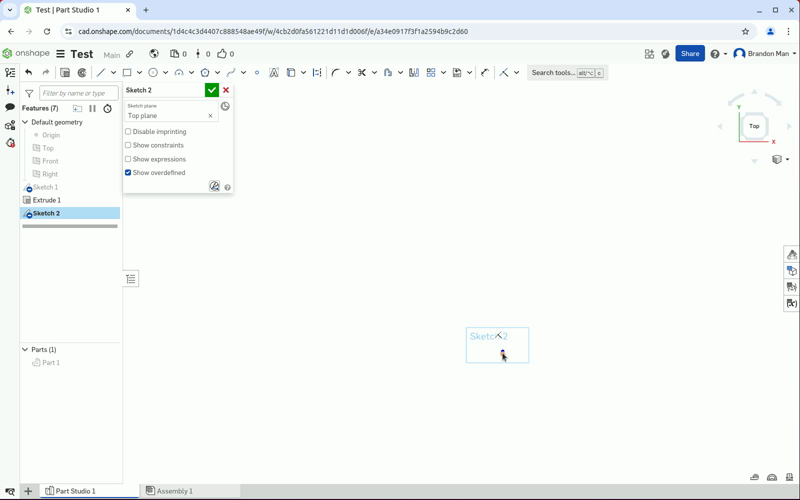
scroll(6)
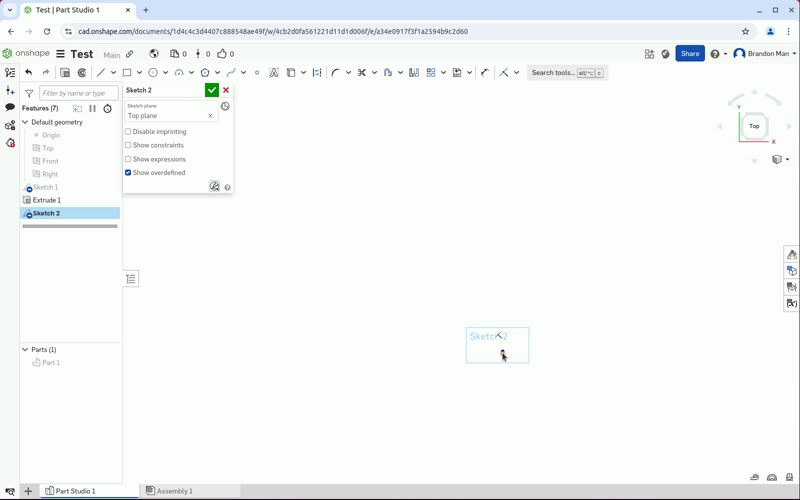
scroll(6)
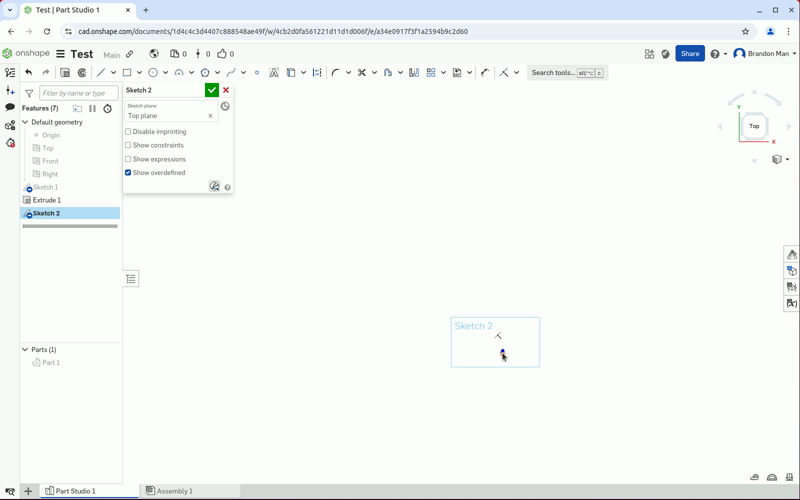
scroll(6)
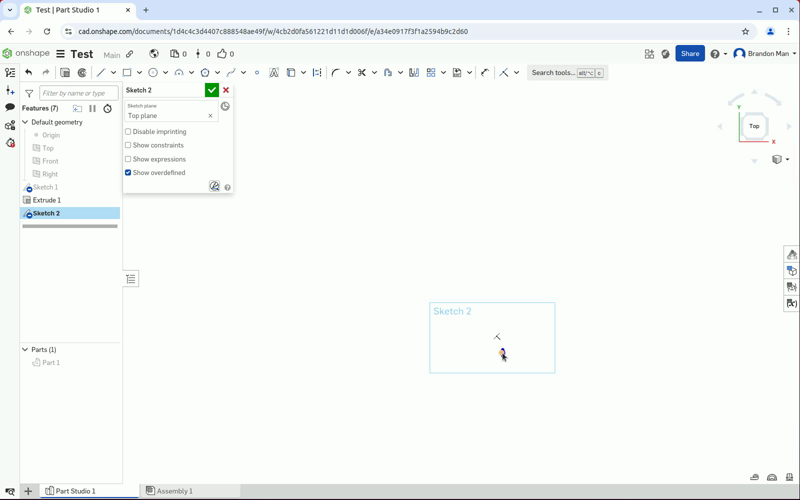
scroll(6)
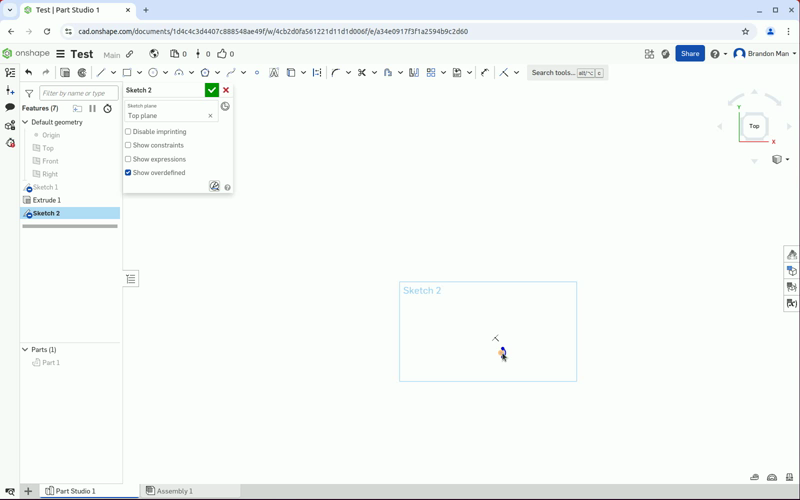
scroll(6)
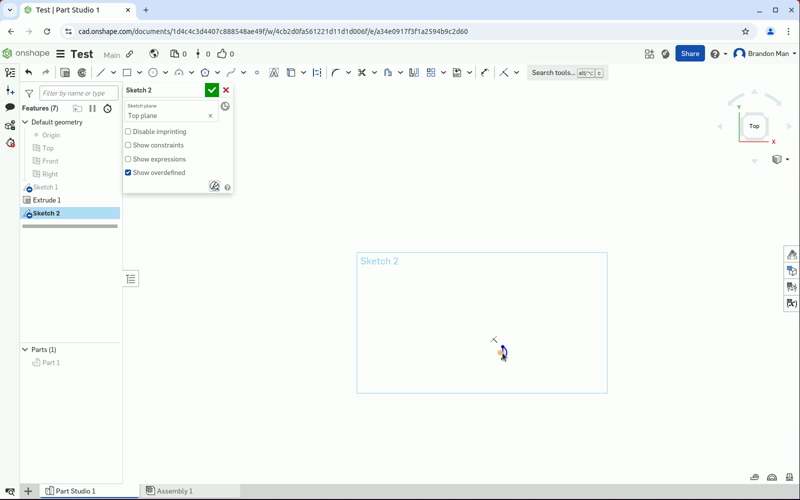
scroll(6)
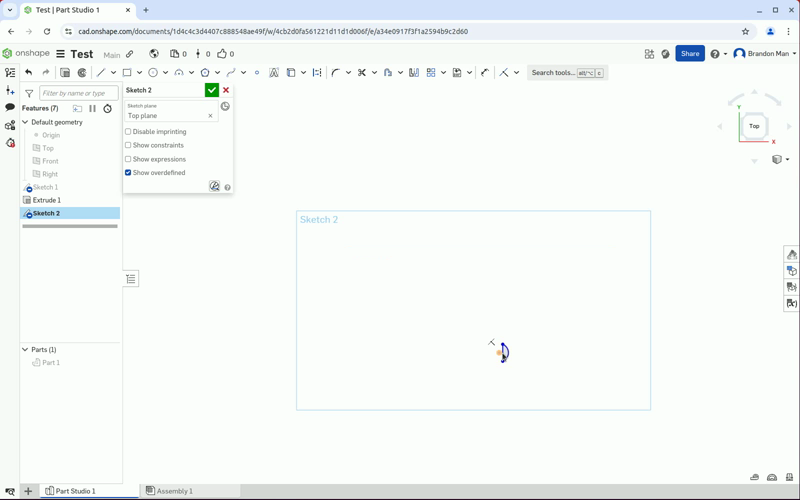
scroll(6)
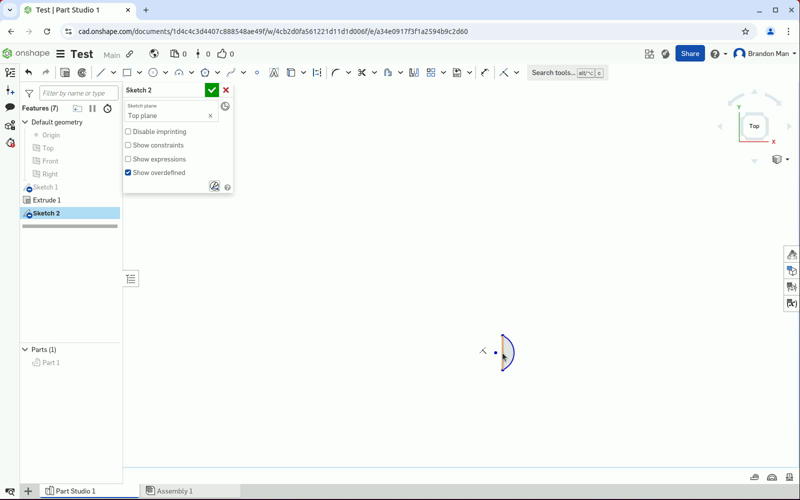
click(502, 352)
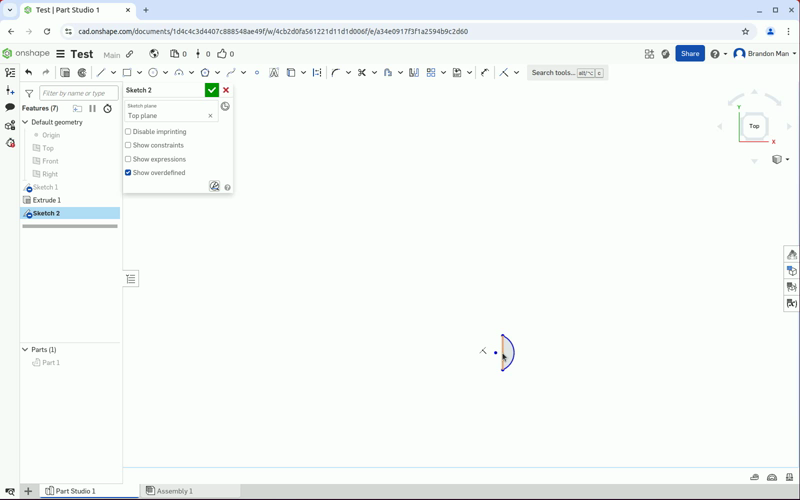
scroll(-6)
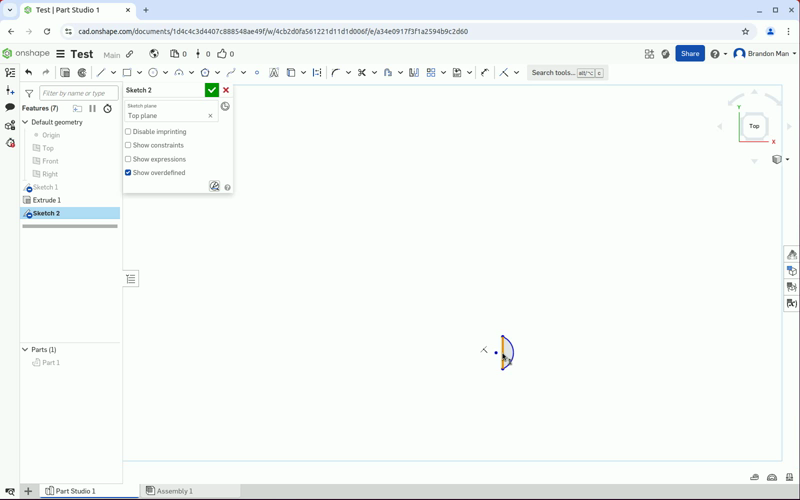
scroll(-6)
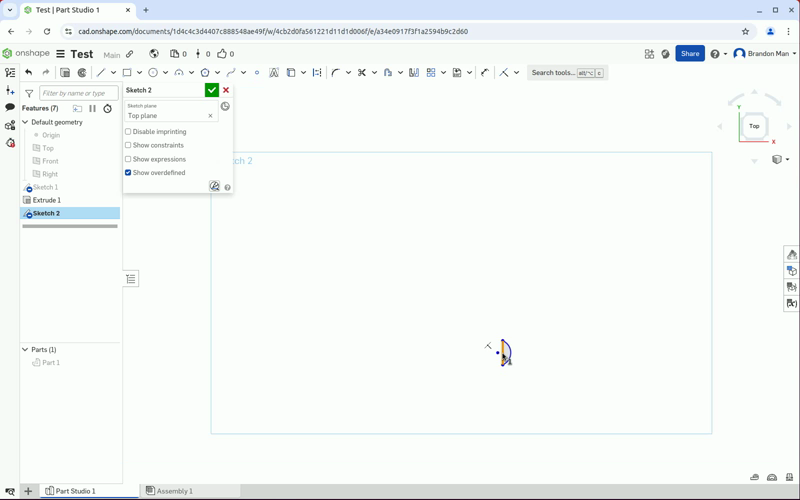
scroll(-6)
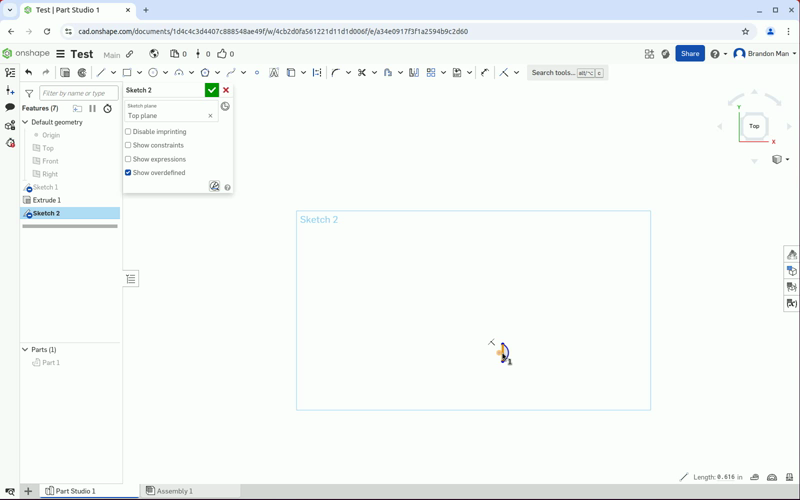
scroll(-6)
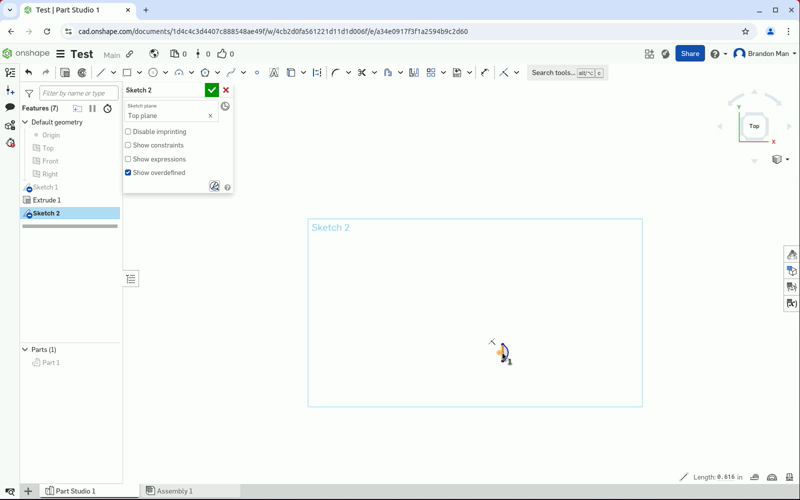
scroll(-6)
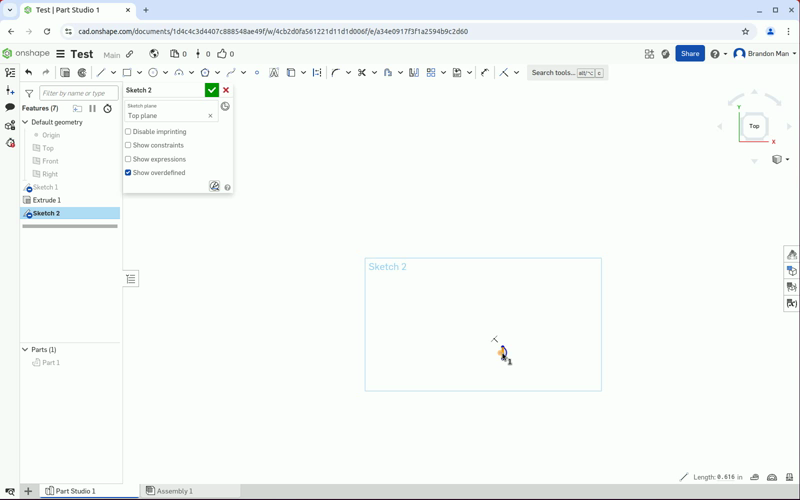
scroll(-6)
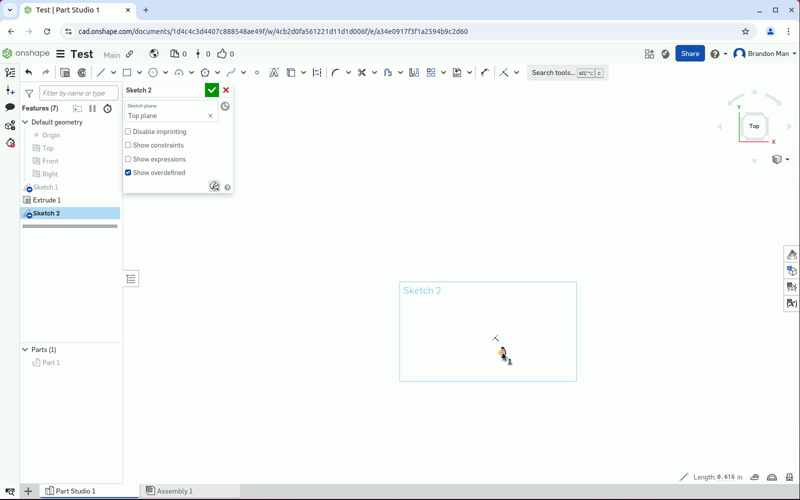
scroll(-6)
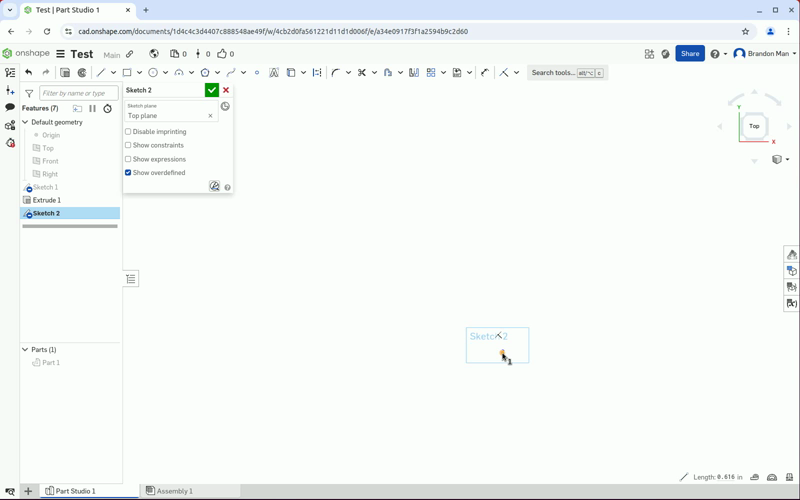
mouse_move(73, 352)
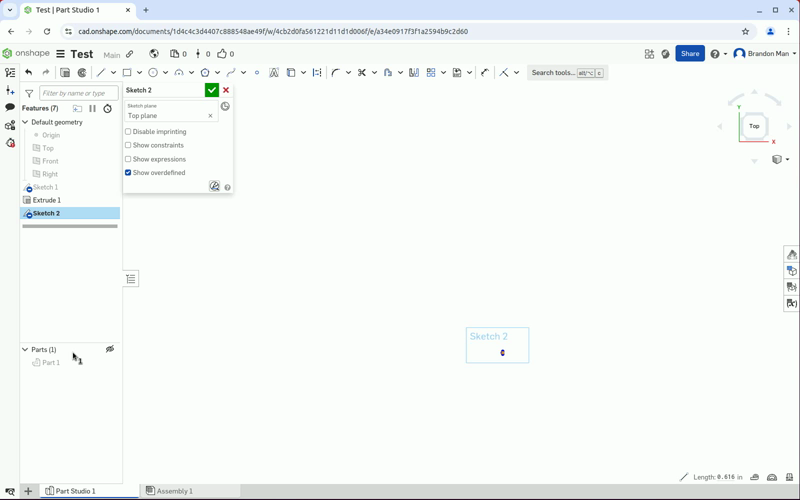
key(shift+y)
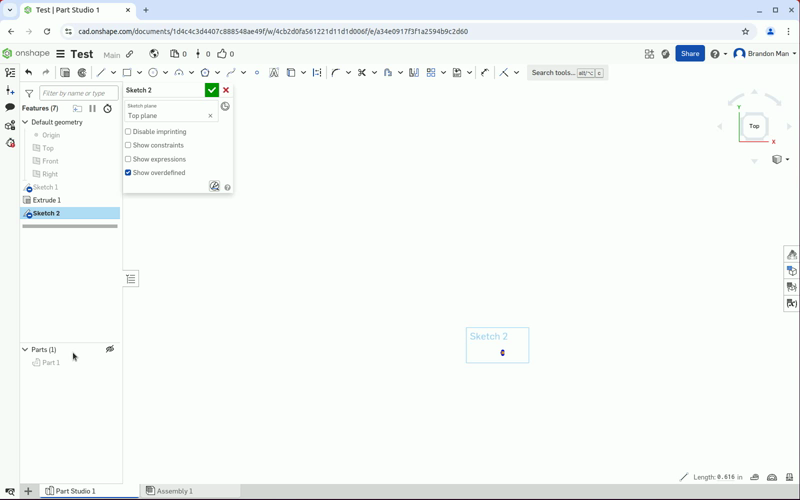
key(shift+e)
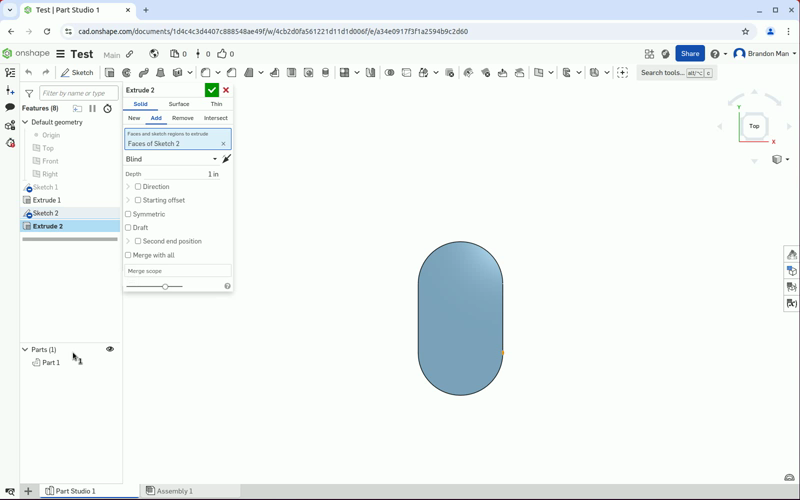
mouse_move(143, 106)
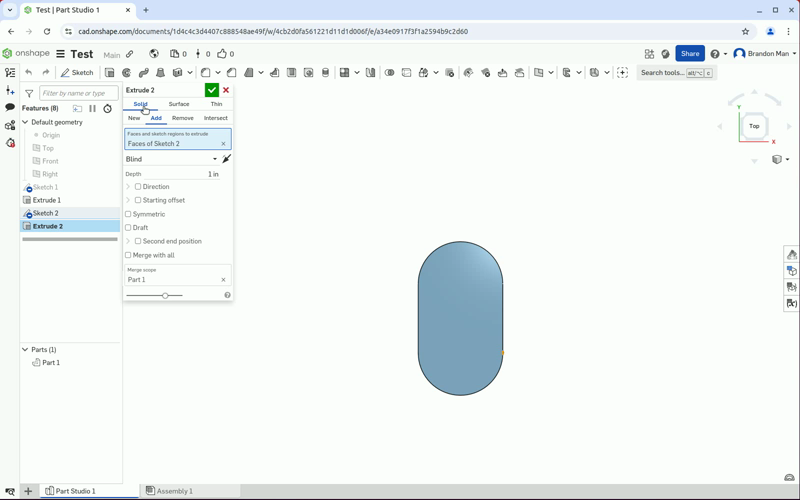
click(143, 106)
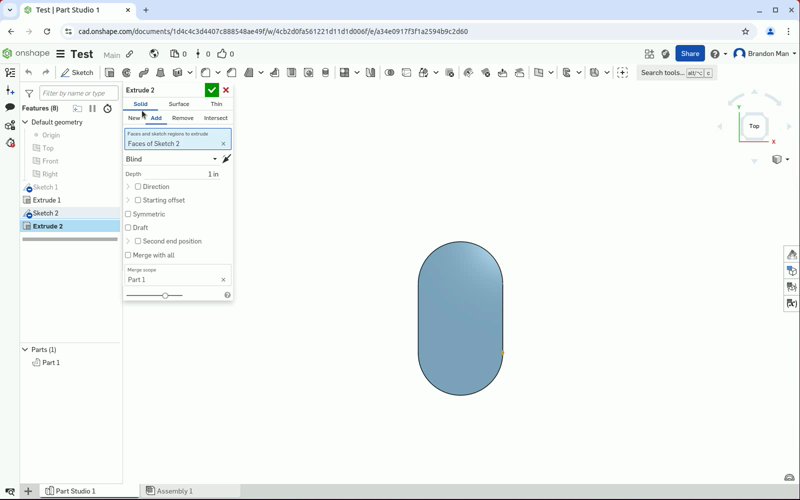
mouse_move(137, 120)
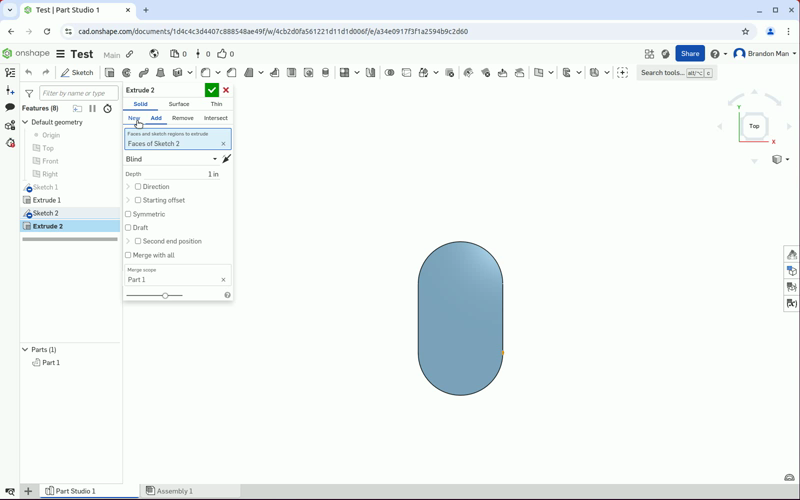
click(137, 120)
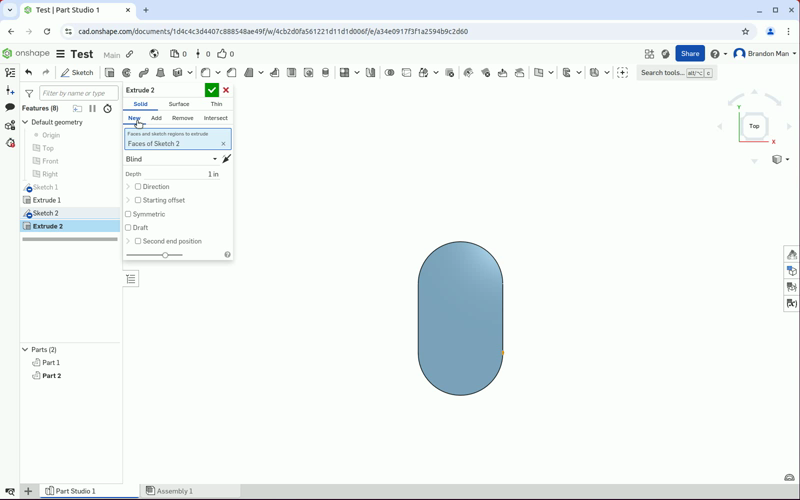
key(tab, 4)
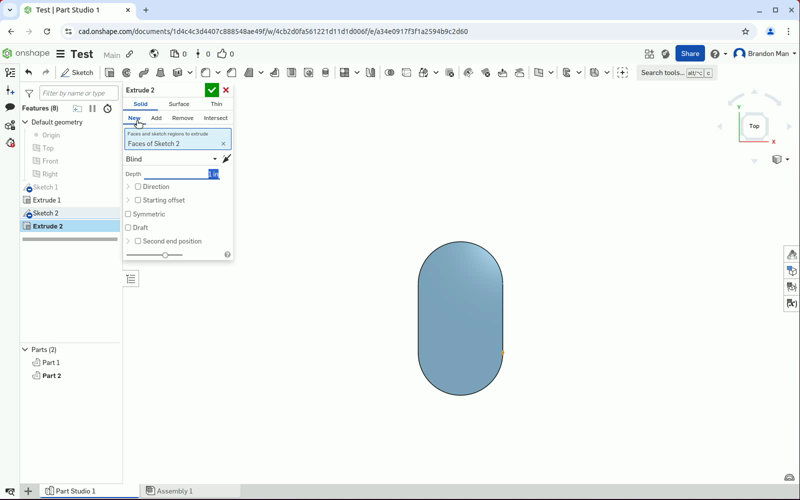
text(1.444)
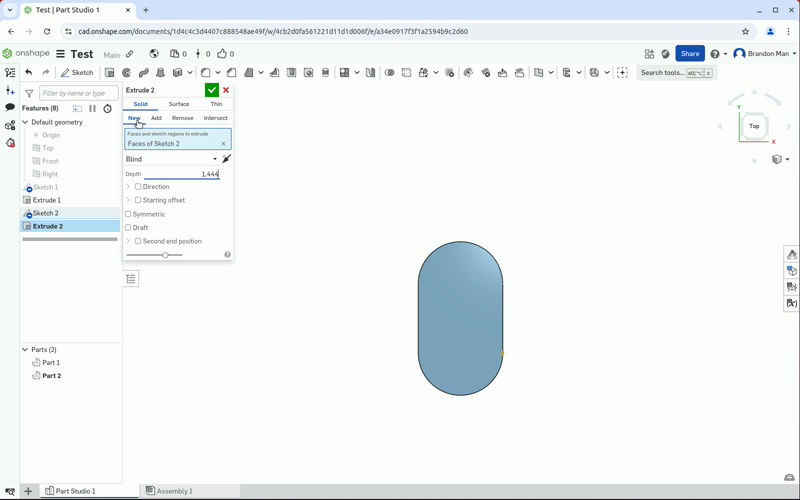
key(enter)
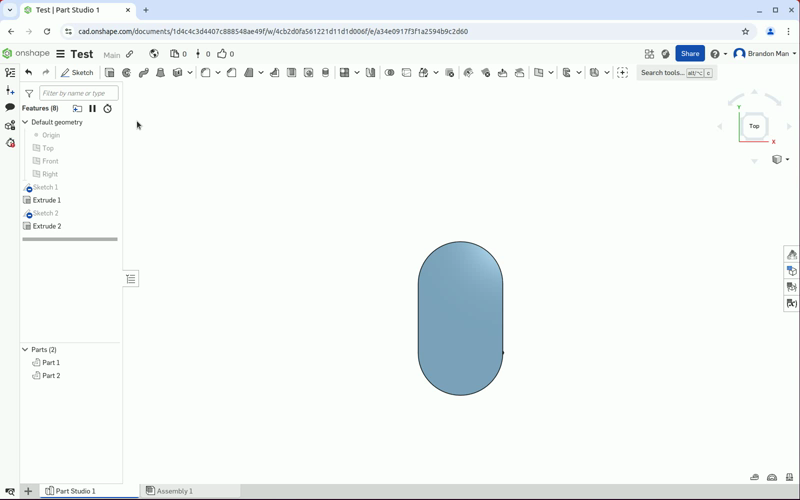
key(shift+h)
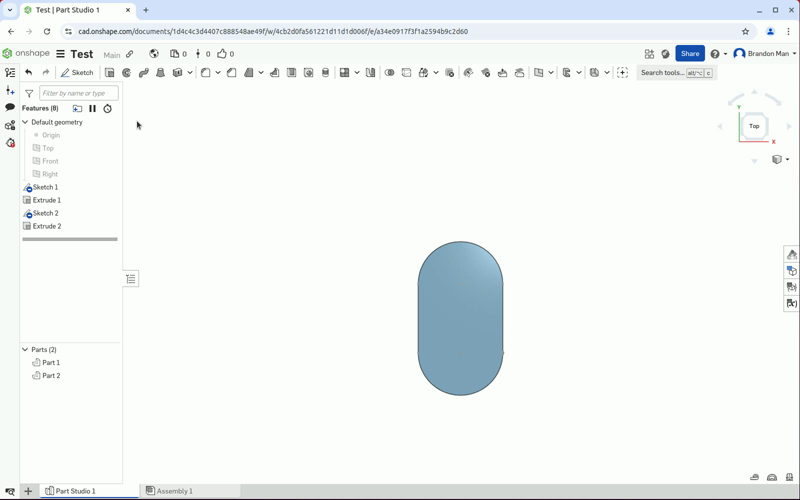
key(shift+h)
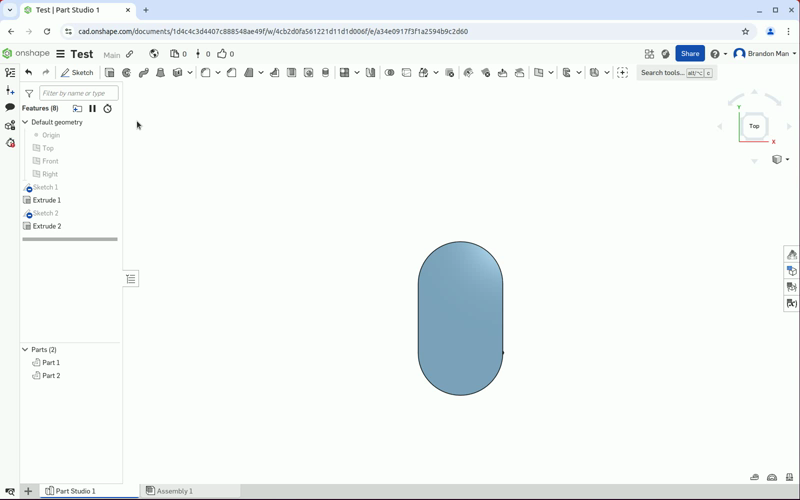
mouse_move(73, 189)
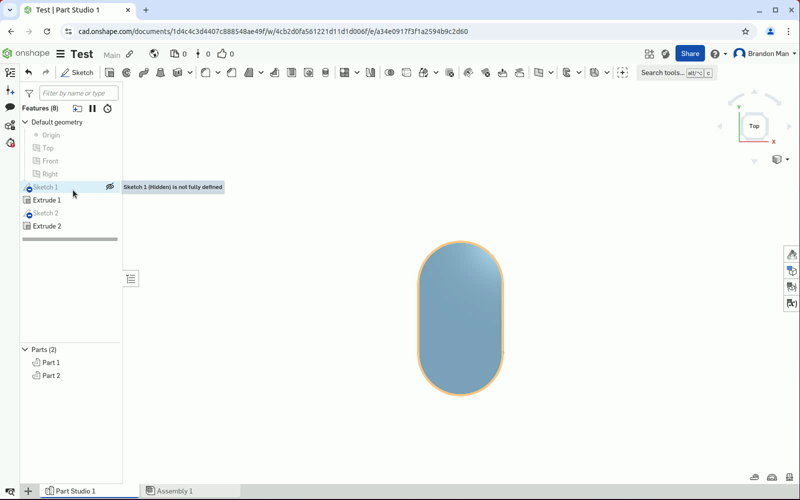
click(73, 189)
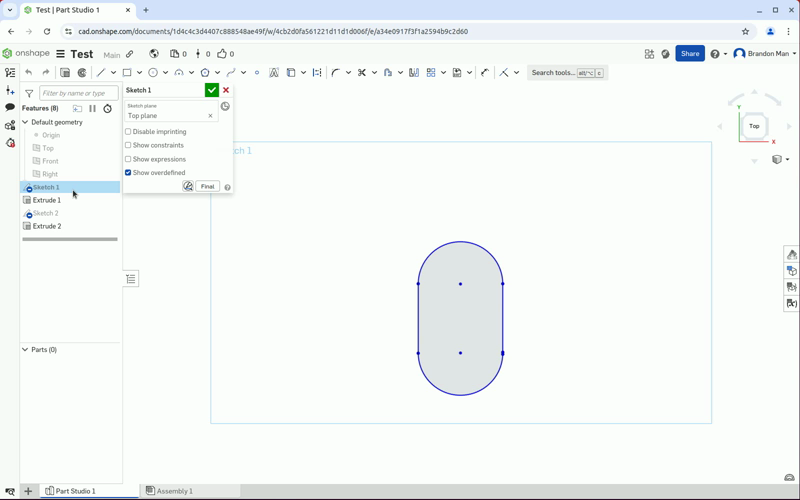
mouse_move(229, 92)
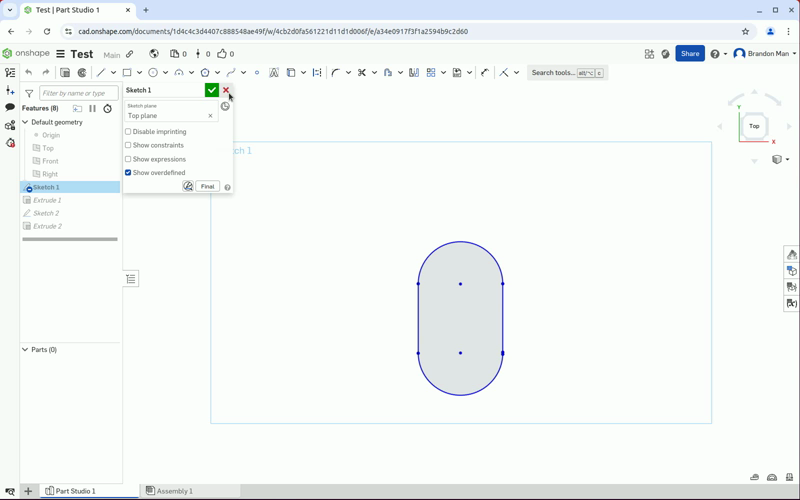
click(229, 92)
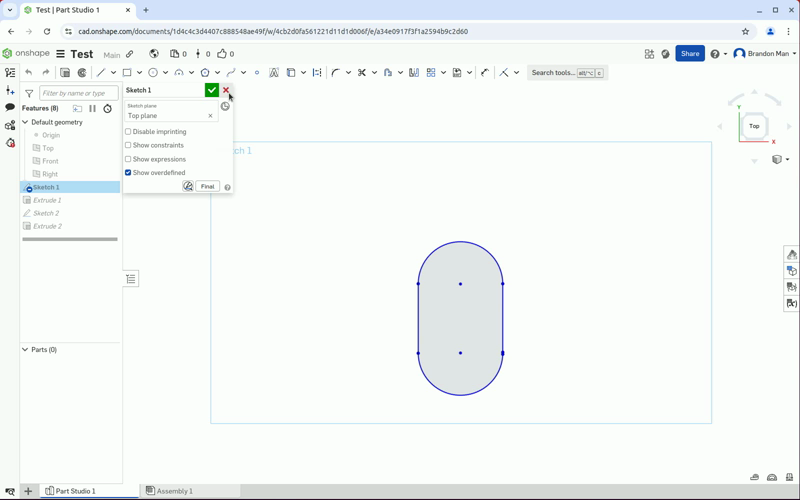
key(shift+s)
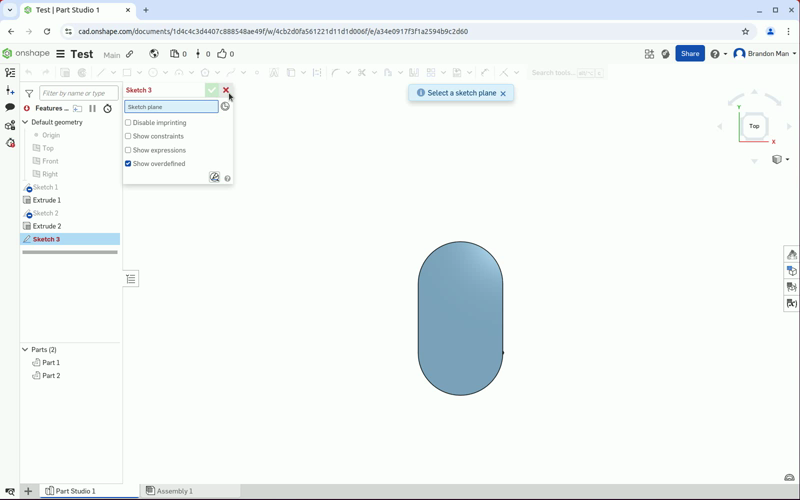
mouse_move(73, 150)
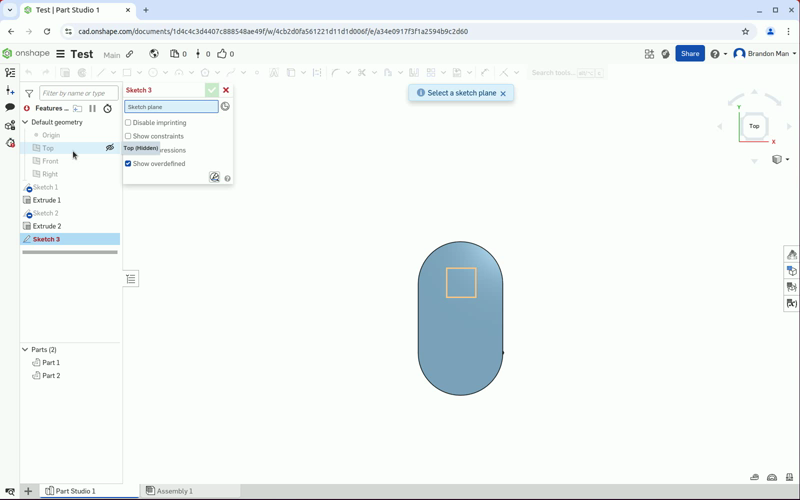
click(73, 150)
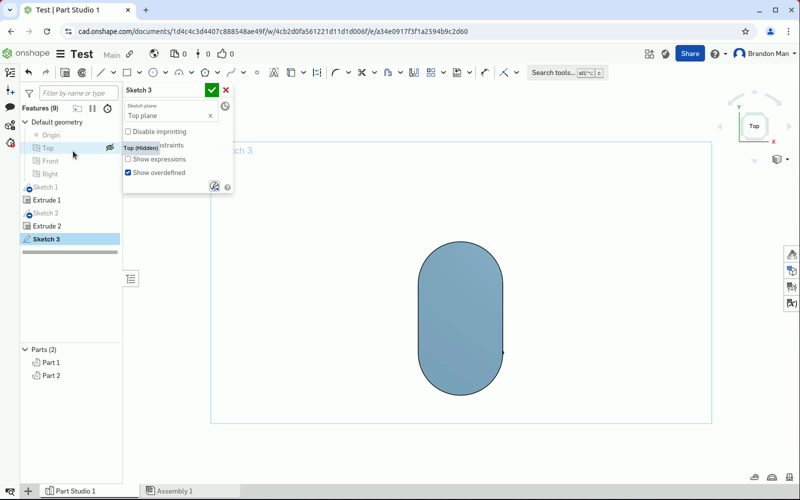
mouse_move(73, 352)
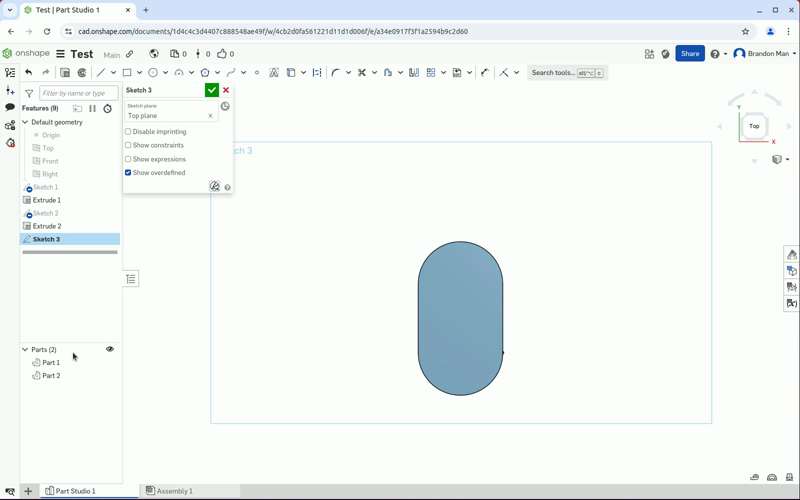
key(y)
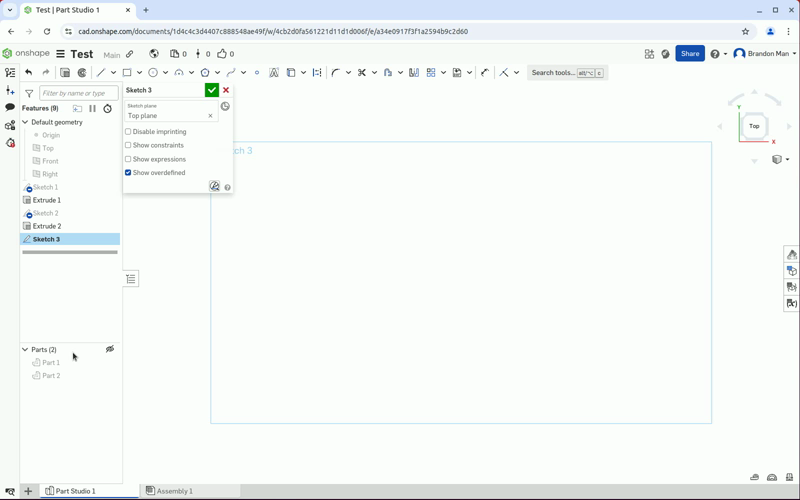
key(a)
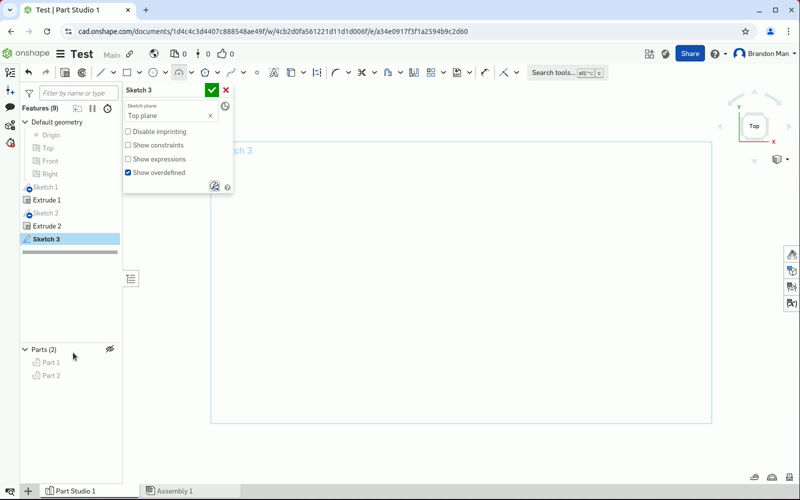
key_down(shift)
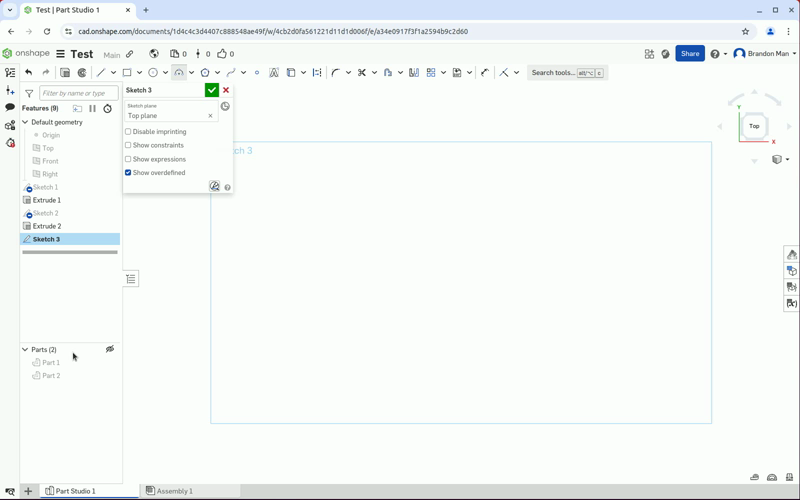
mouse_move(418, 353)
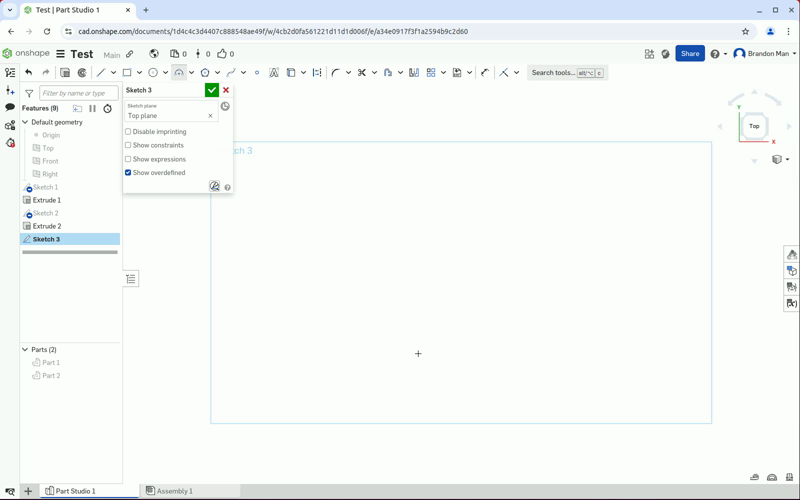
click(418, 353)
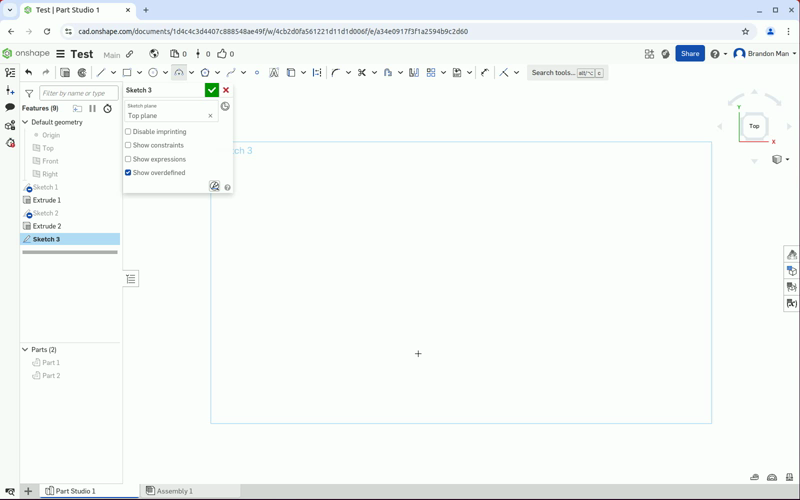
key_up(shift)
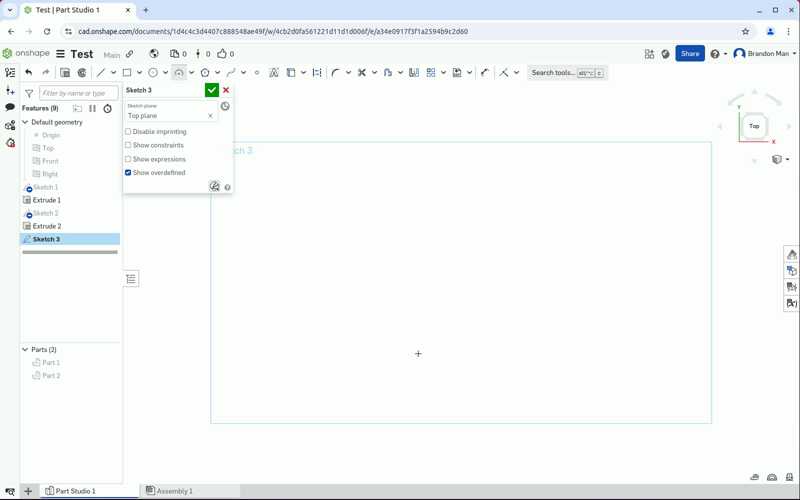
key_down(shift)
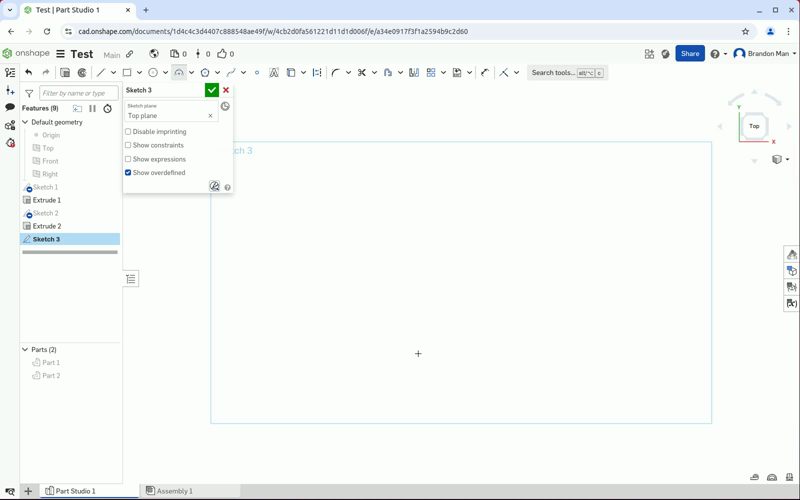
mouse_move(502, 354)
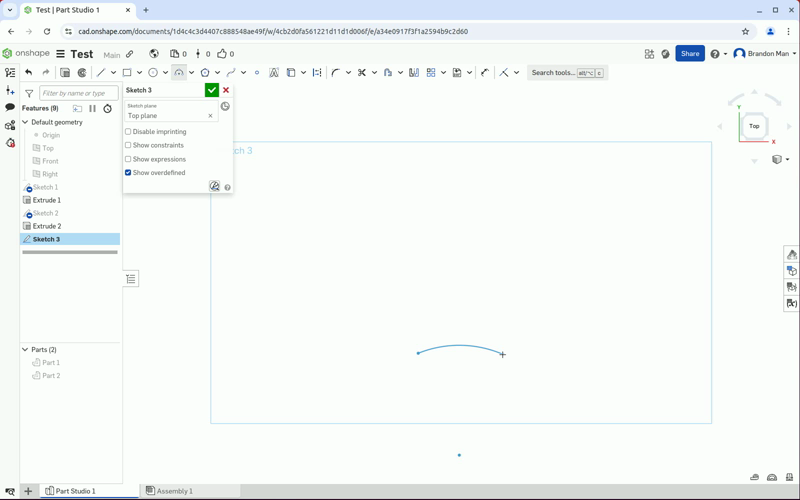
click(502, 354)
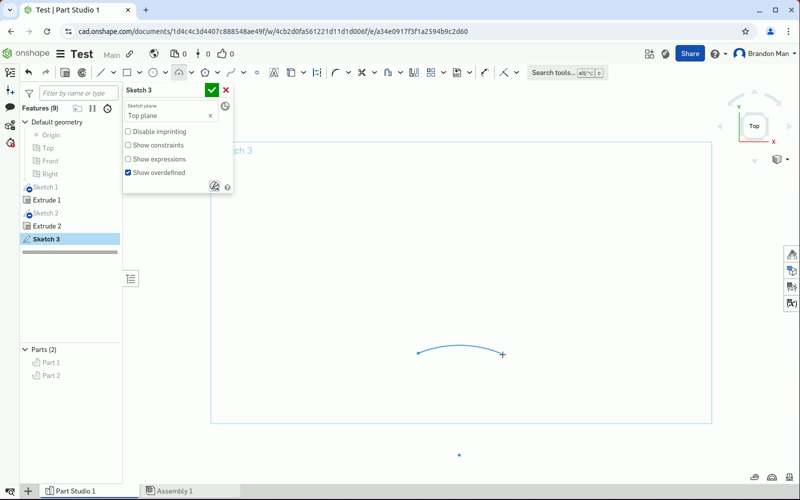
mouse_move(460, 395)
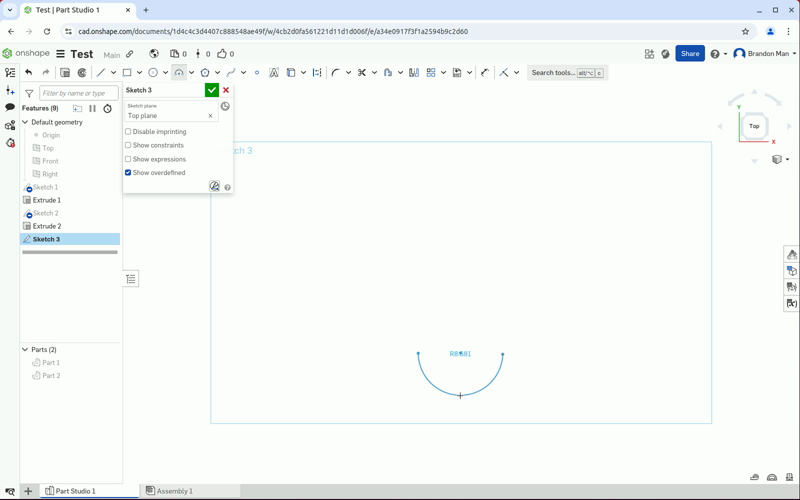
click(460, 395)
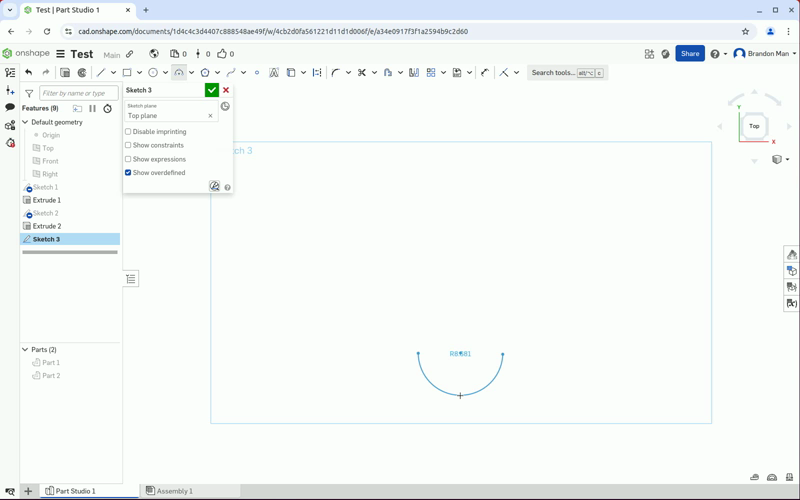
key_up(shift)
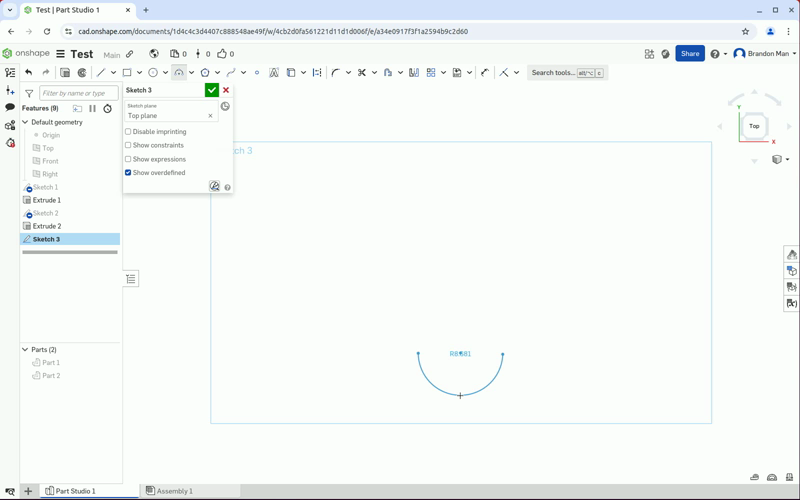
key(esc)
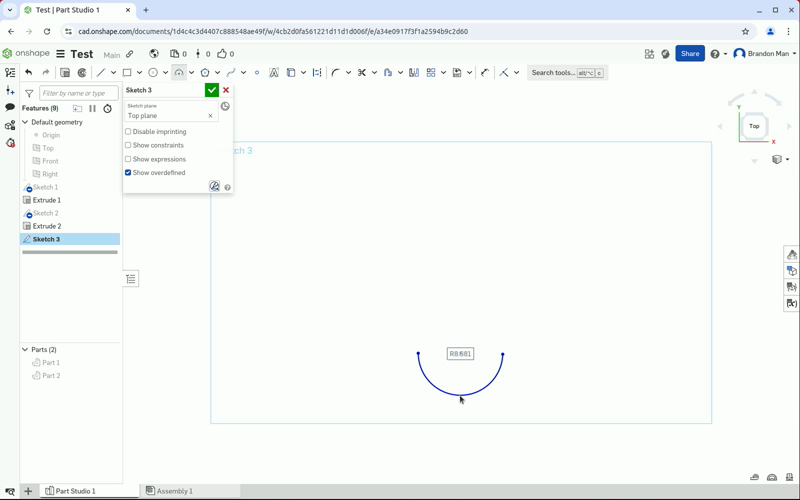
key(l)
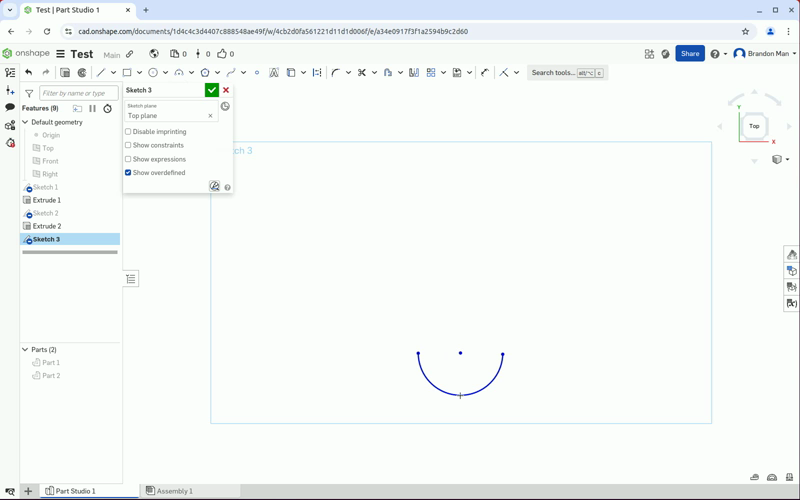
mouse_move(502, 354)
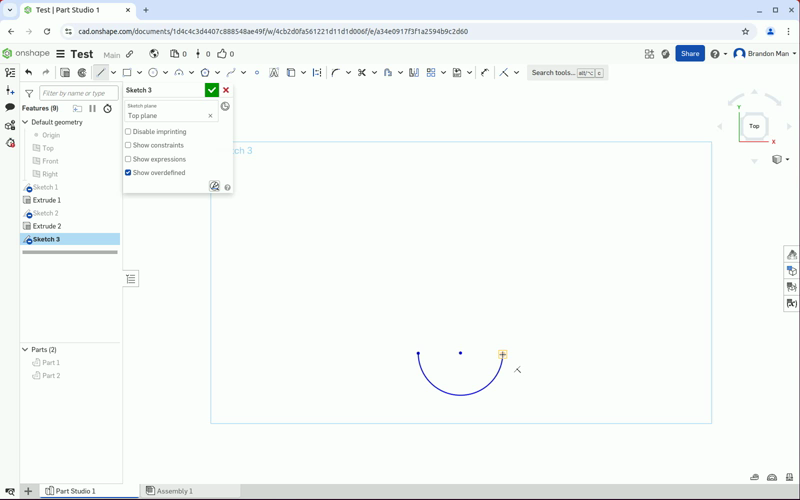
click(502, 354)
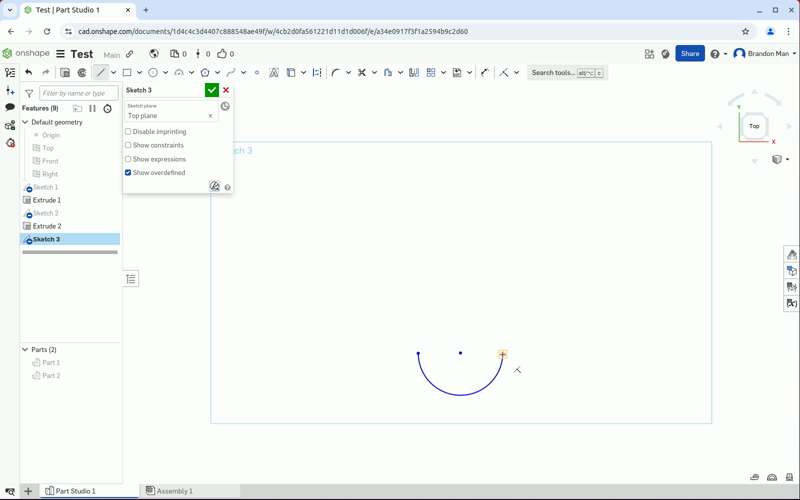
key_down(shift)
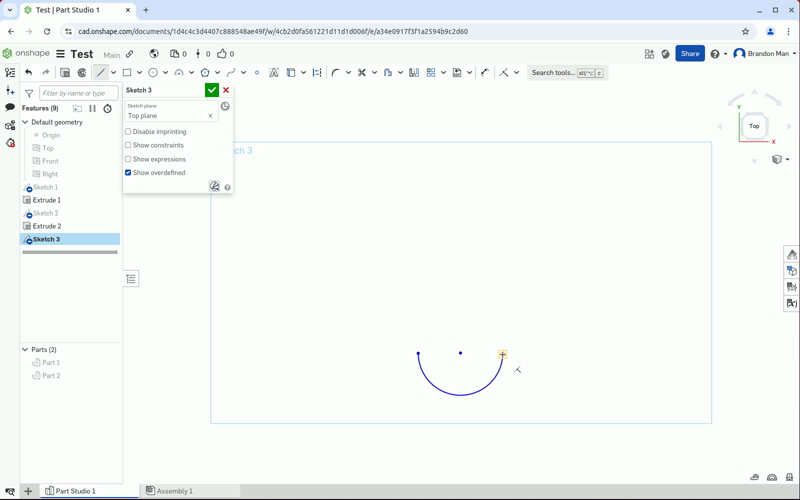
mouse_move(532, 354)
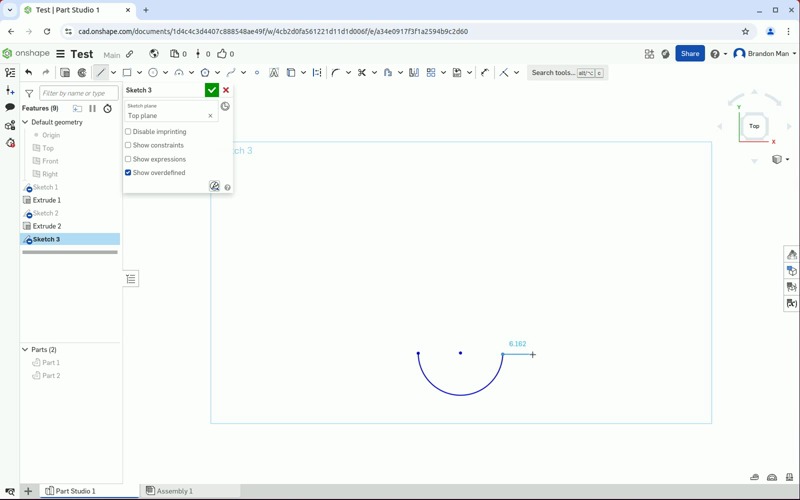
mouse_move(502, 352)
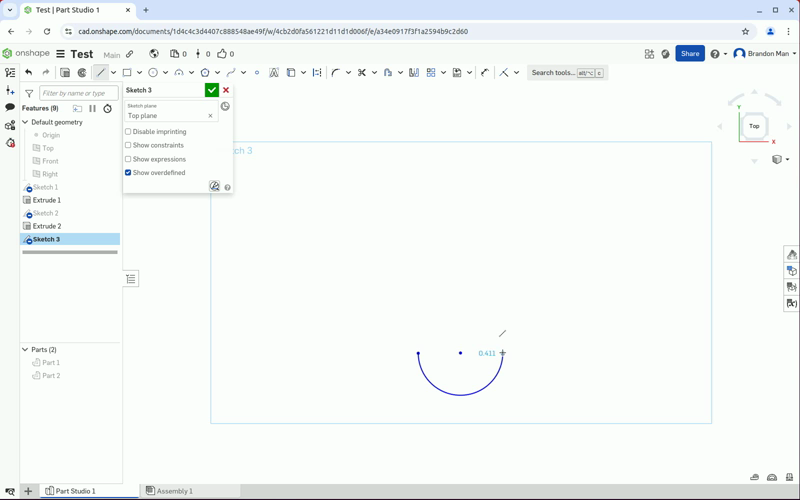
scroll(6)
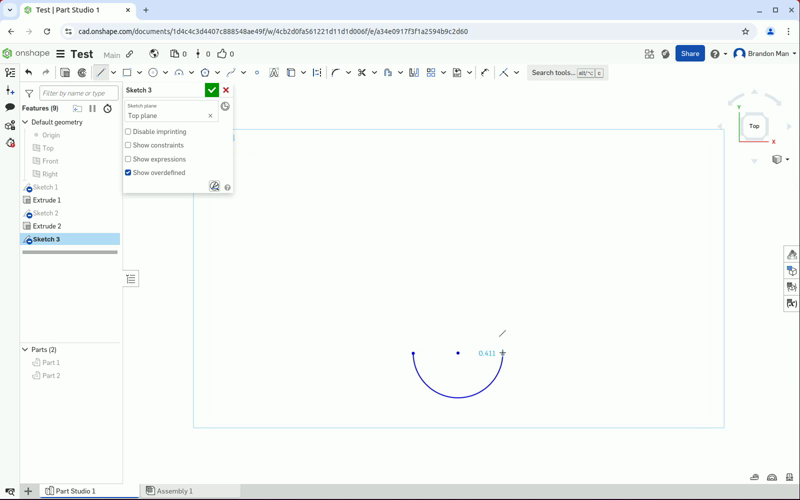
scroll(6)
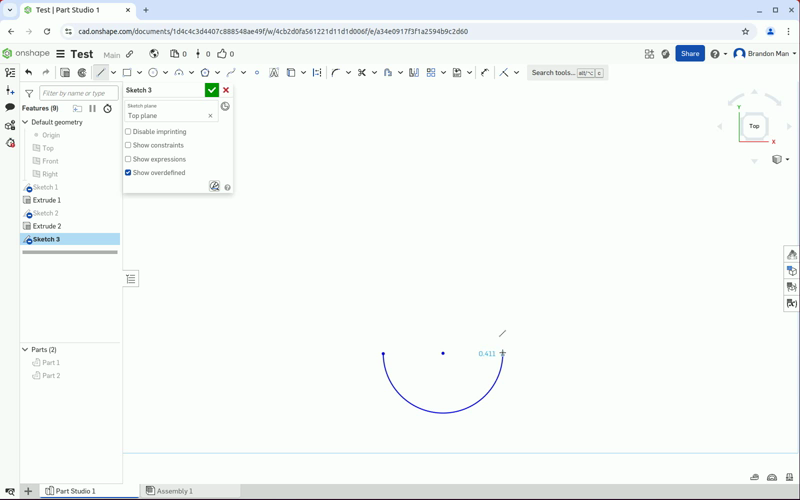
scroll(6)
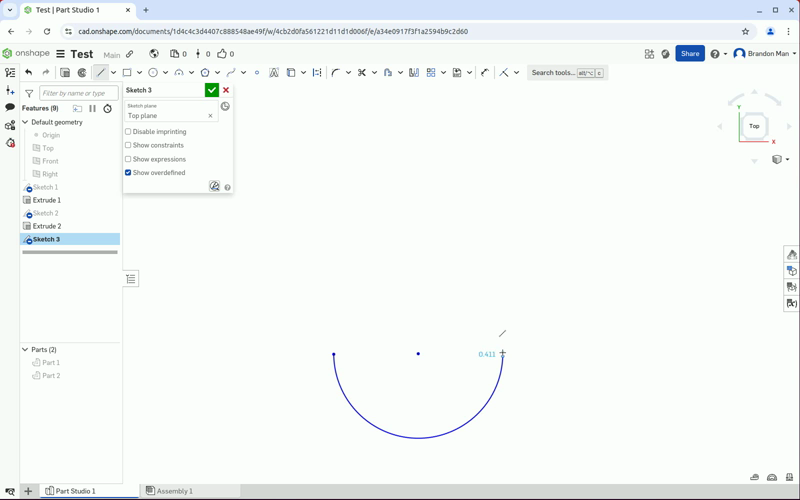
scroll(6)
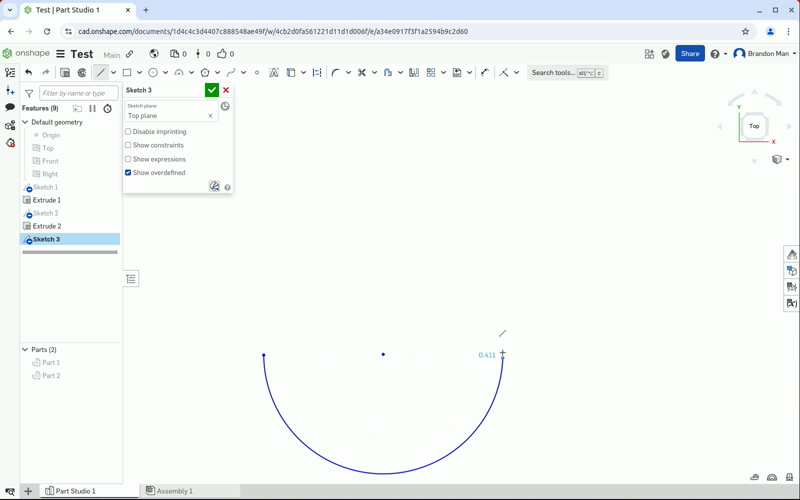
scroll(6)
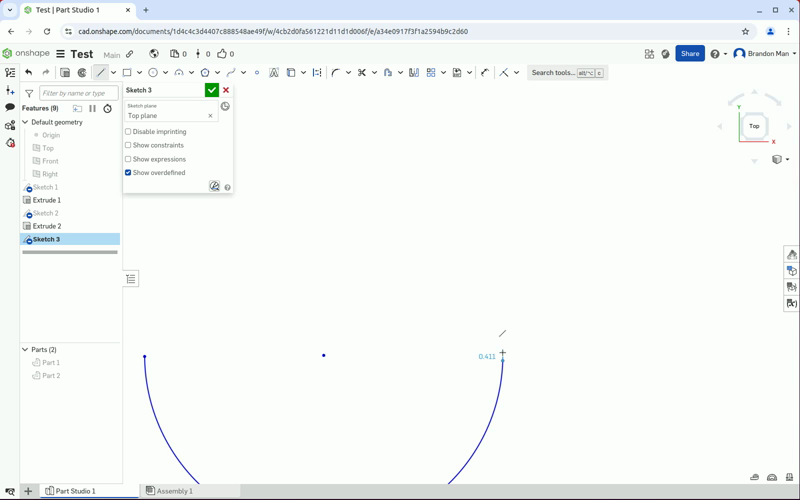
scroll(6)
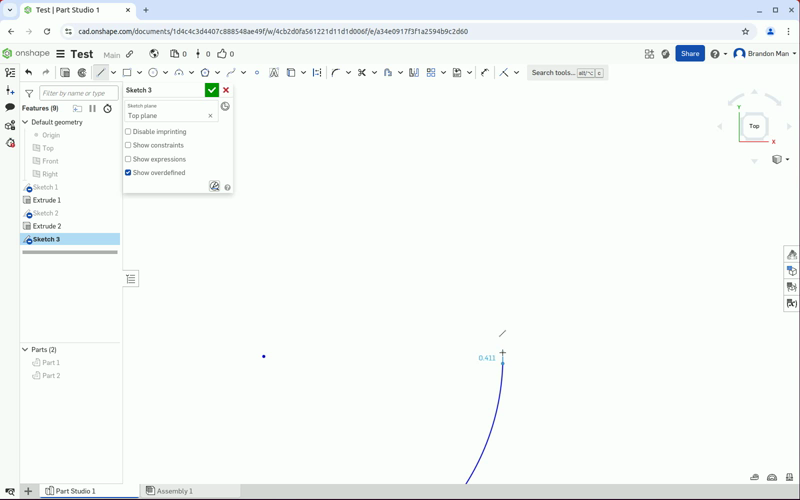
scroll(6)
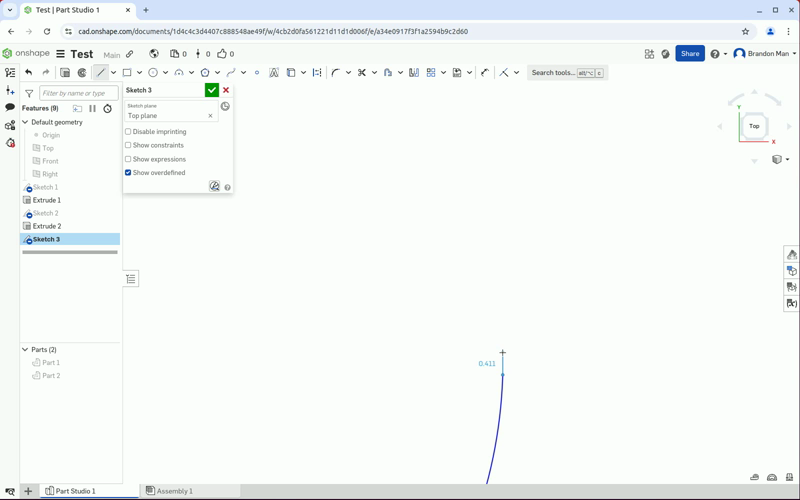
click(502, 352)
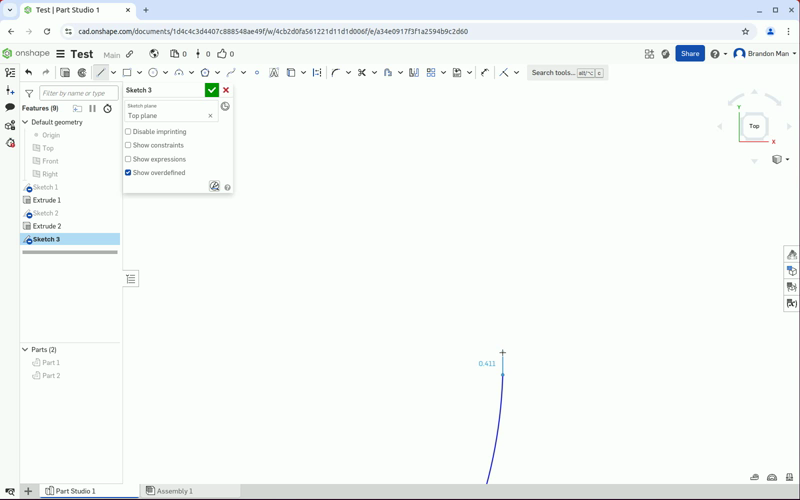
scroll(-6)
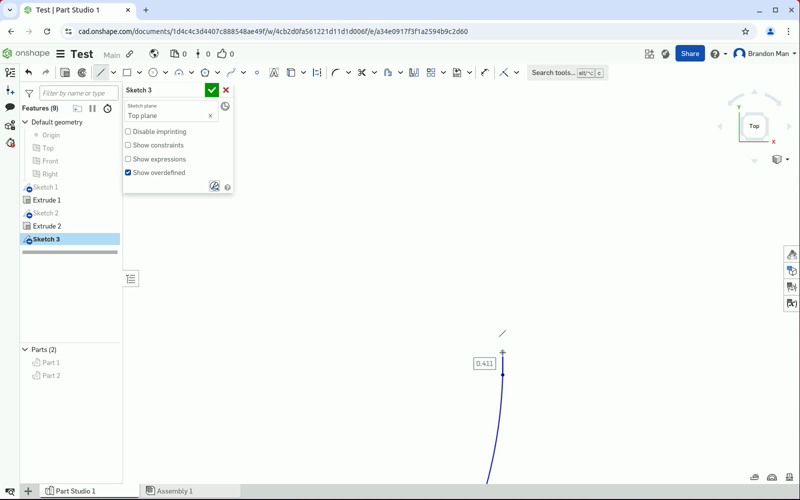
scroll(-6)
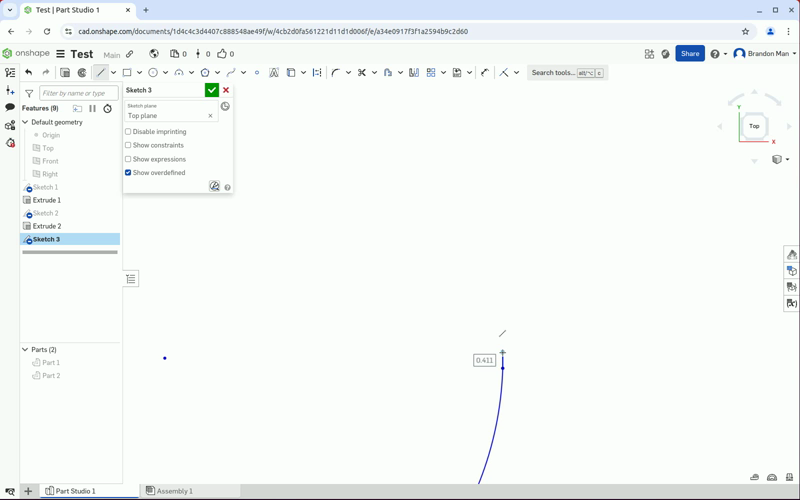
scroll(-6)
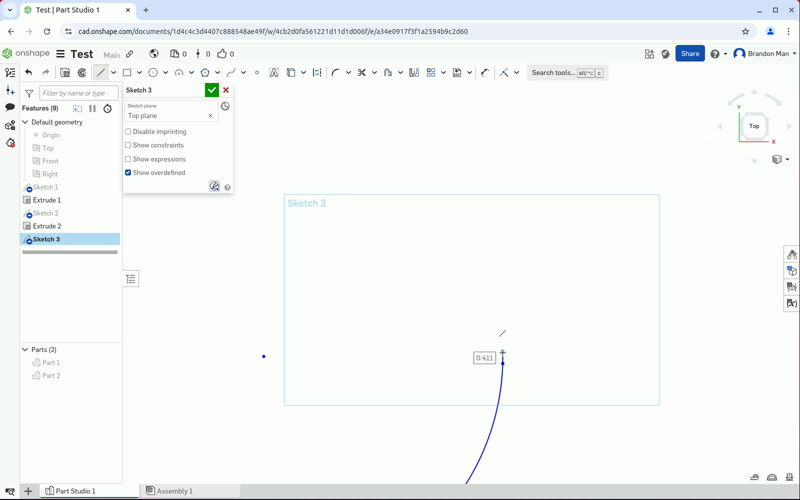
scroll(-6)
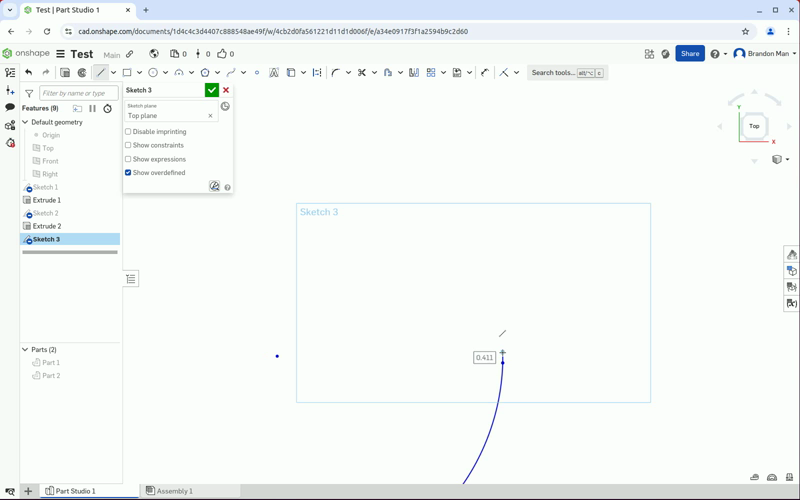
scroll(-6)
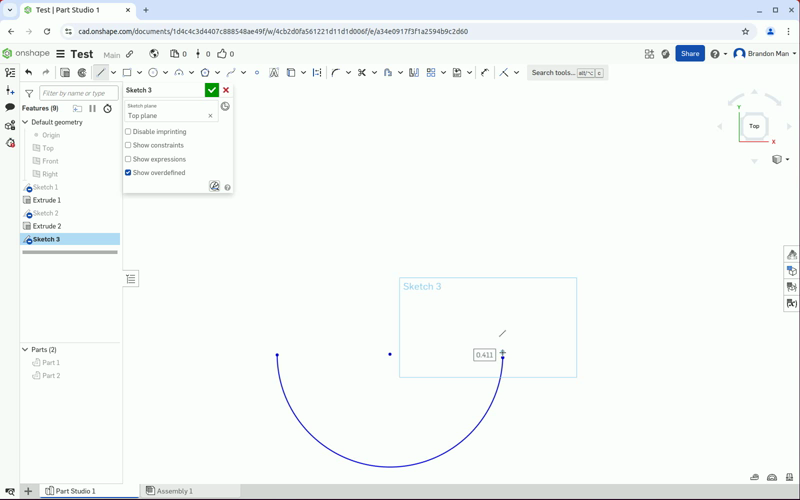
scroll(-6)
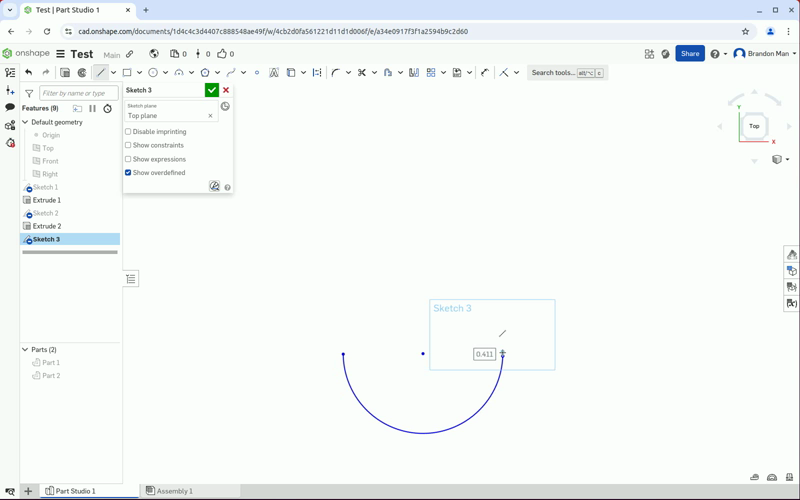
scroll(-6)
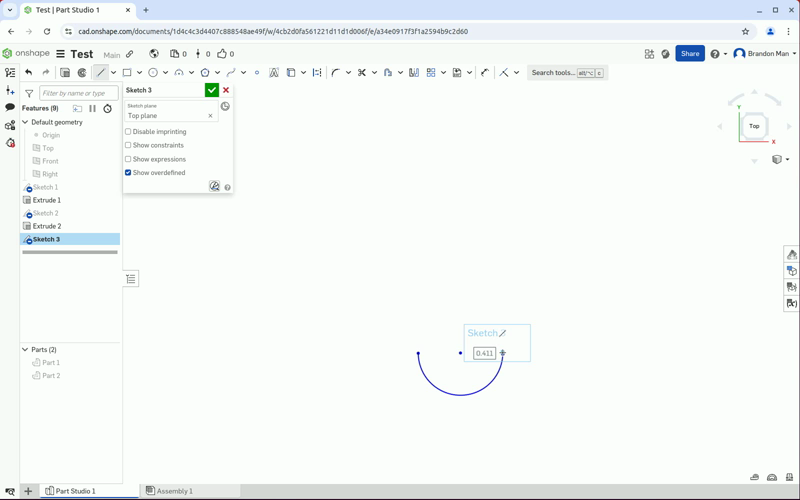
key_up(shift)
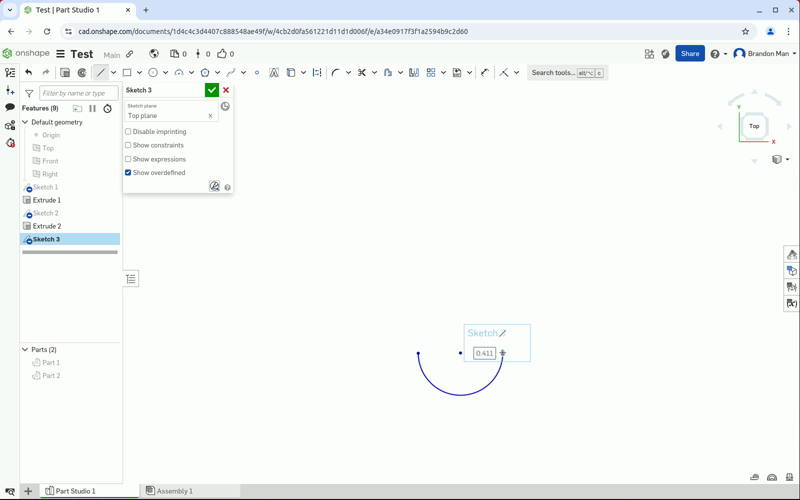
key_down(shift)
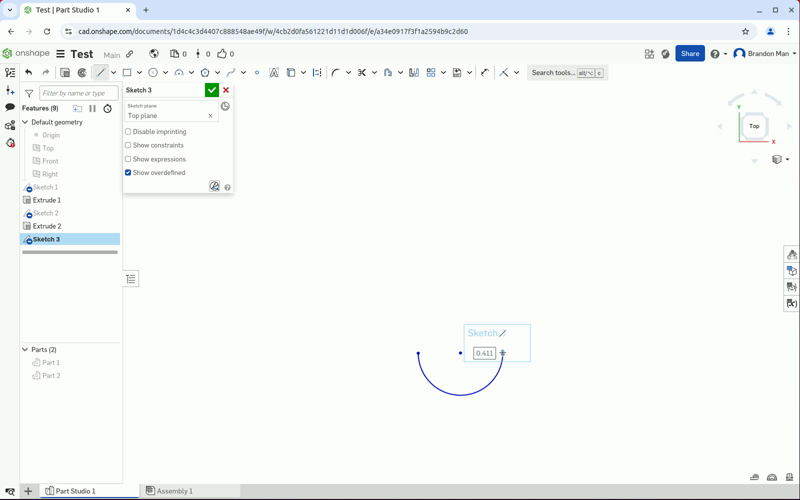
mouse_move(502, 283)
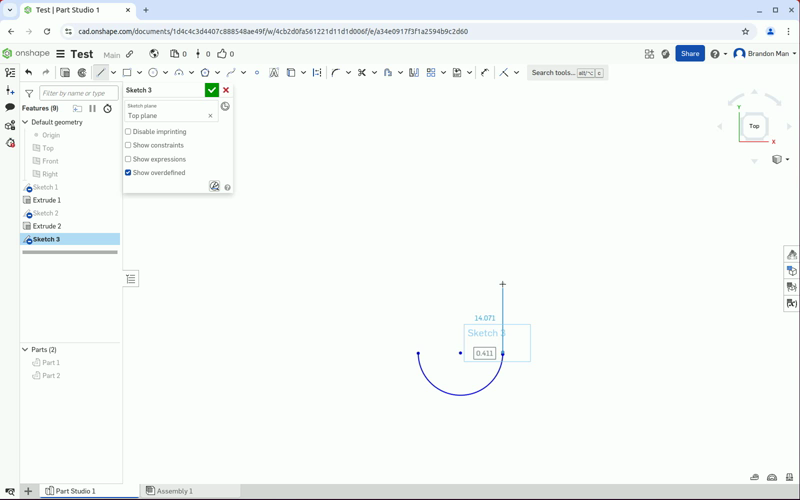
click(502, 283)
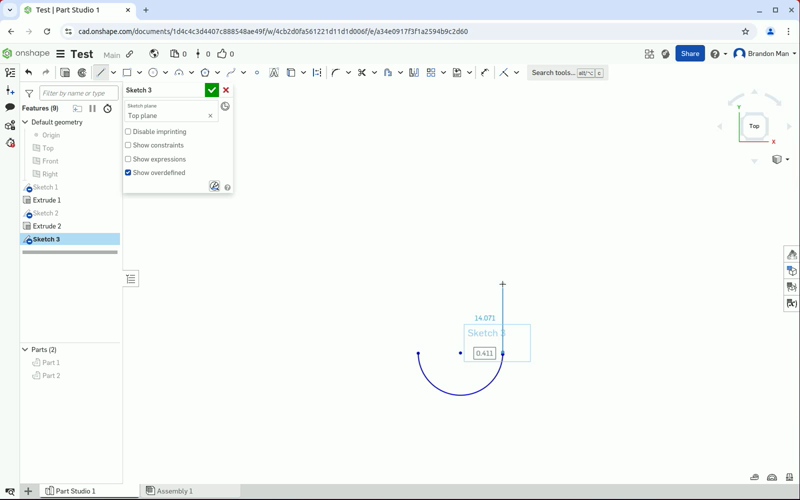
key_up(shift)
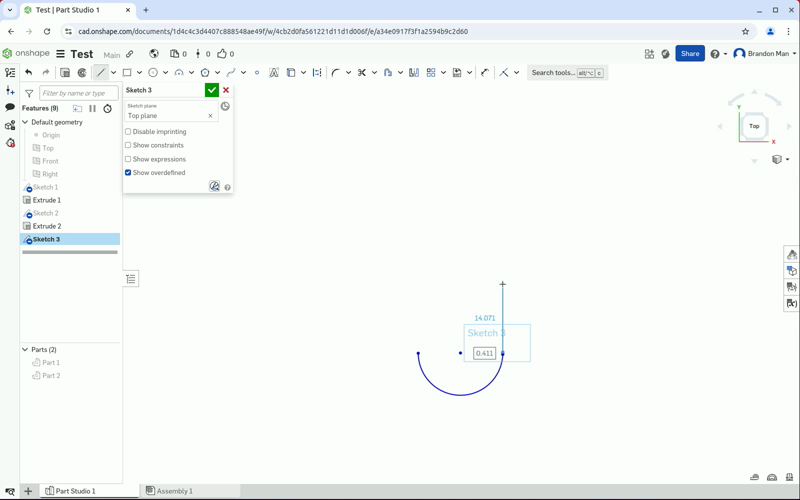
key(esc)
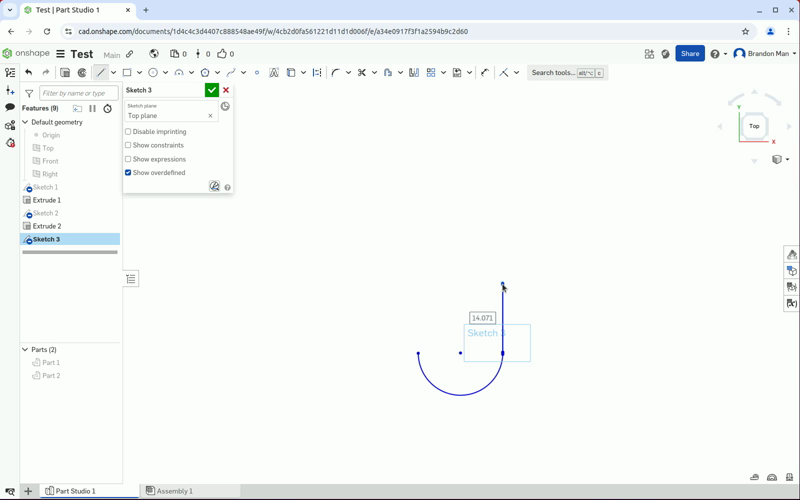
key(a)
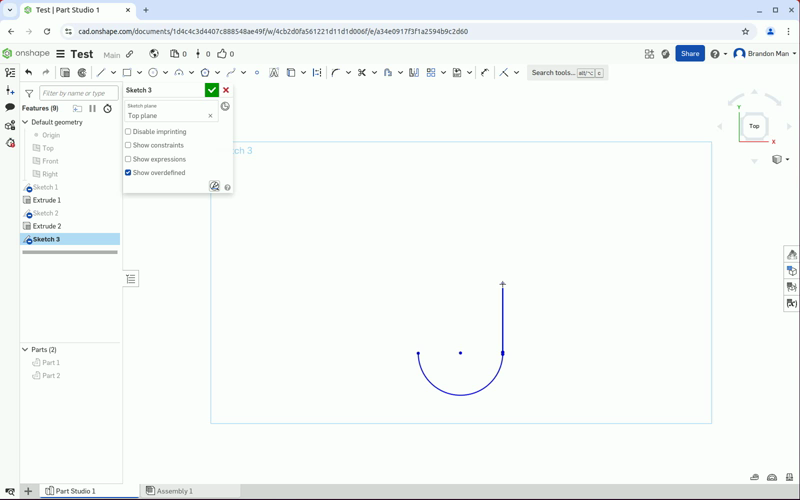
mouse_move(502, 283)
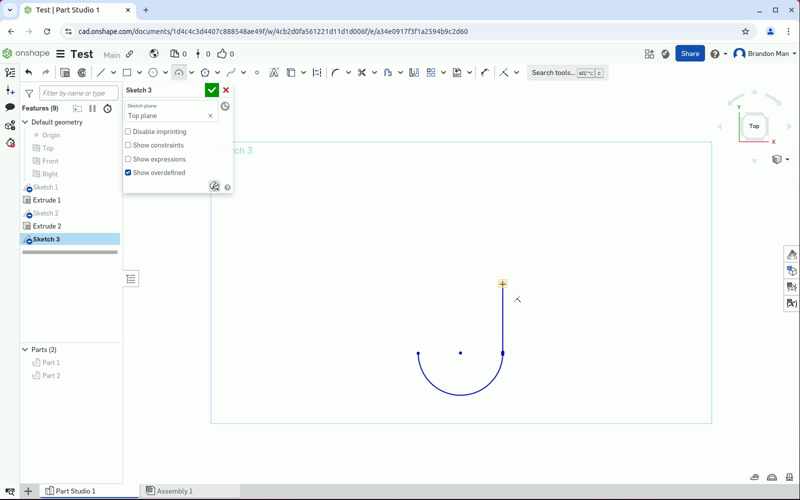
click(502, 283)
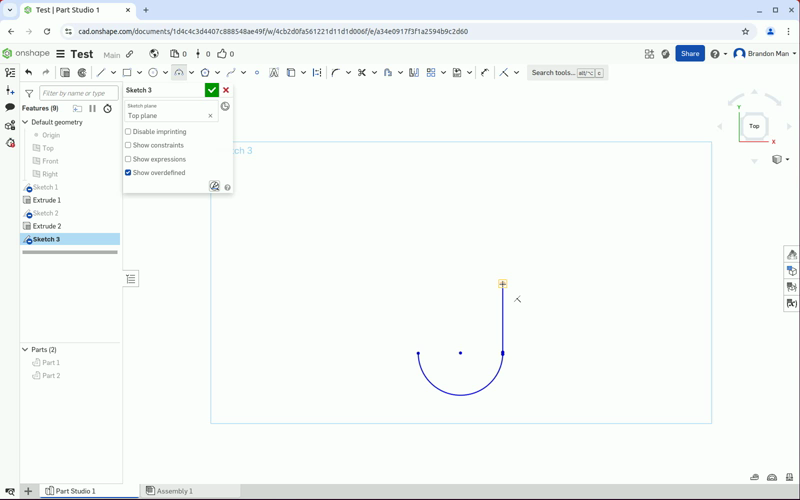
key_down(shift)
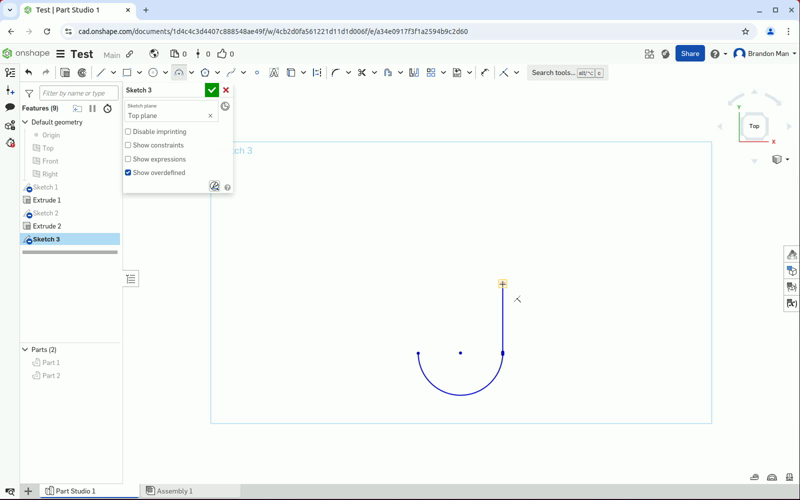
mouse_move(418, 283)
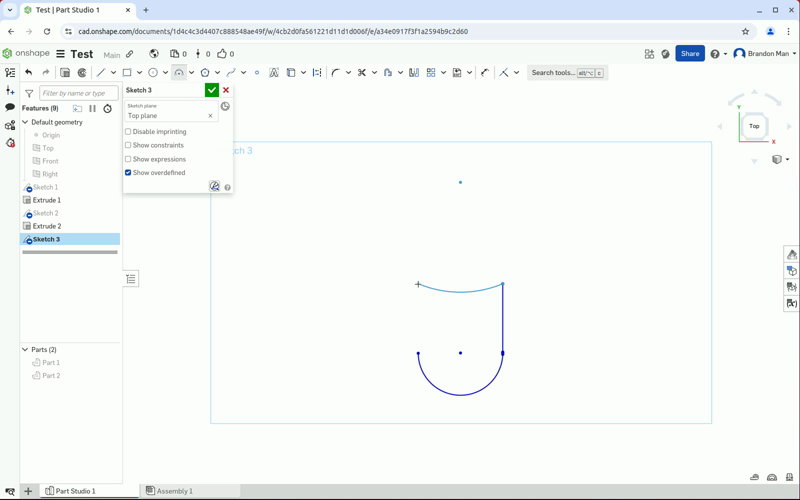
click(418, 283)
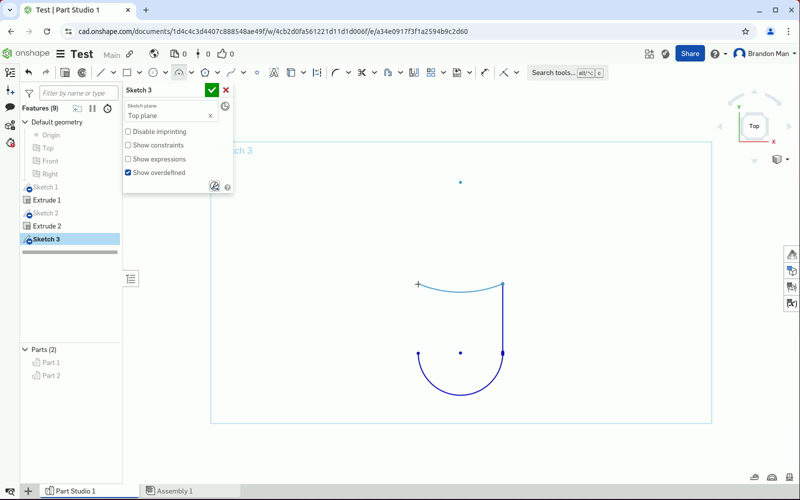
mouse_move(460, 241)
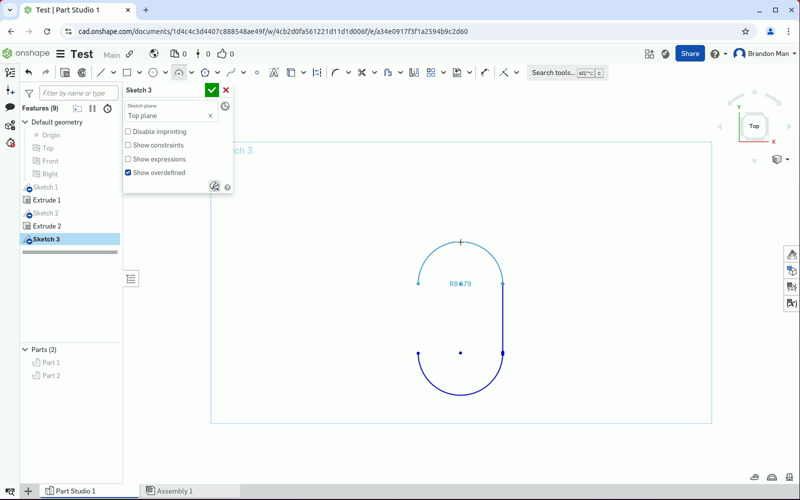
click(460, 241)
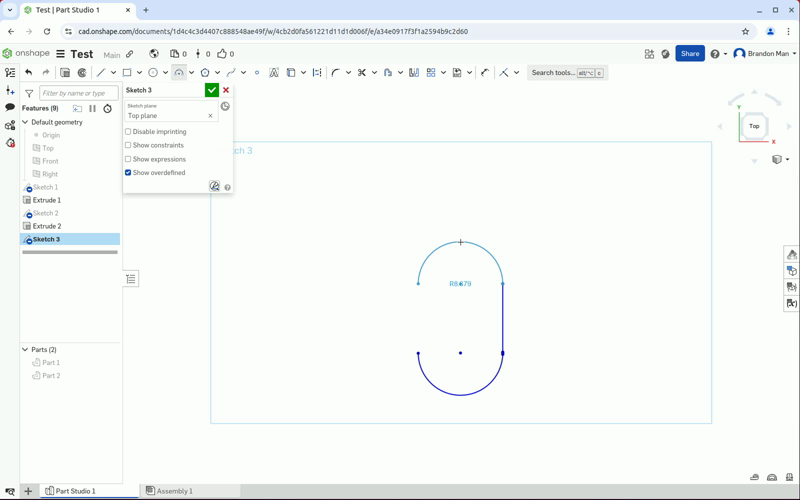
key_up(shift)
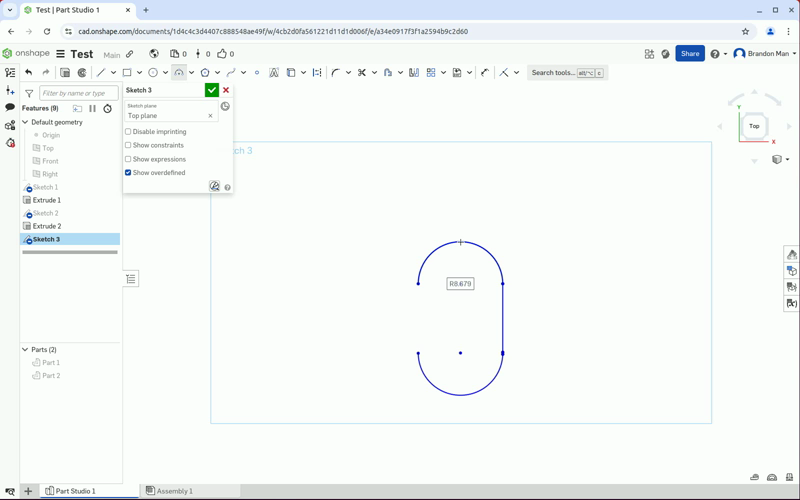
key(esc)
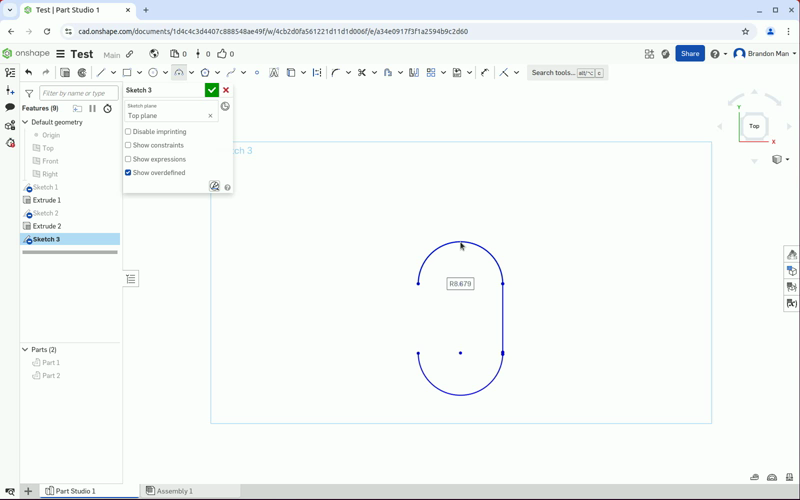
key(l)
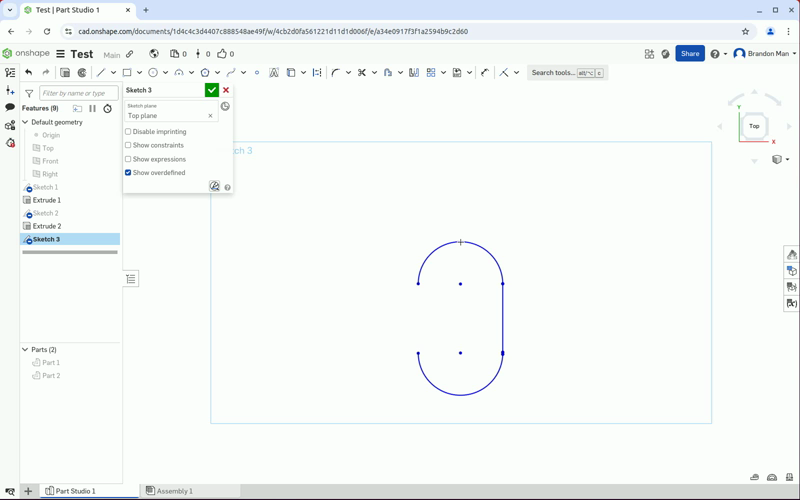
mouse_move(418, 283)
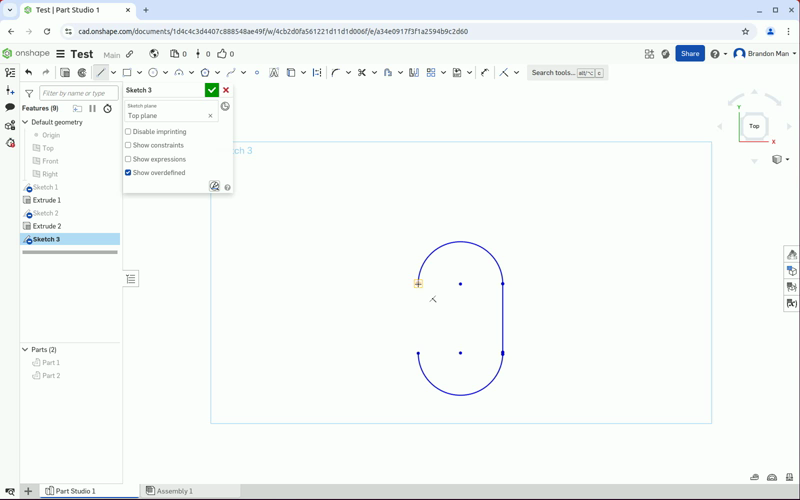
click(418, 283)
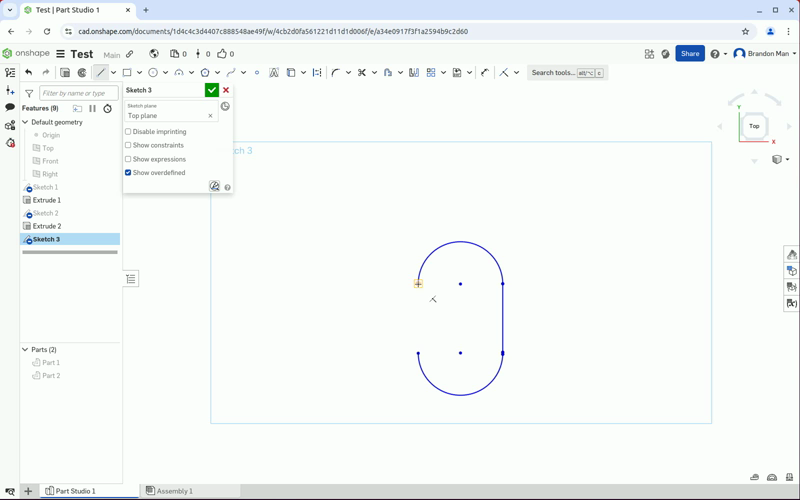
key_down(shift)
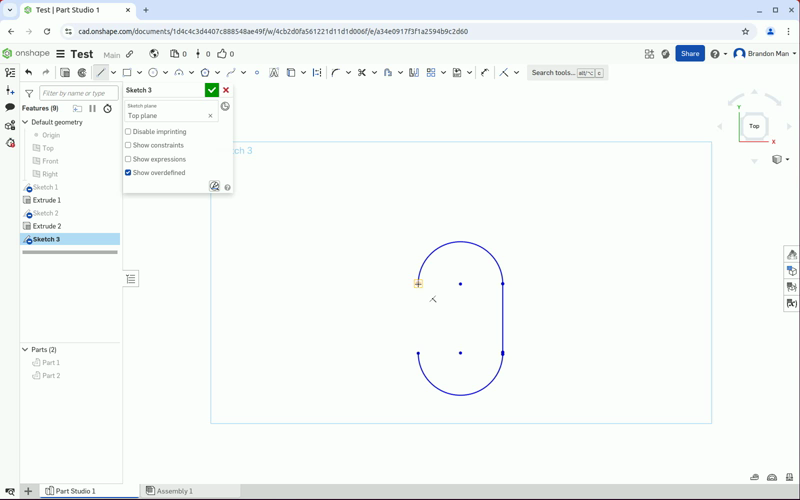
mouse_move(418, 353)
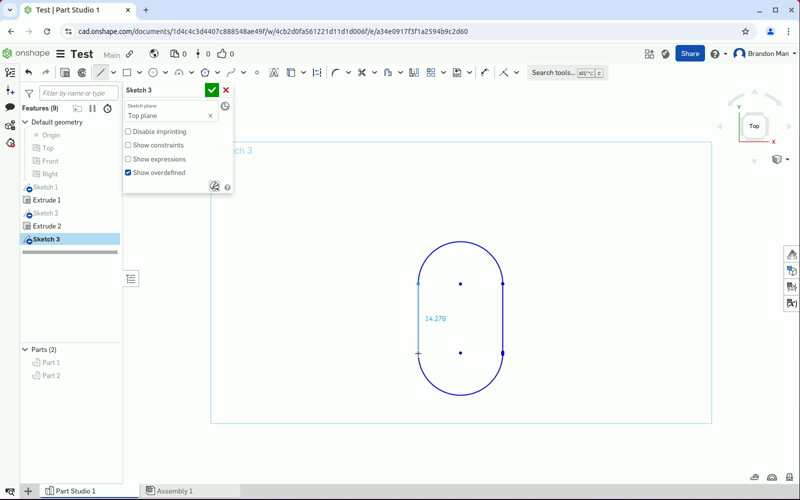
key_up(shift)
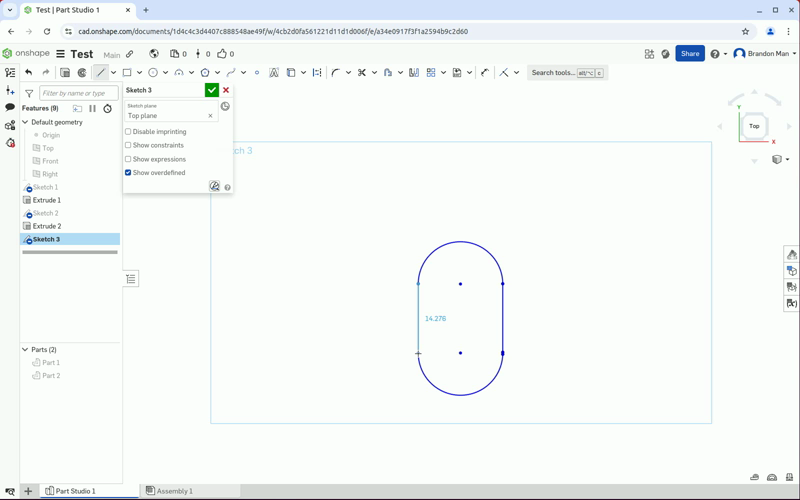
click(418, 353)
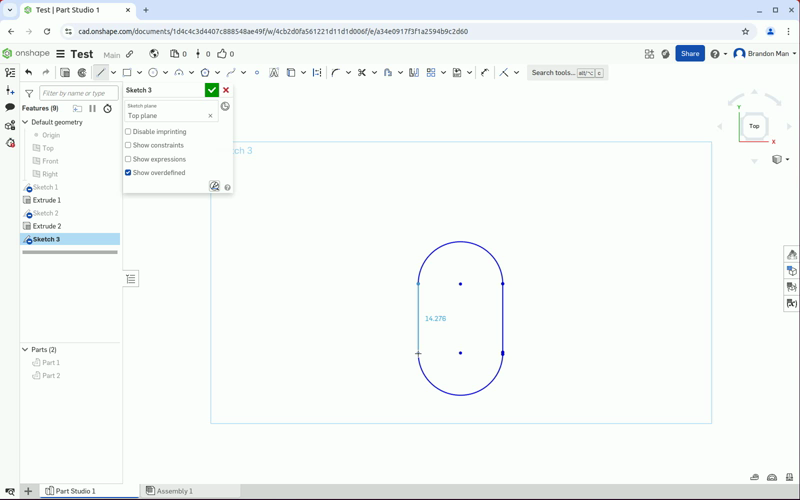
key(esc)
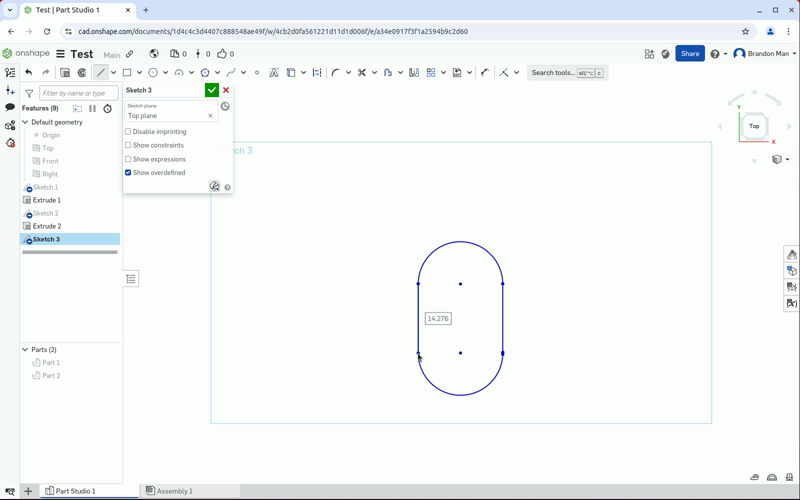
mouse_move(464, 310)
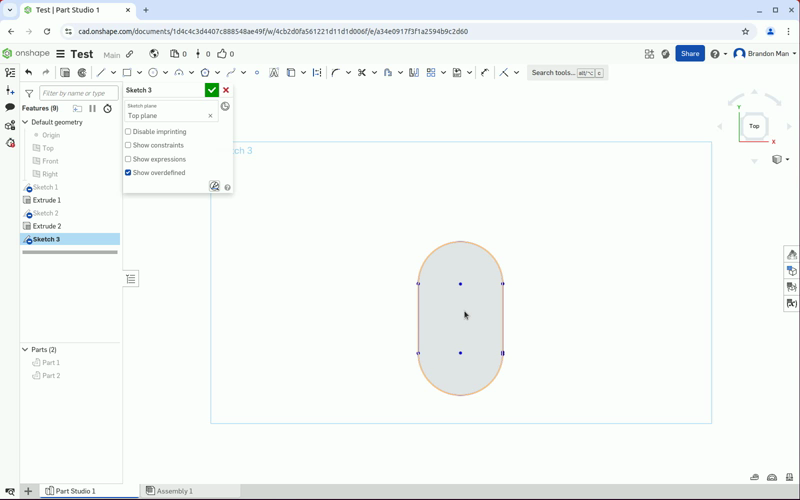
click(464, 310)
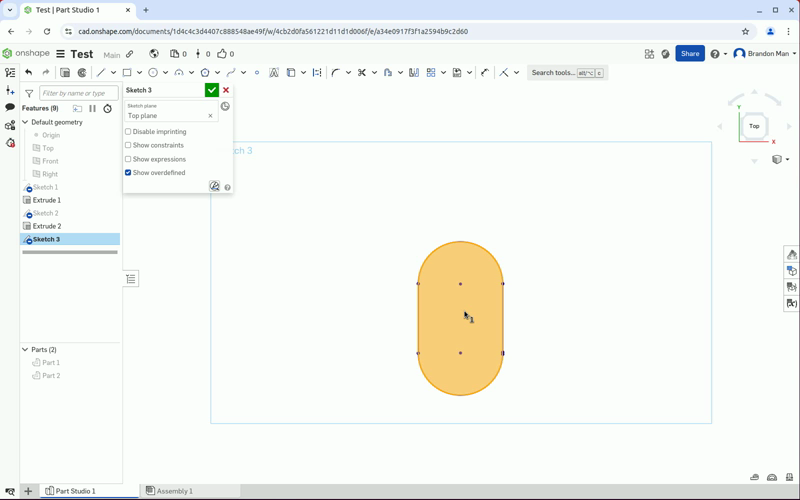
mouse_move(73, 352)
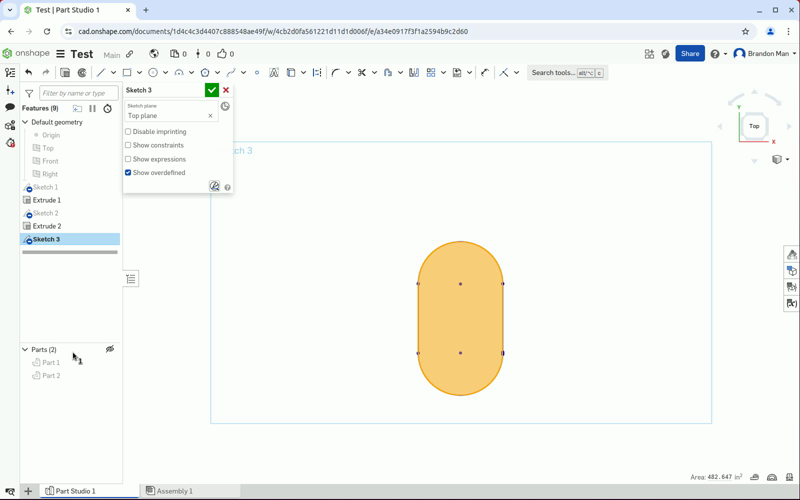
key(shift+y)
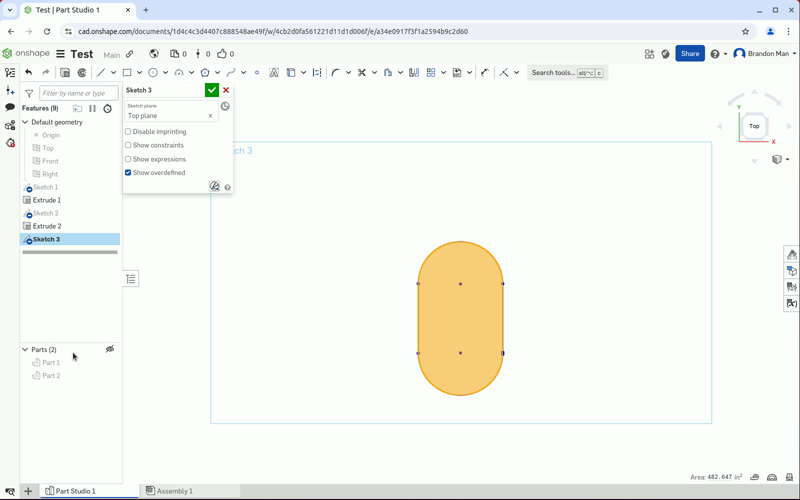
key(shift+e)
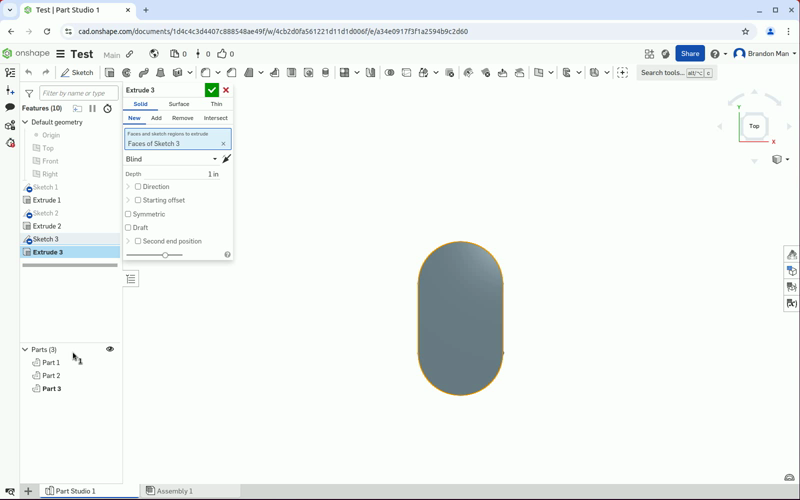
mouse_move(143, 106)
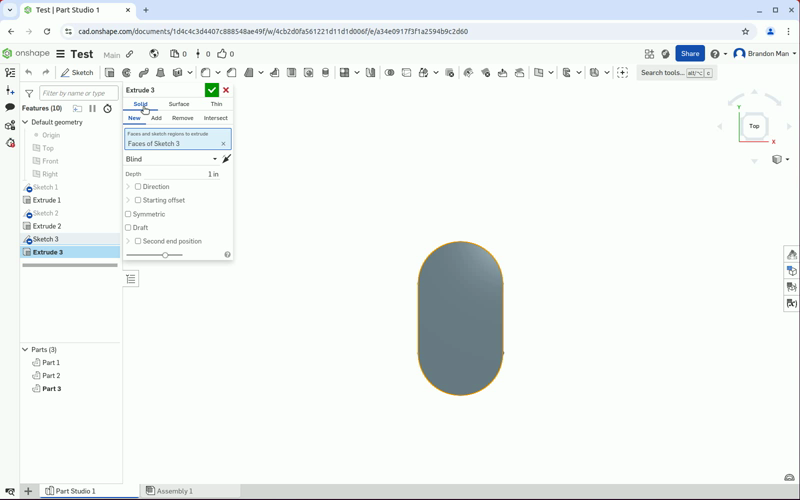
click(143, 106)
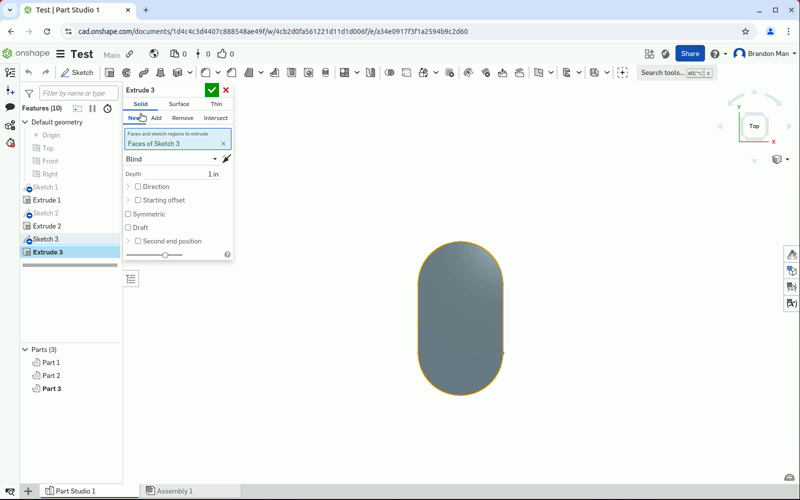
mouse_move(137, 120)
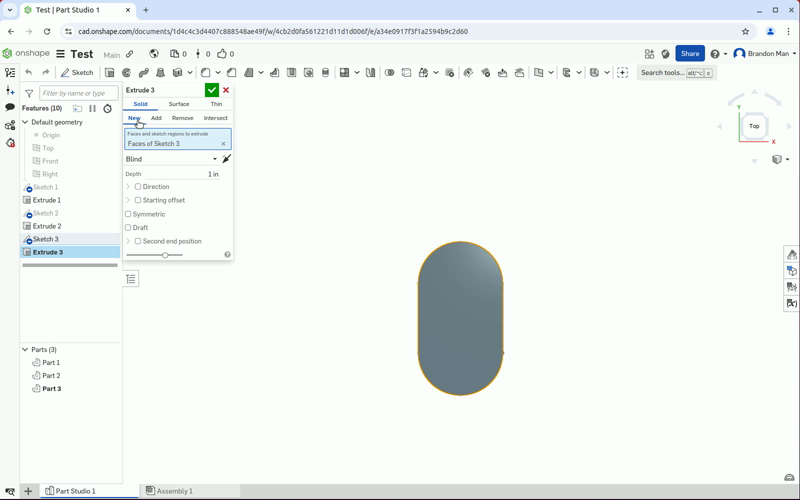
click(137, 120)
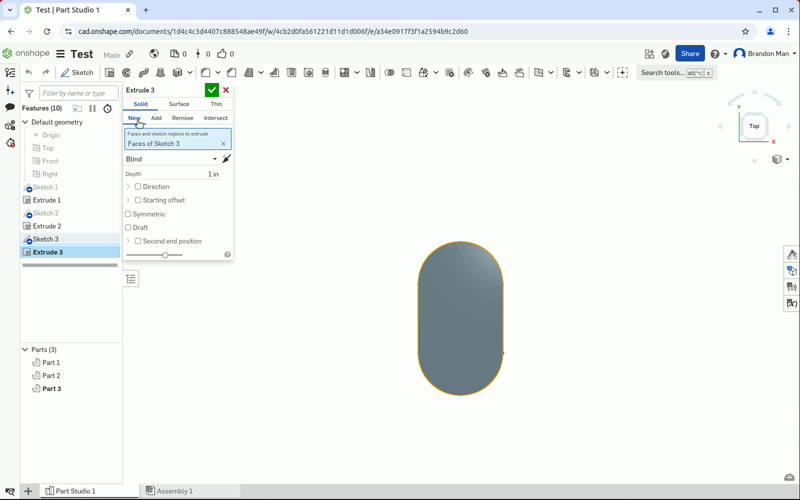
key(tab, 4)
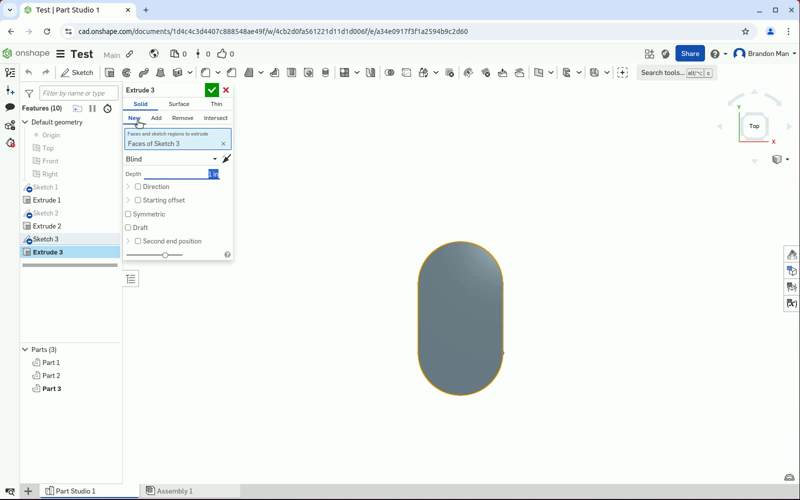
text(1.444)
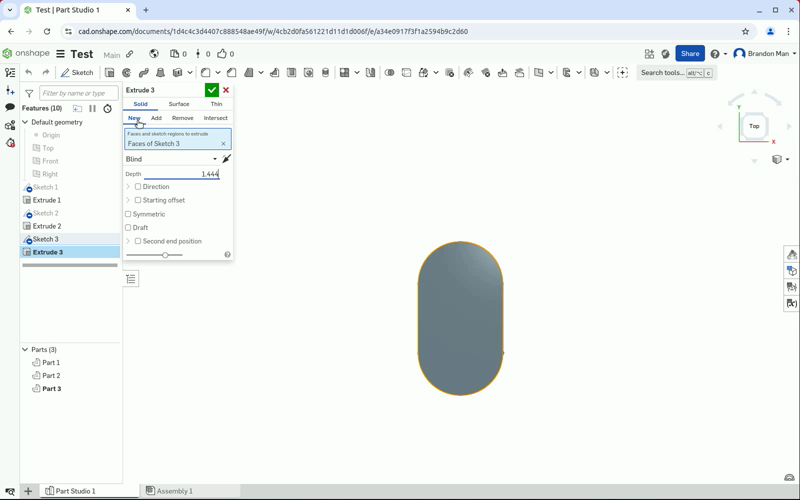
key(enter)
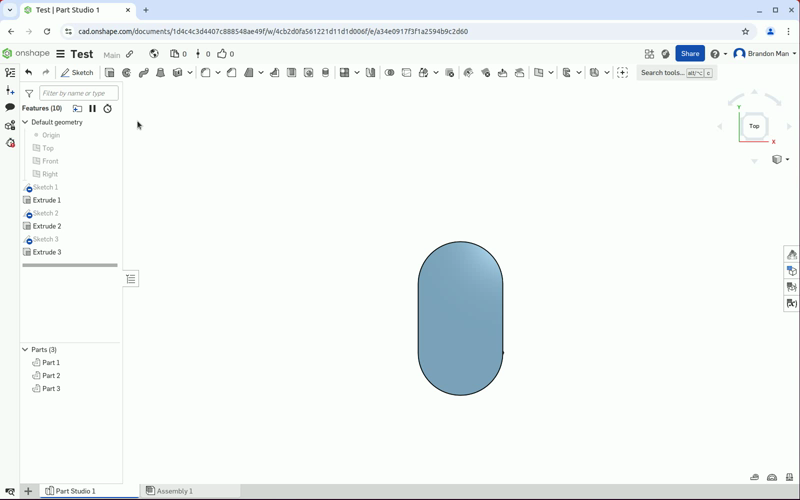
key(shift+h)
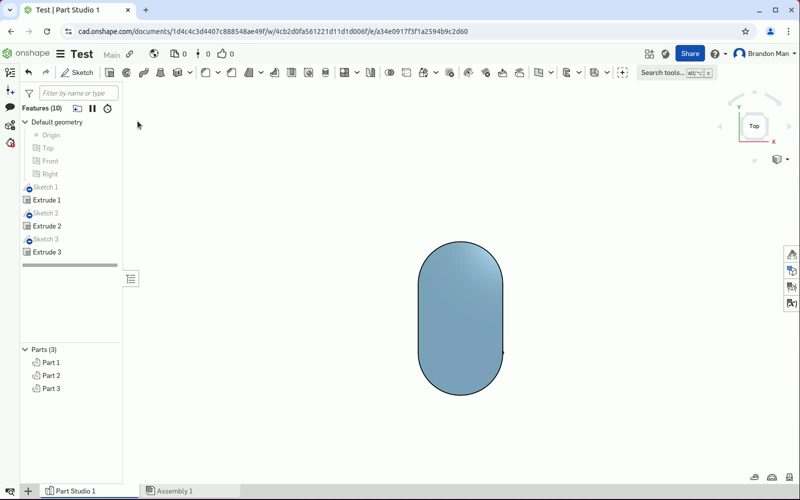
key(shift+h)
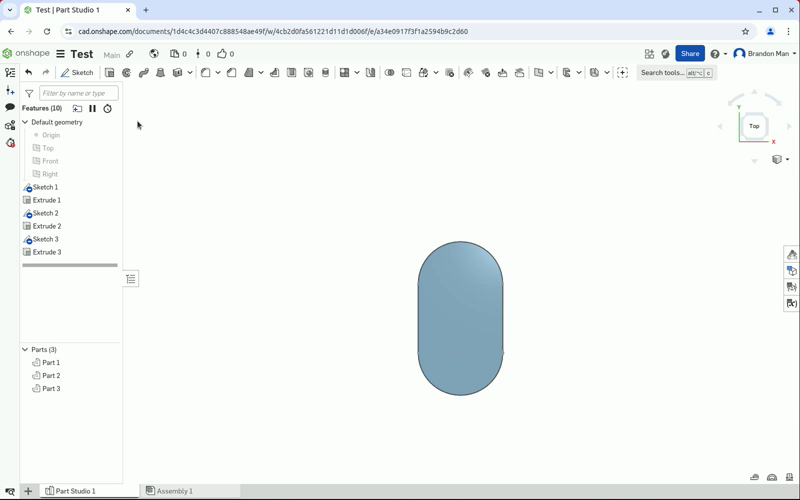
key(shift+7)
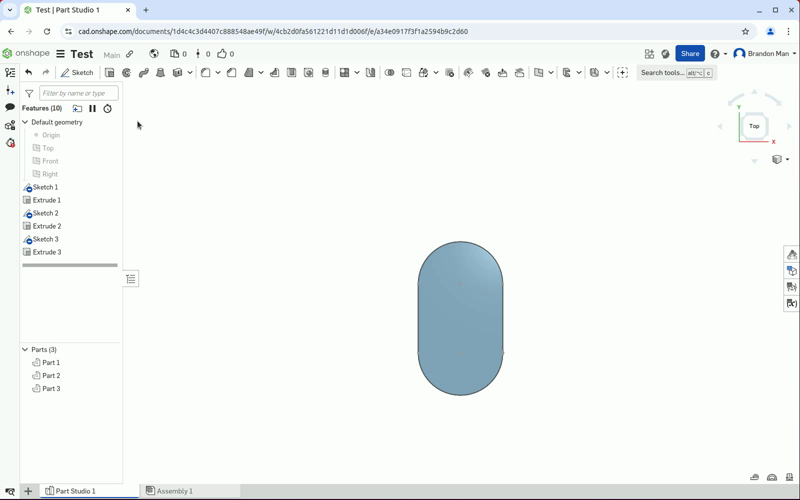
key(up, 3)
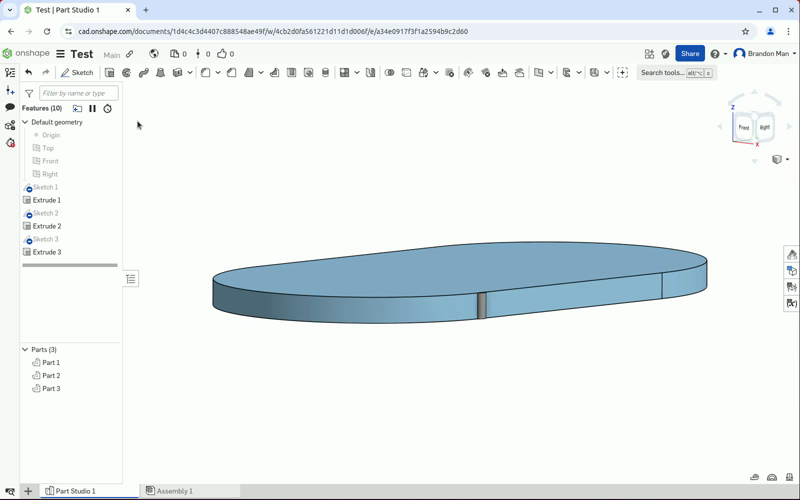
key(left, 3)
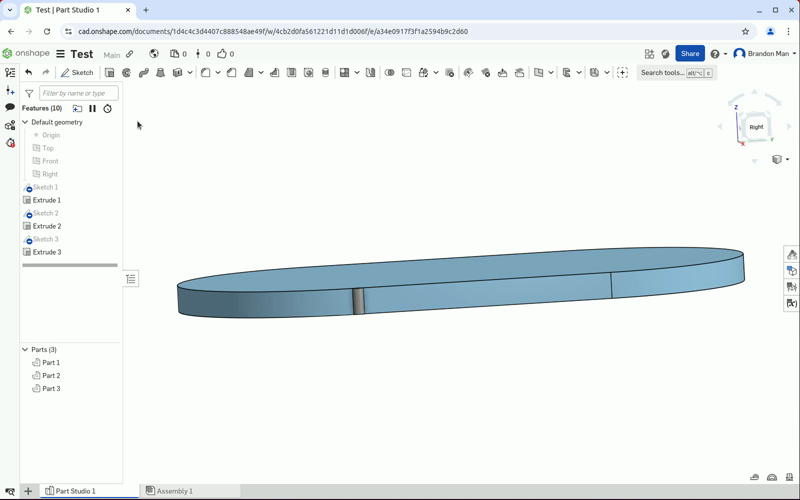
key(right, 3)
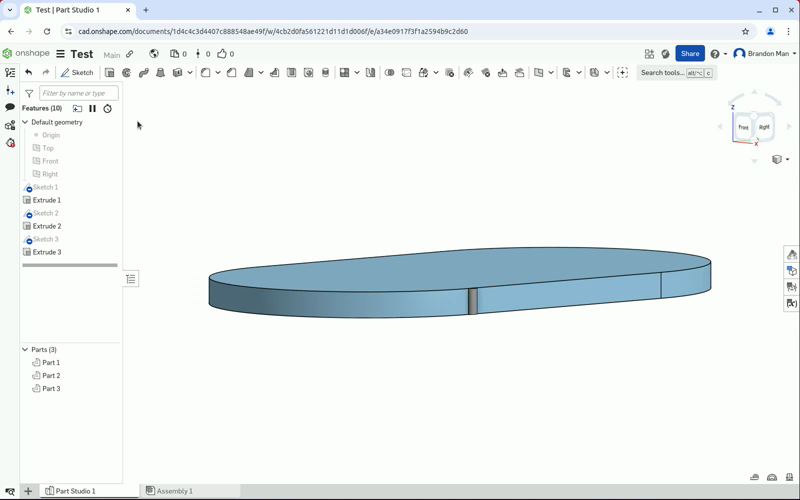
key(down, 3)
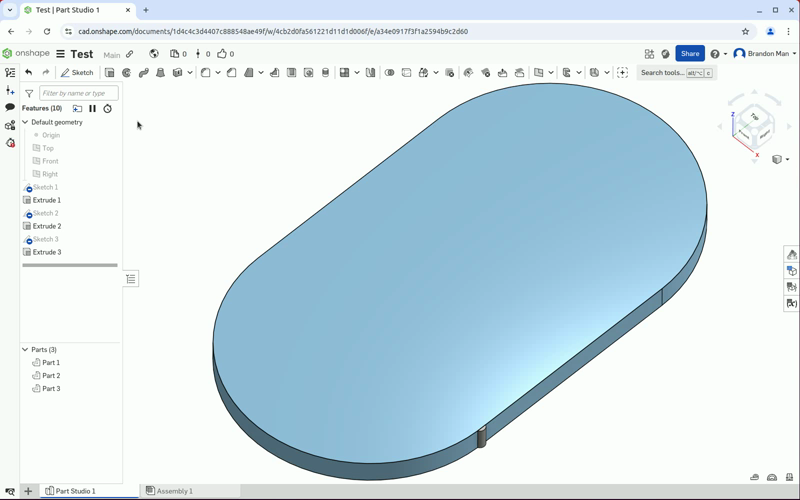
mouse_move(73, 189)
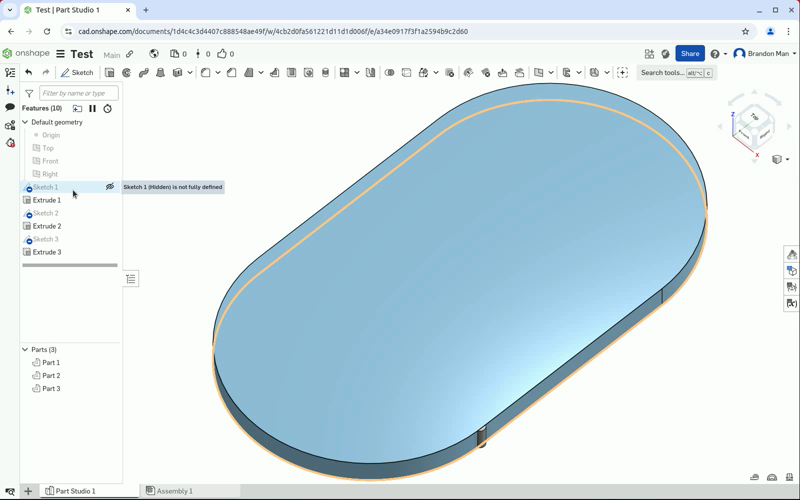
click(73, 189)